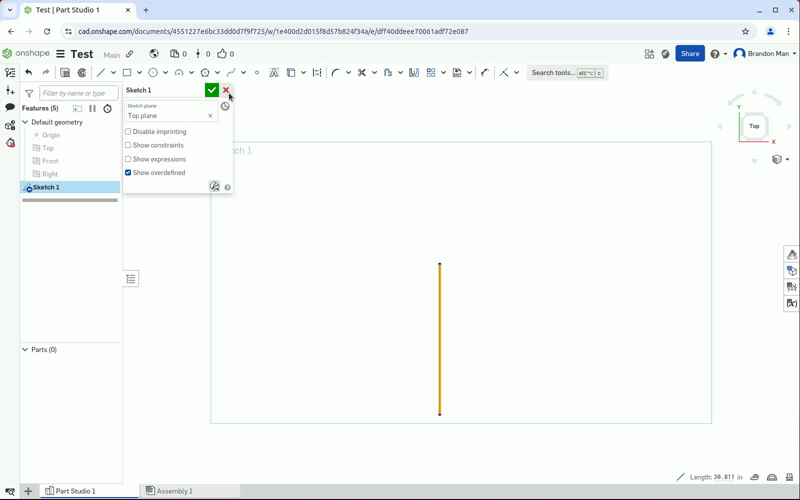
key(shift+h)
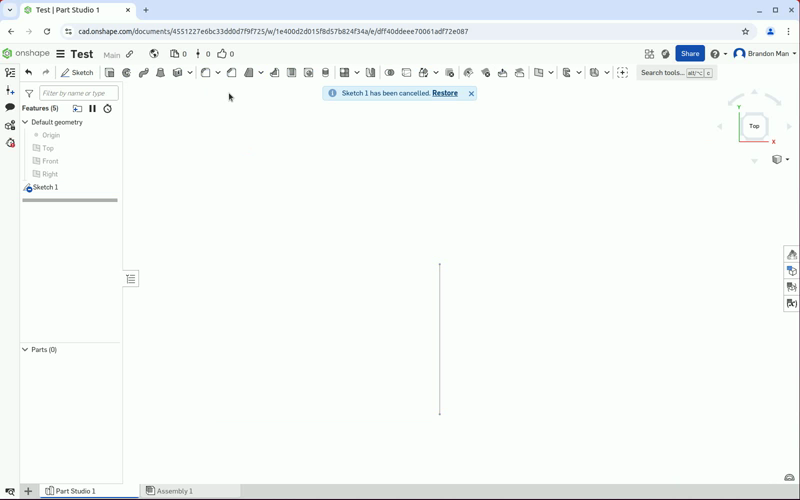
key(shift+s)
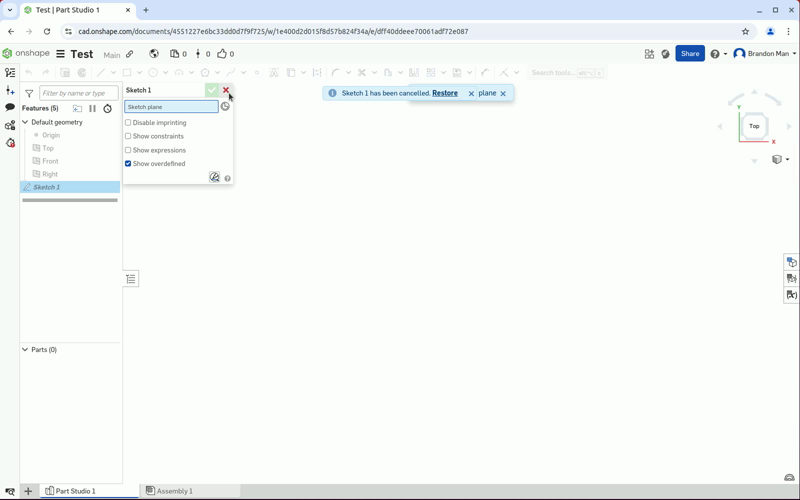
mouse_move(73, 150)
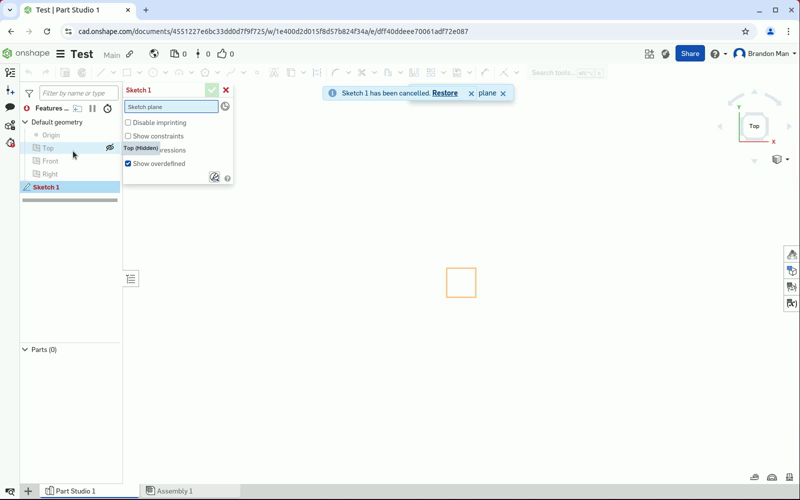
click(73, 150)
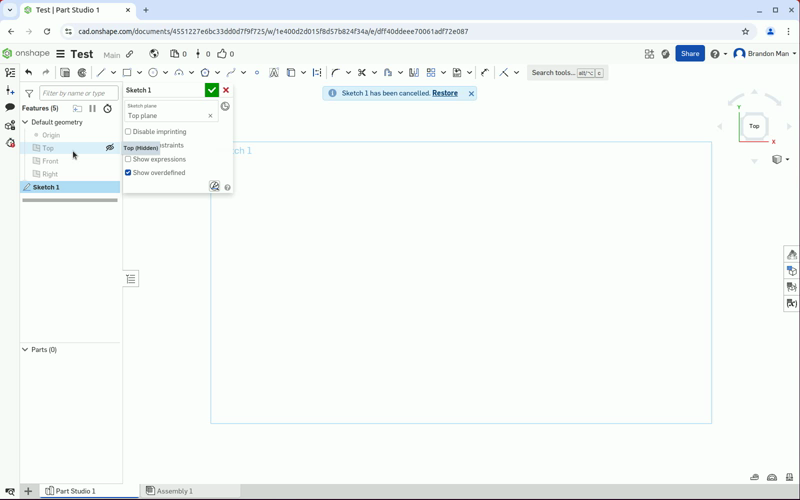
mouse_move(73, 352)
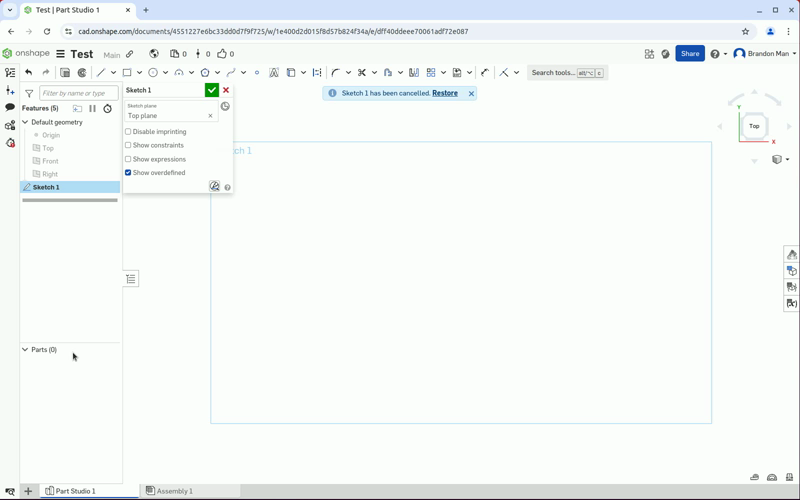
key(y)
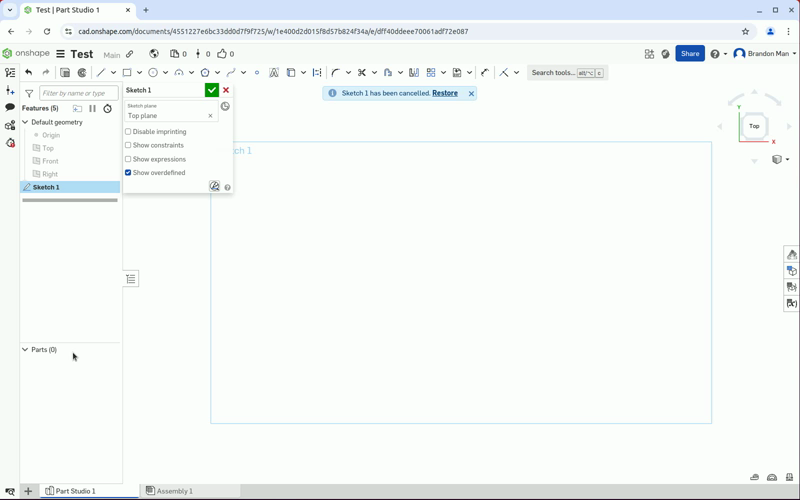
key(c)
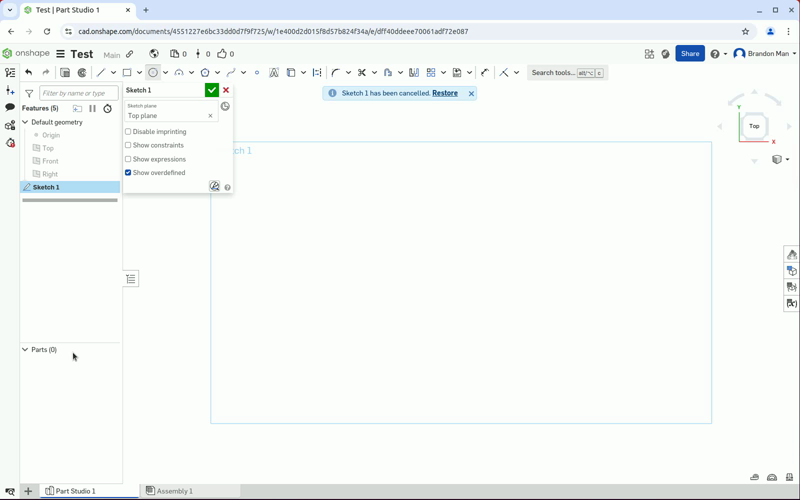
key_down(shift)
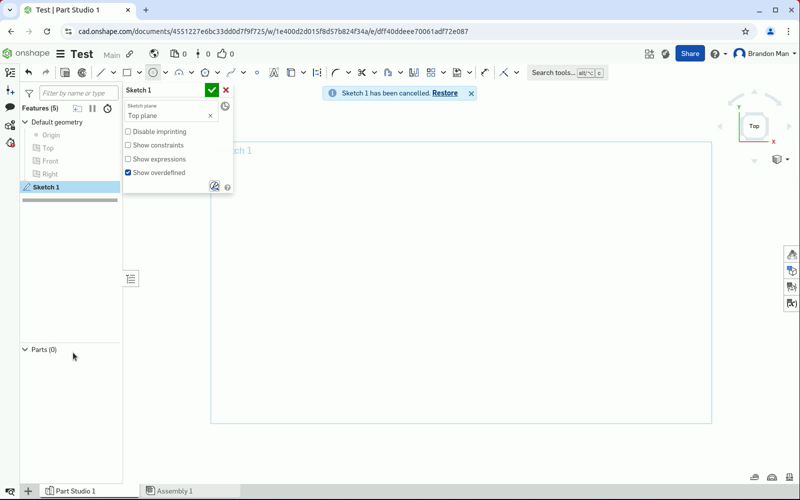
mouse_move(461, 282)
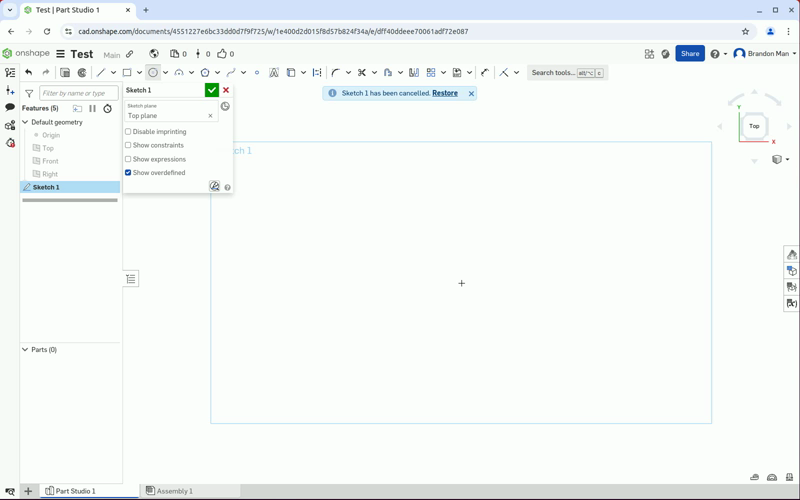
click(461, 282)
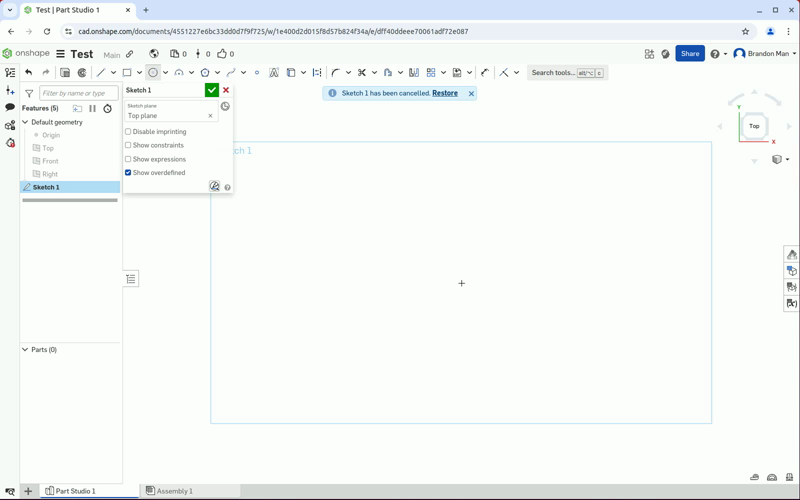
key_up(shift)
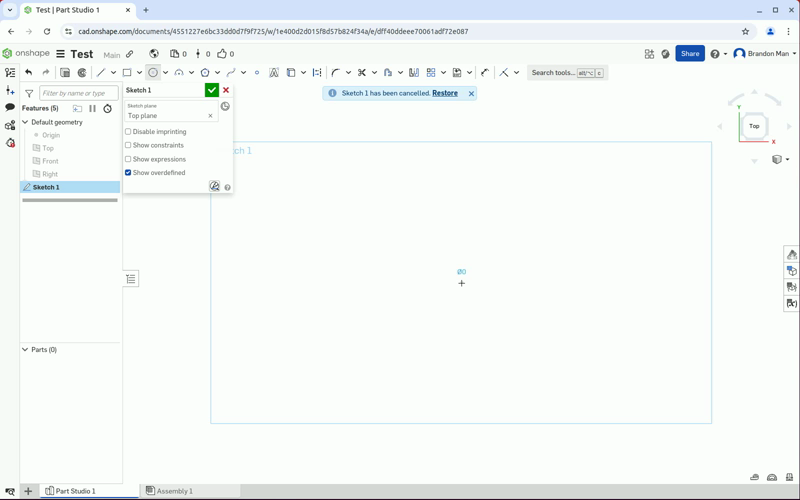
mouse_move(507, 282)
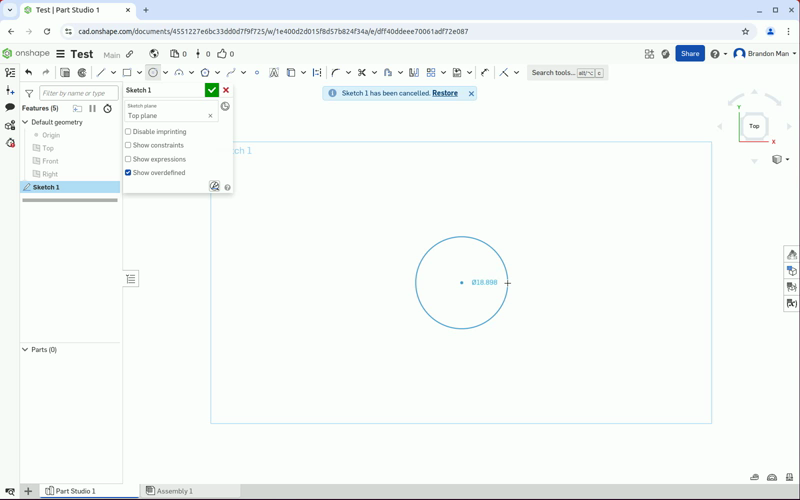
click(507, 282)
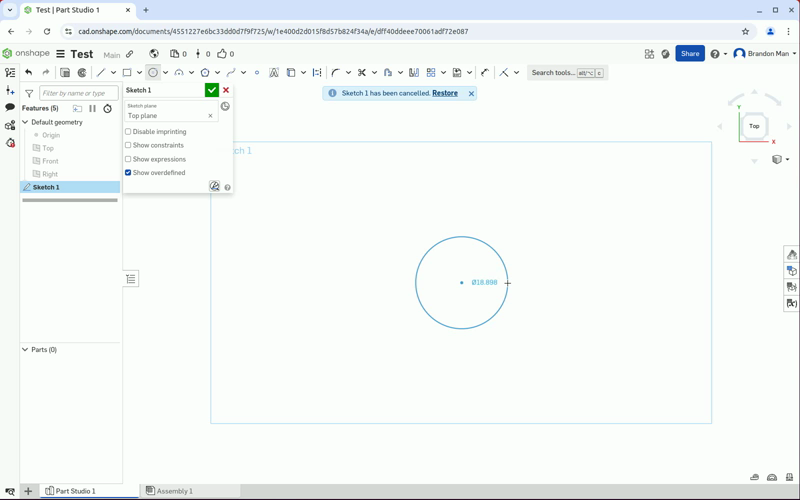
key(esc)
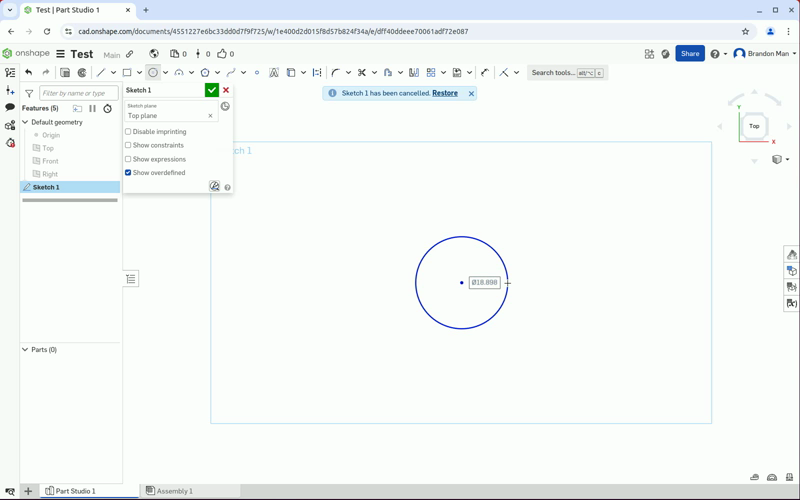
key(c)
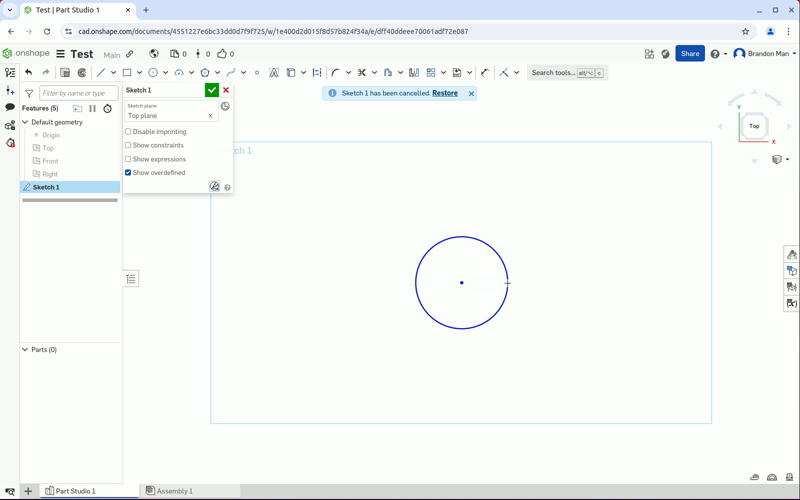
key_down(shift)
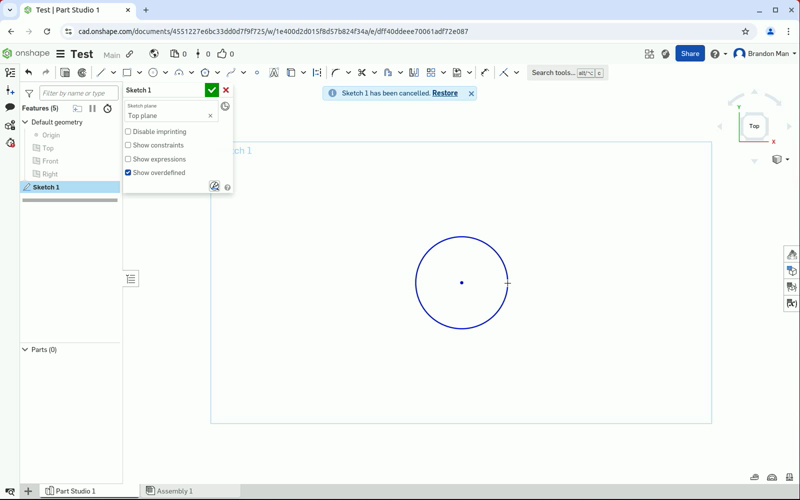
mouse_move(461, 282)
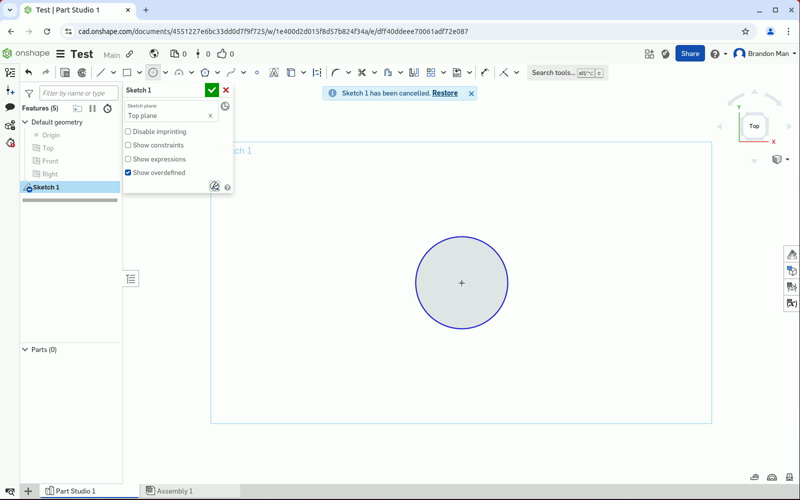
click(461, 282)
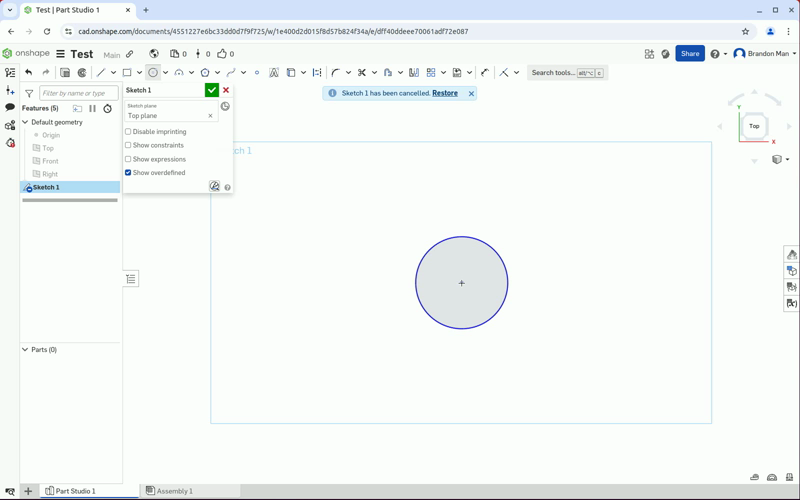
key_up(shift)
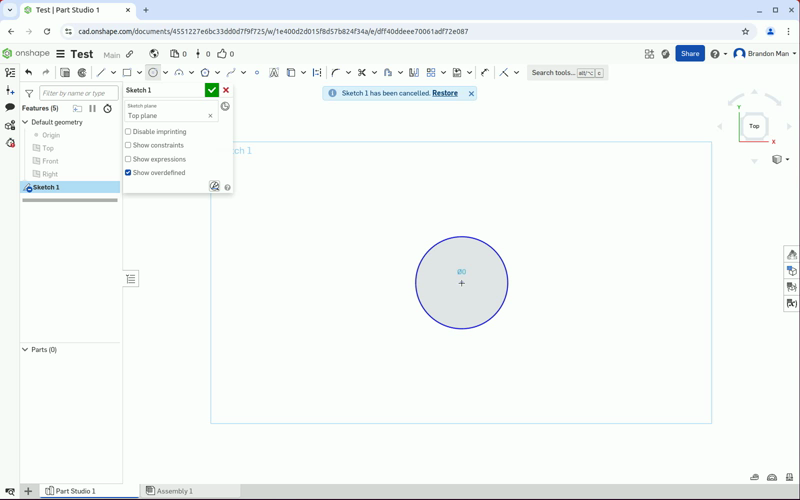
mouse_move(488, 282)
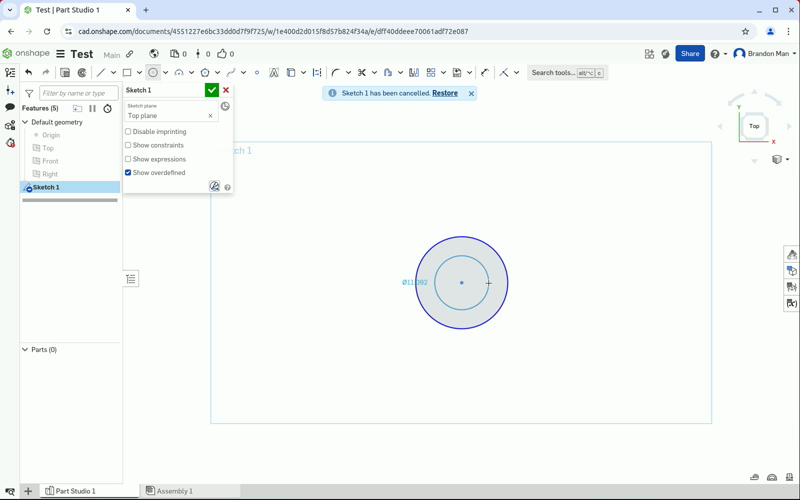
click(488, 282)
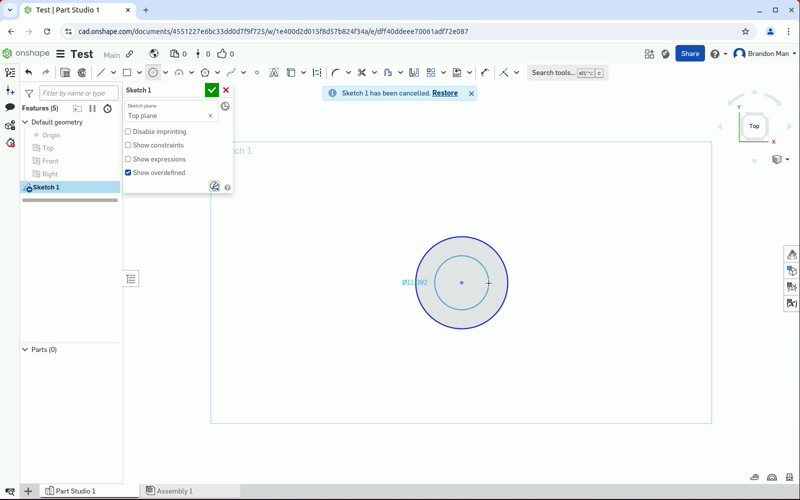
key(esc)
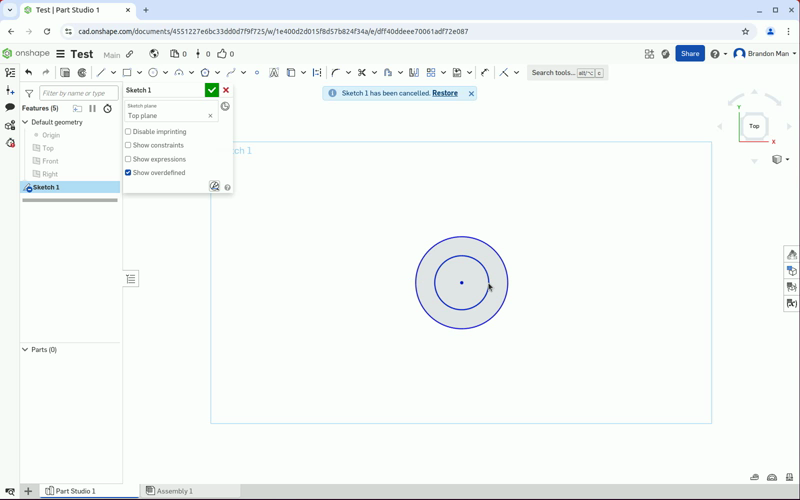
mouse_move(446, 254)
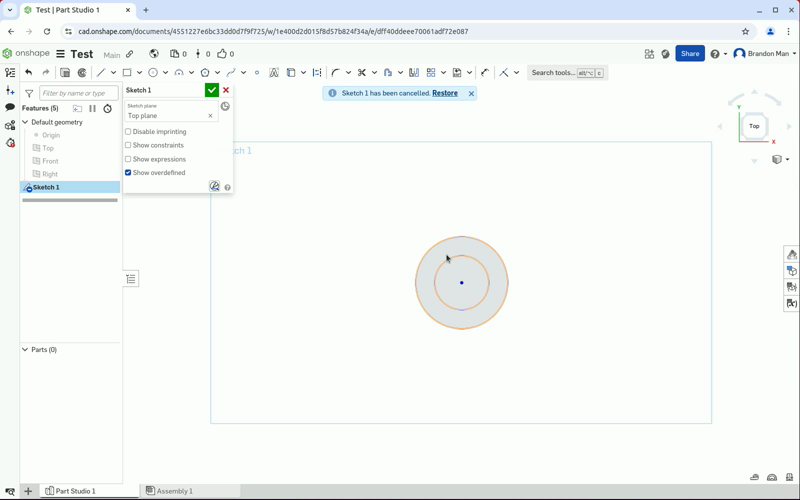
click(446, 254)
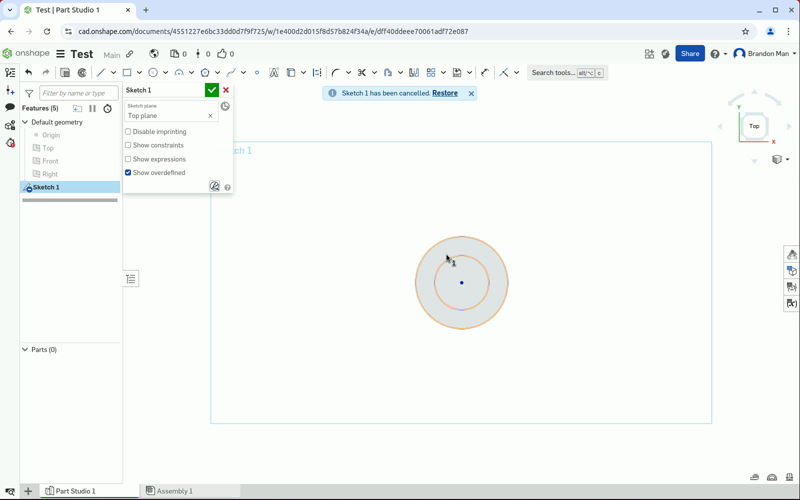
mouse_move(73, 352)
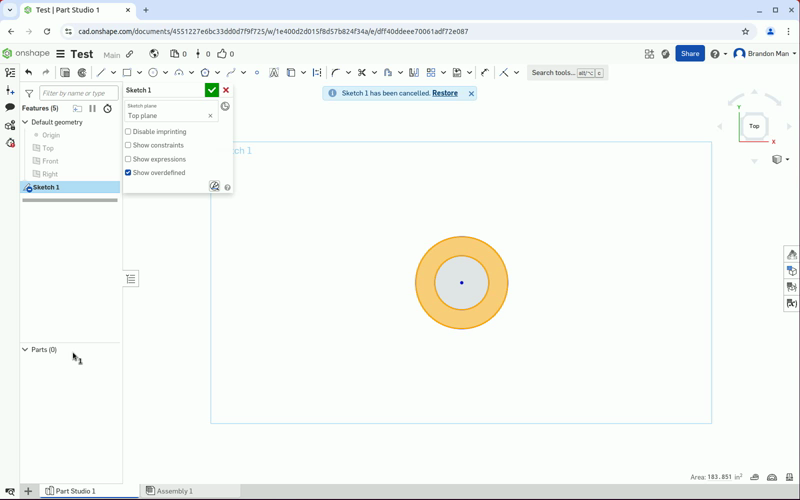
key(shift+y)
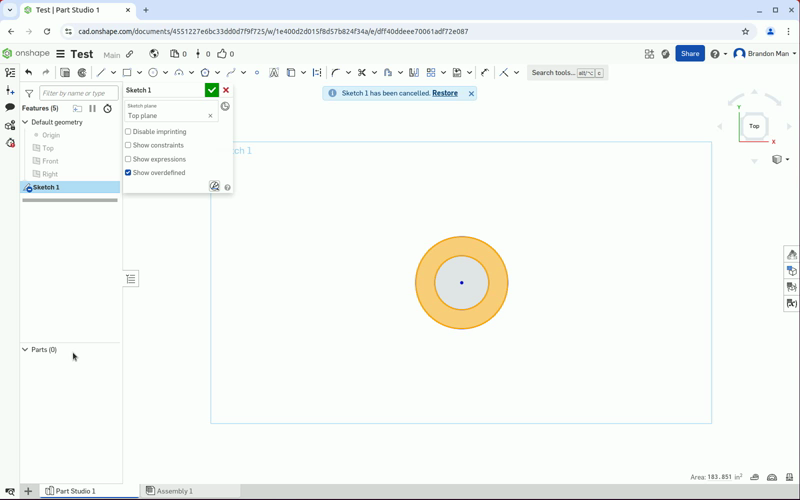
key(shift+e)
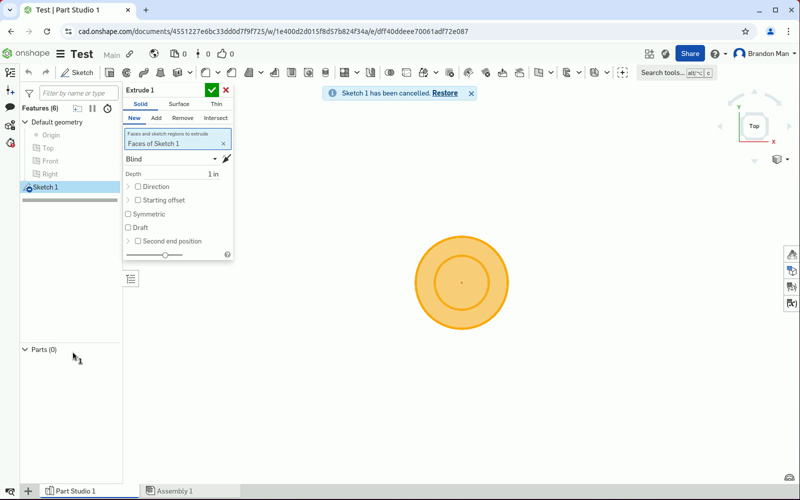
mouse_move(143, 106)
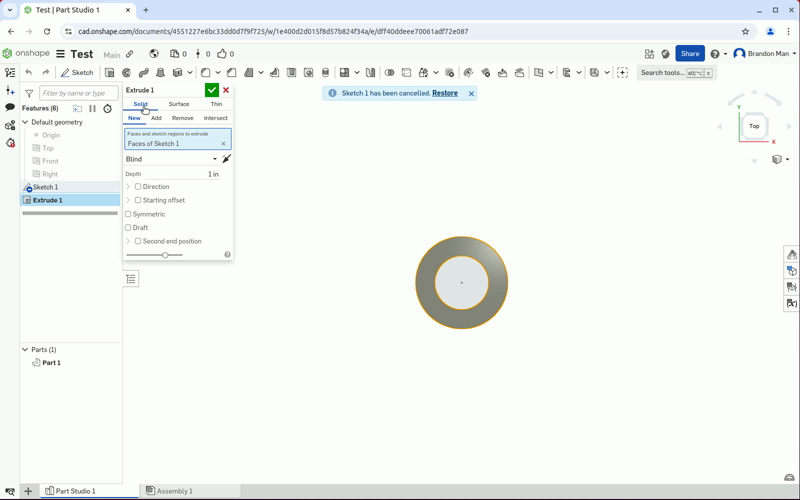
click(143, 106)
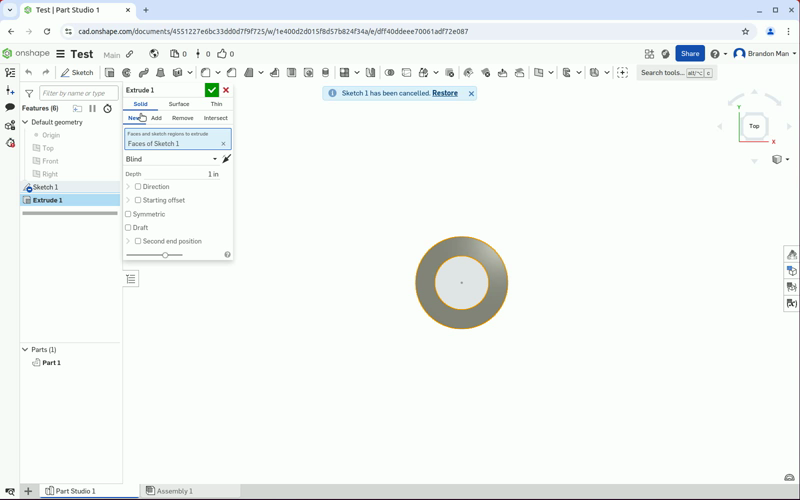
mouse_move(137, 120)
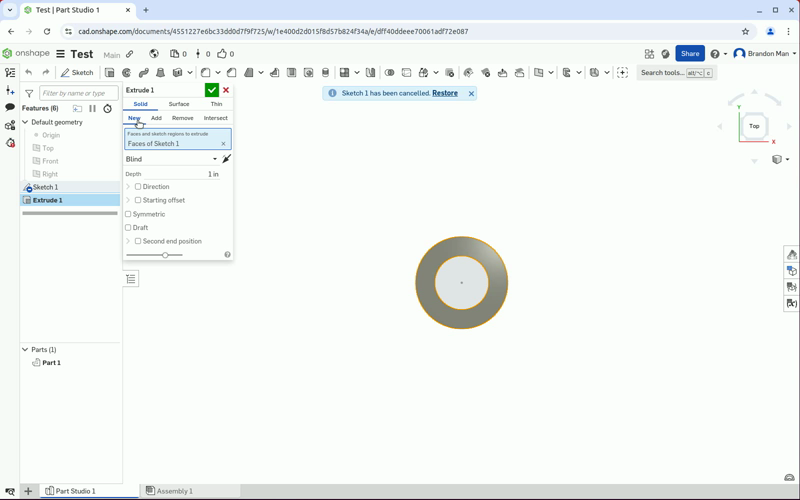
click(137, 120)
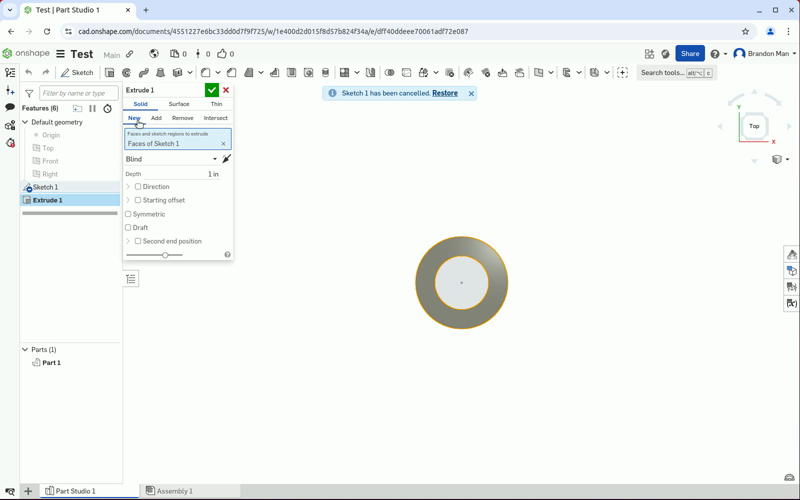
key(tab, 4)
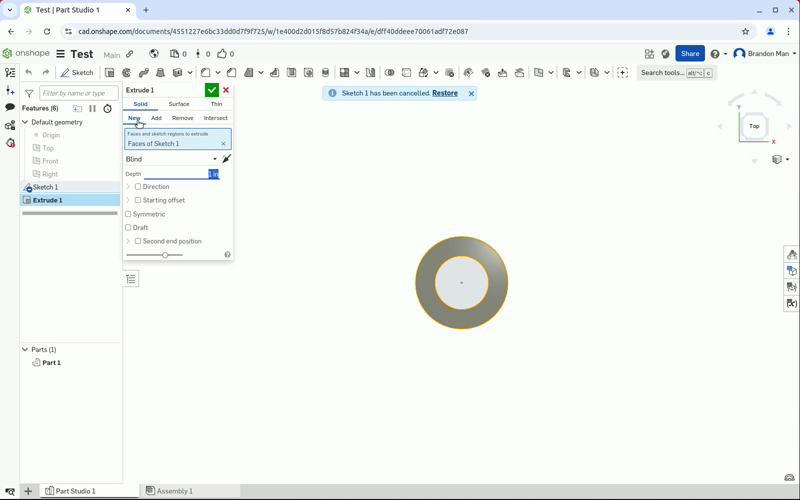
text(14.924)
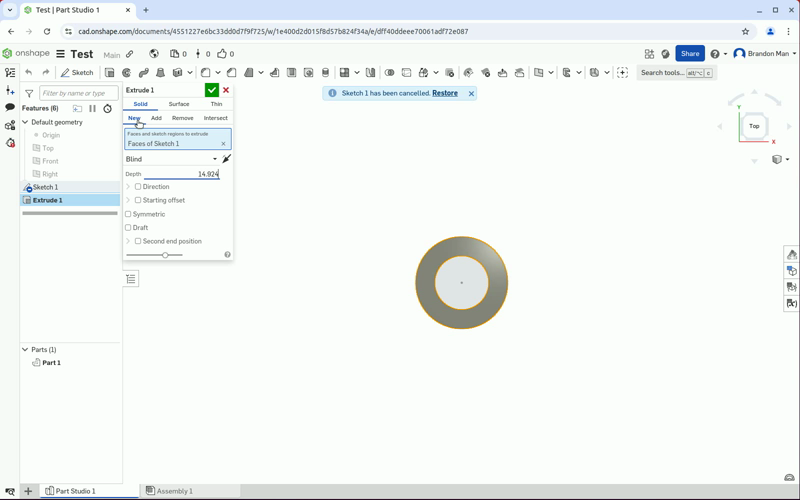
key(enter)
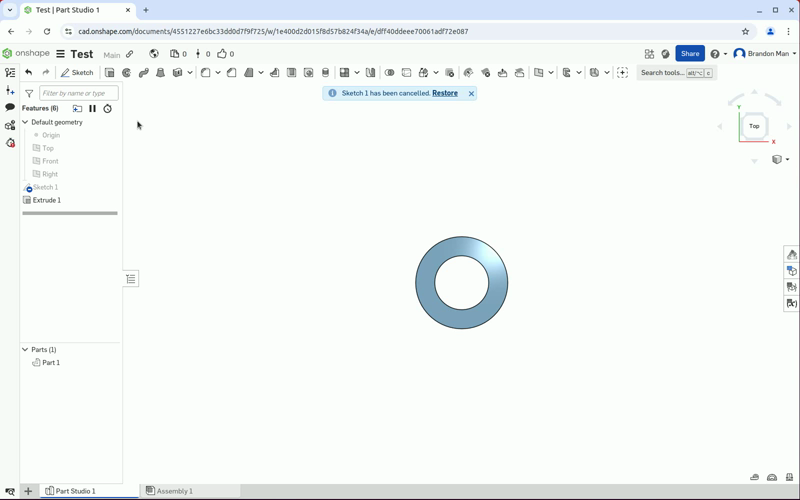
key(shift+h)
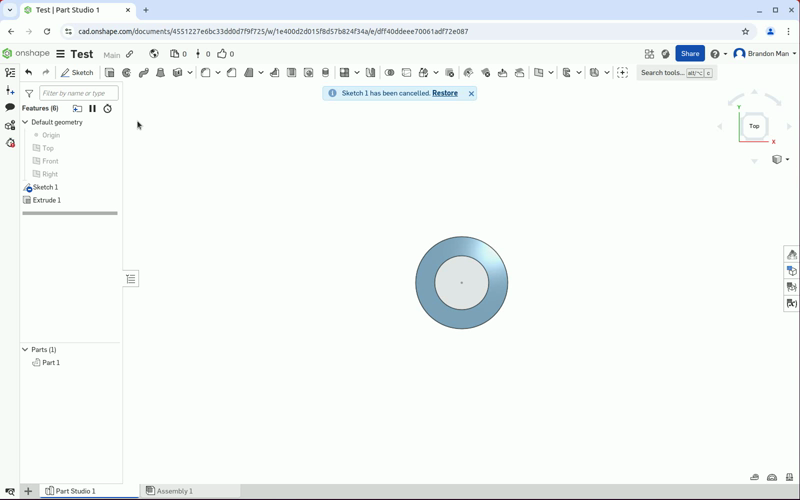
key(shift+h)
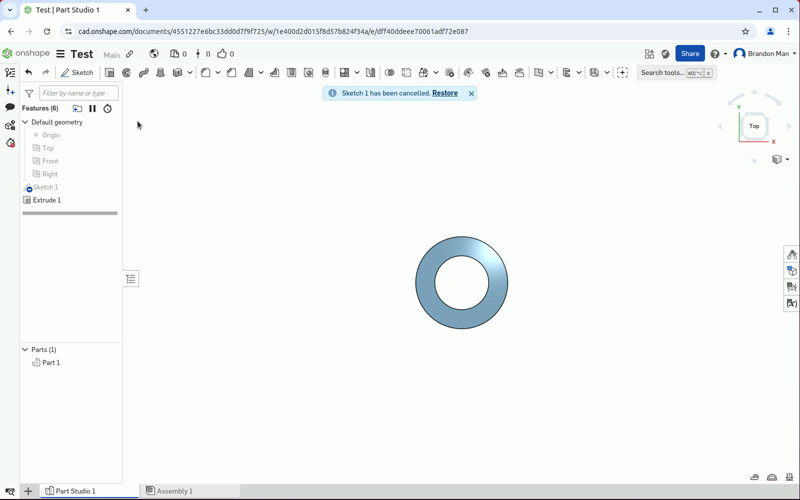
mouse_move(73, 189)
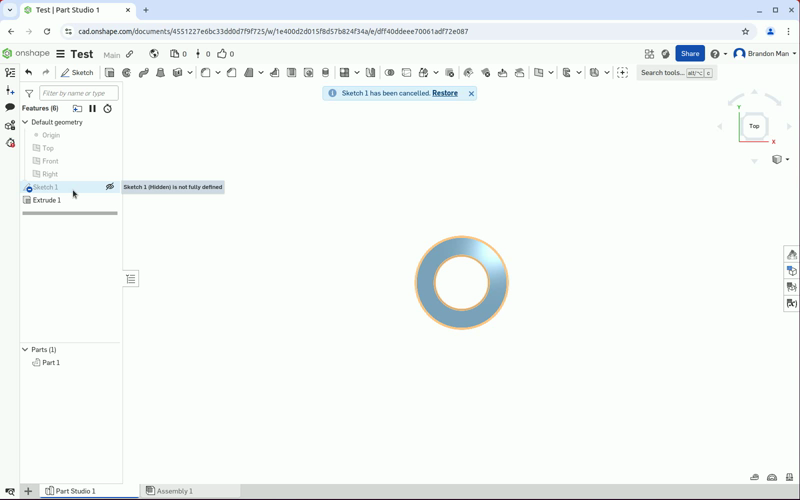
click(73, 189)
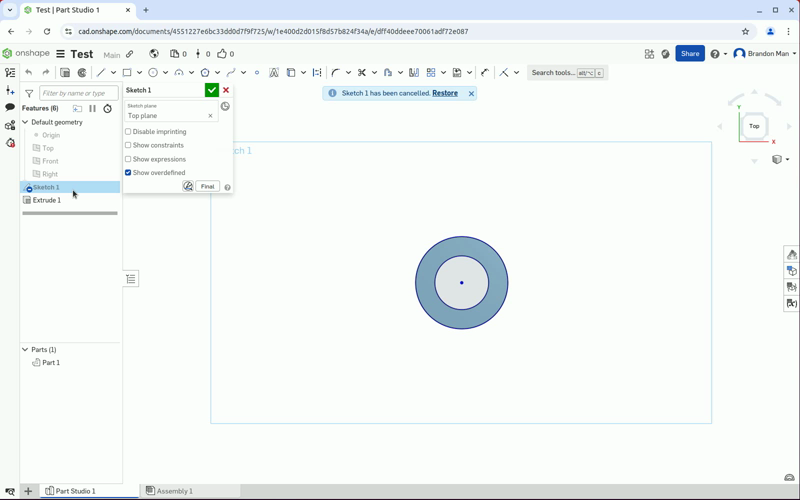
mouse_move(229, 92)
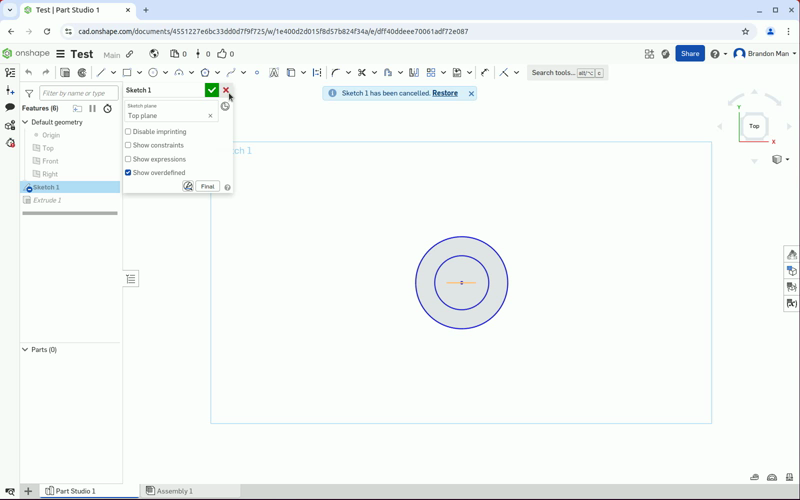
click(229, 92)
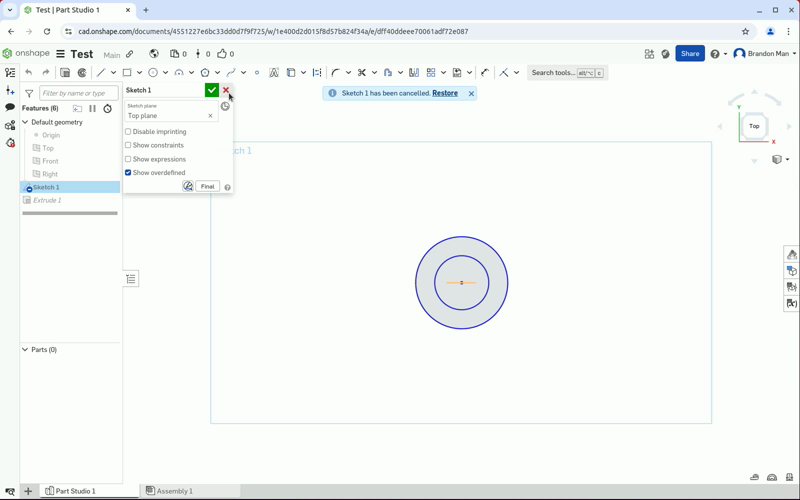
key(shift+s)
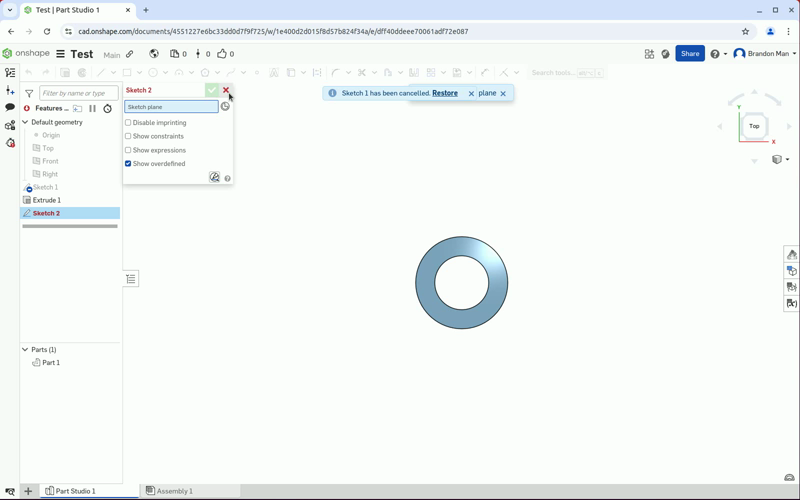
mouse_move(73, 150)
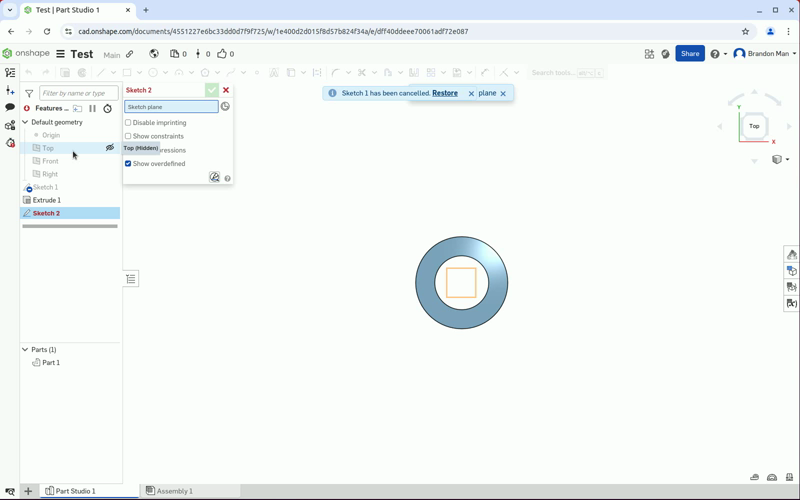
click(73, 150)
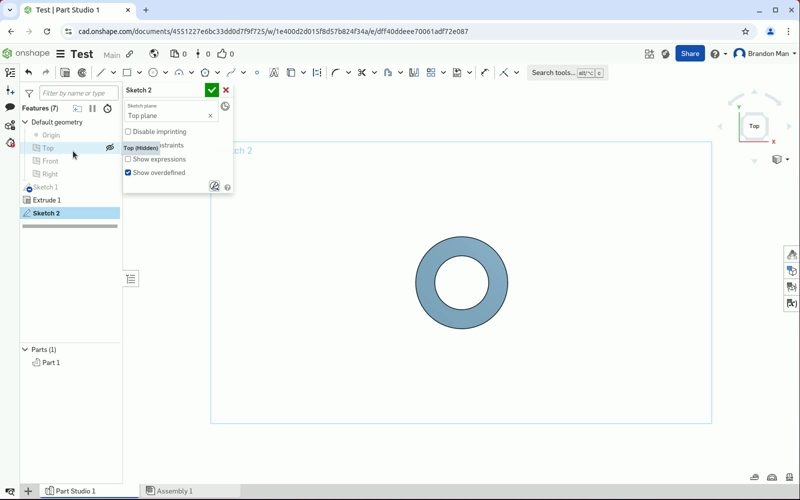
mouse_move(73, 352)
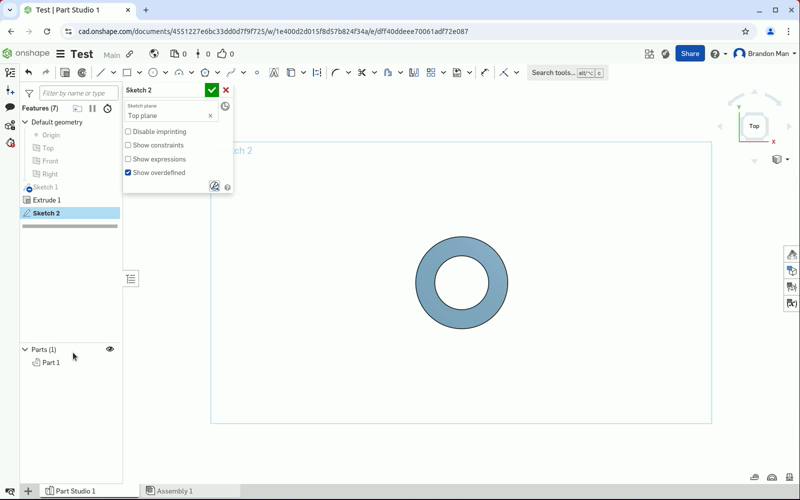
key(y)
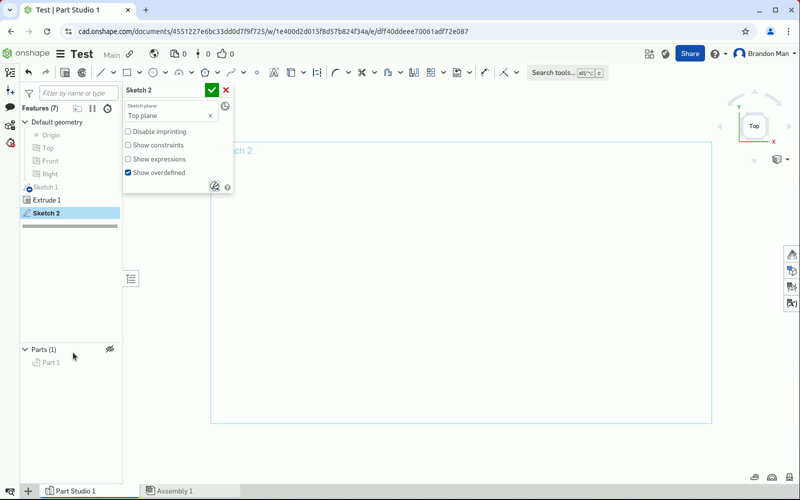
key(l)
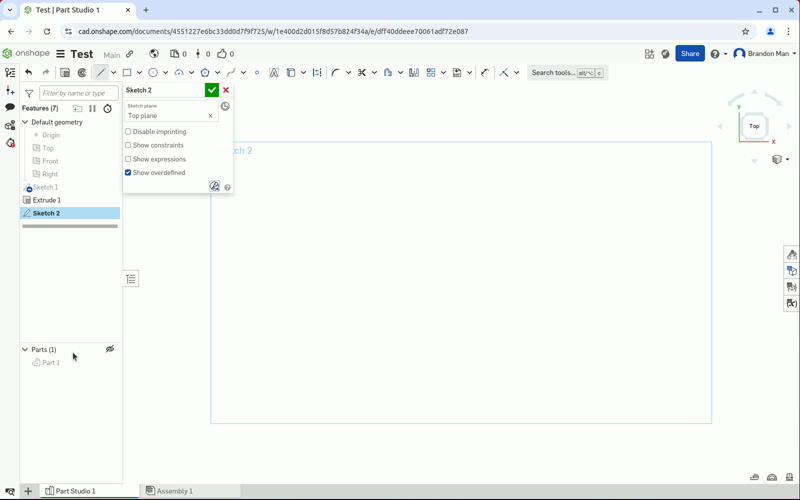
key_down(shift)
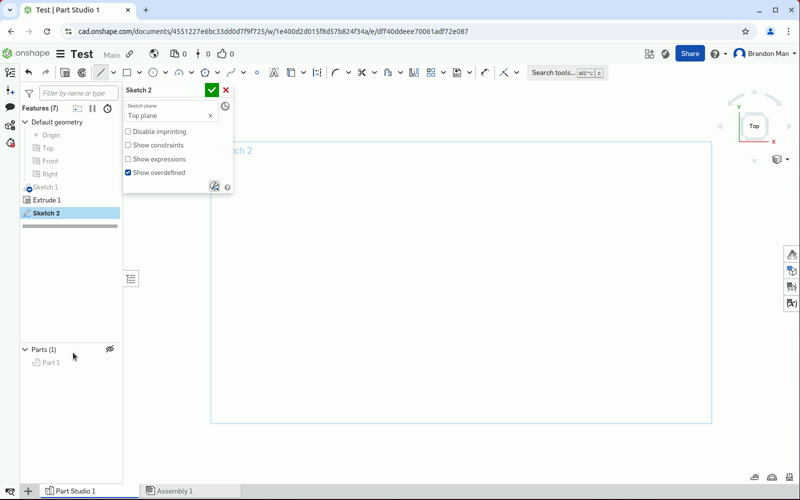
mouse_move(390, 300)
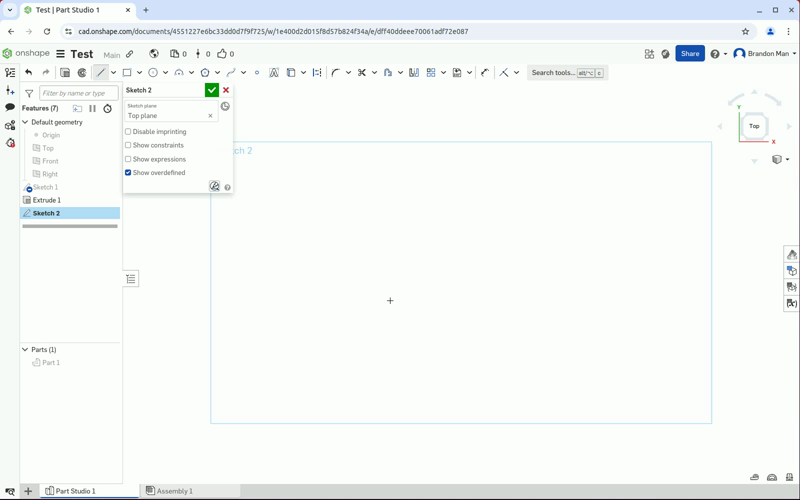
click(390, 300)
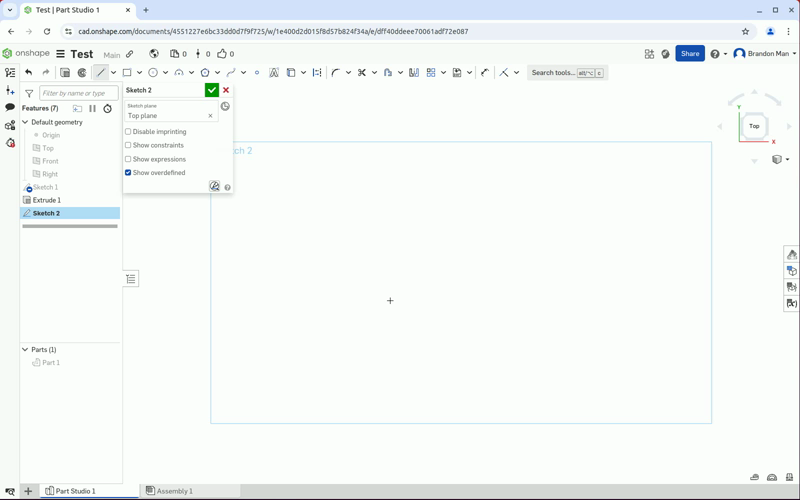
key_up(shift)
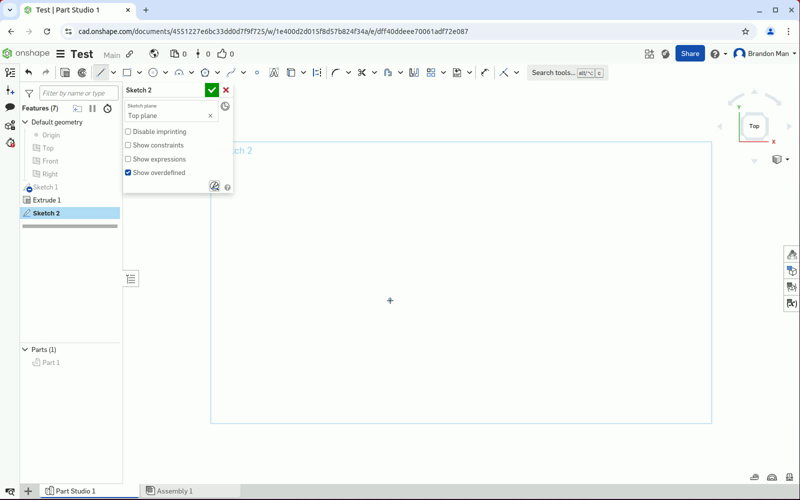
key_down(shift)
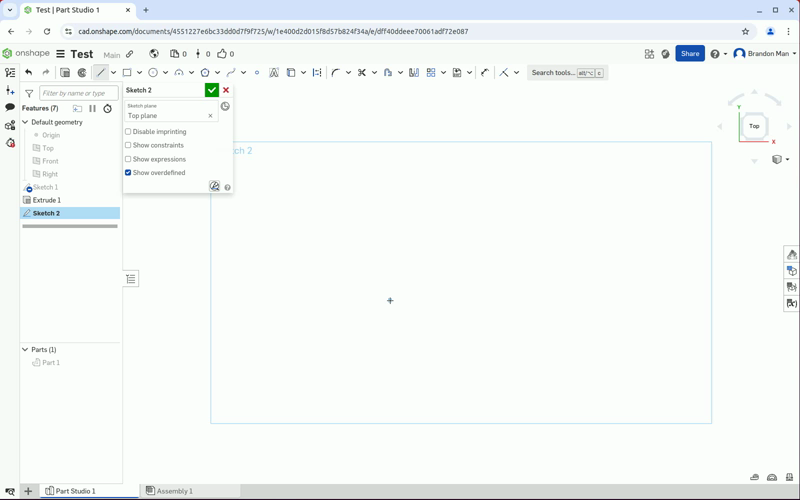
mouse_move(420, 300)
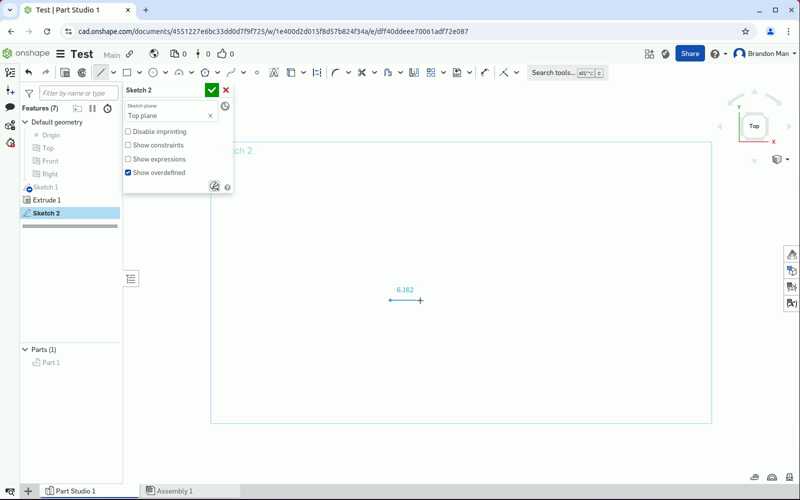
mouse_move(419, 300)
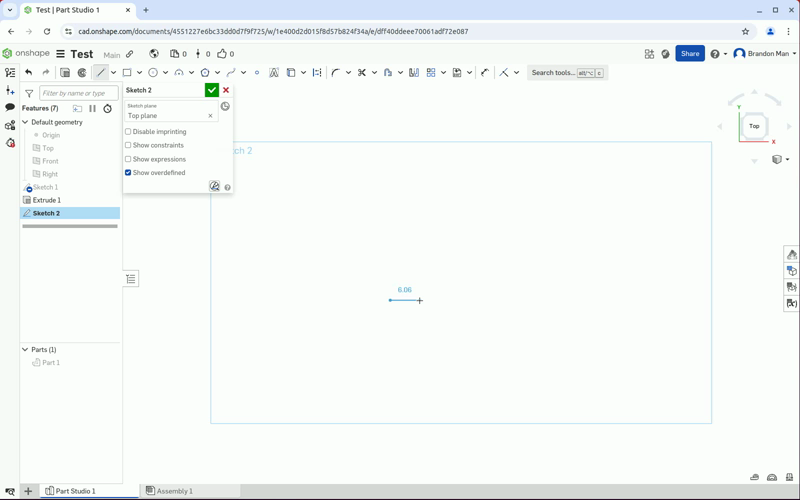
click(419, 300)
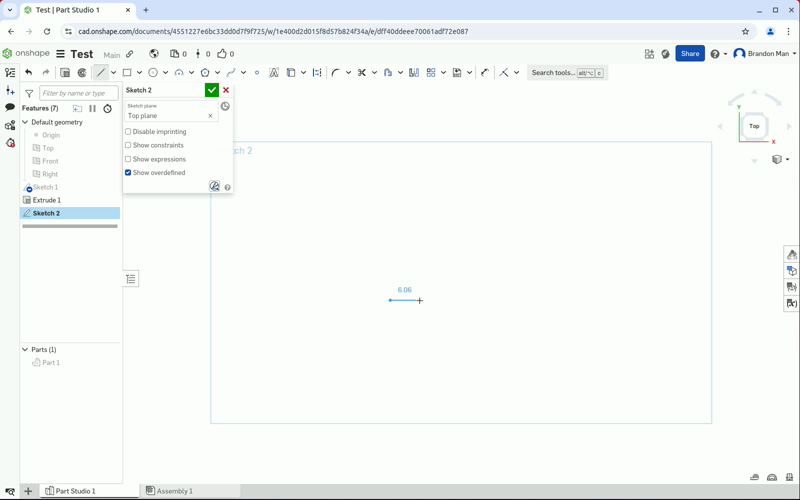
key_up(shift)
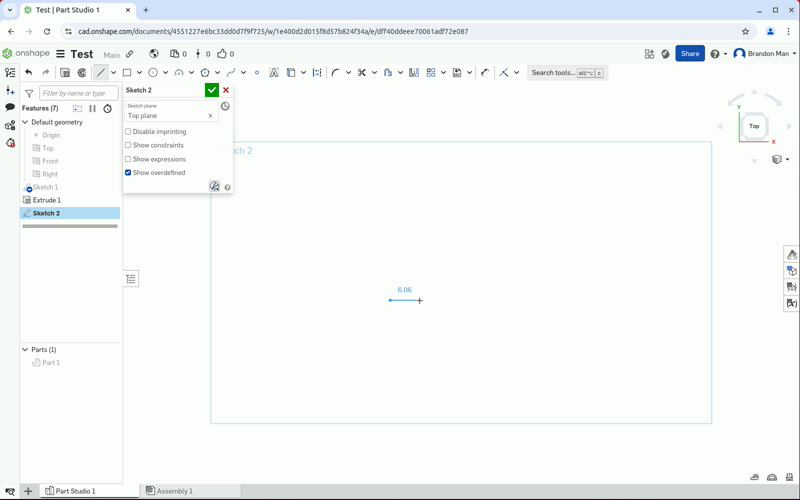
key(esc)
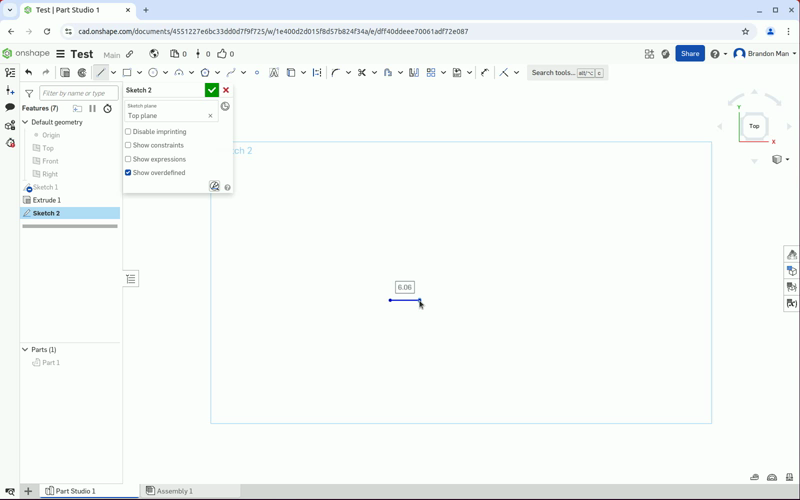
key(a)
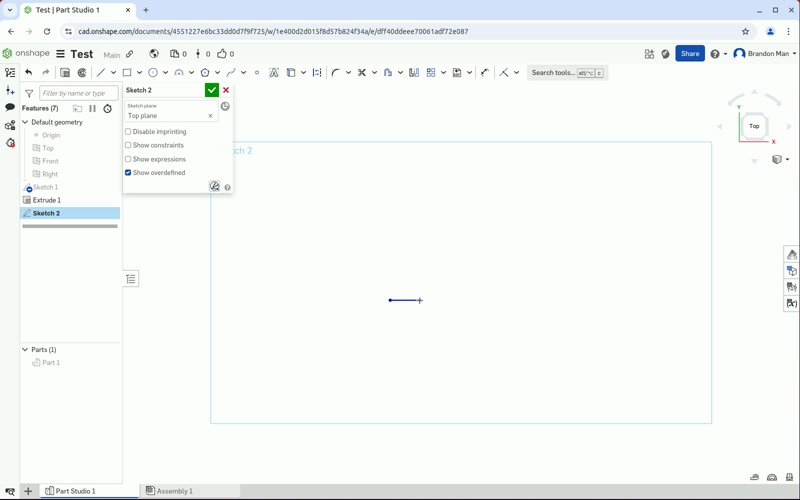
mouse_move(419, 300)
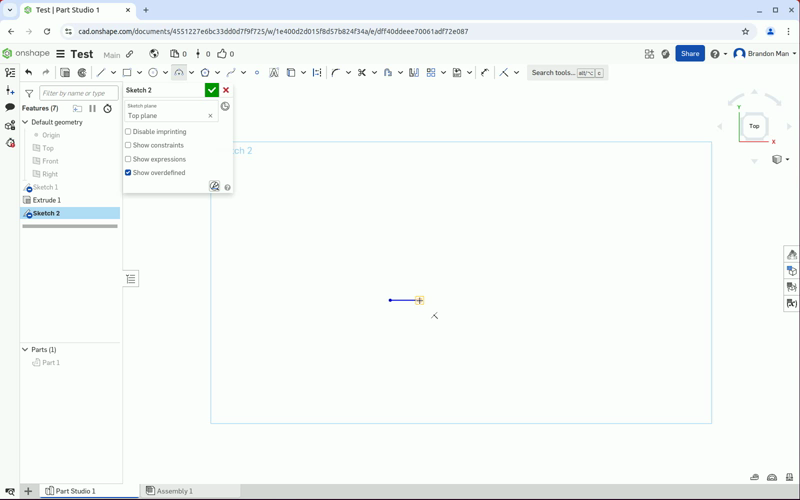
click(419, 300)
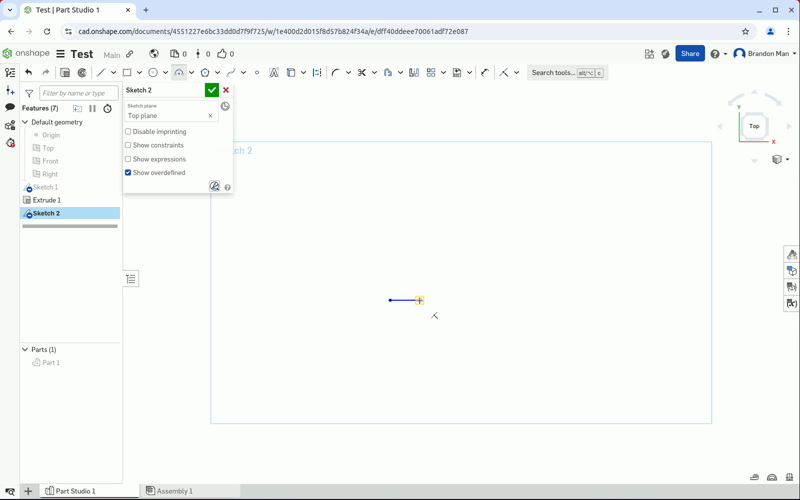
key_down(shift)
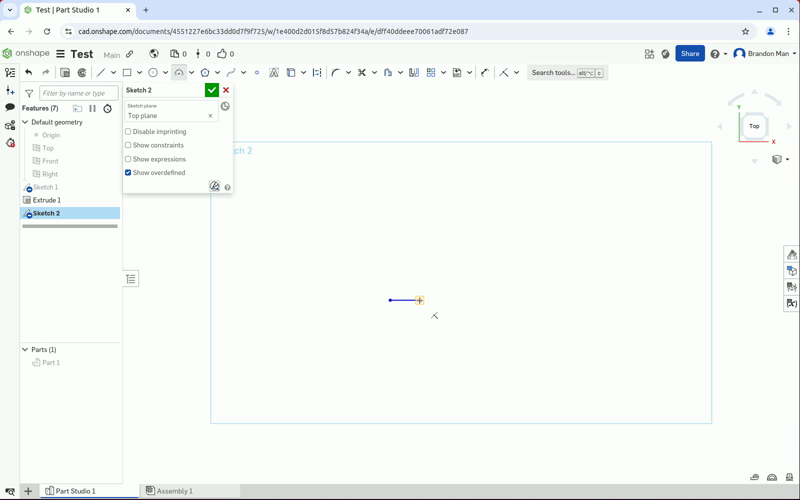
mouse_move(419, 263)
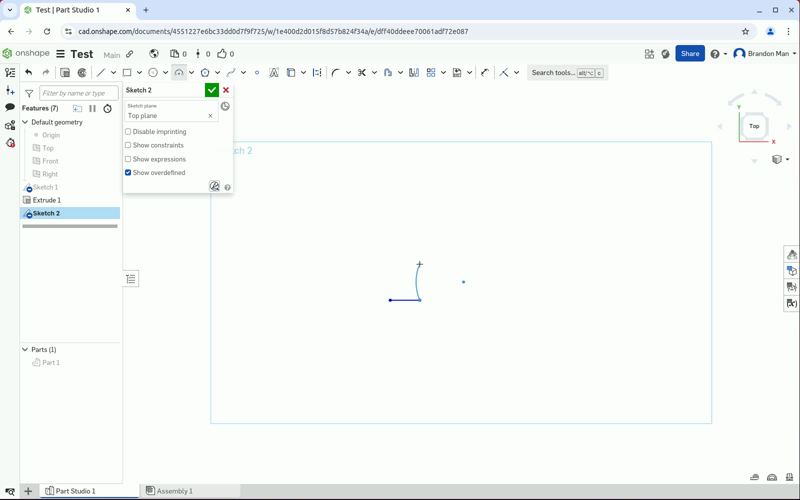
click(419, 263)
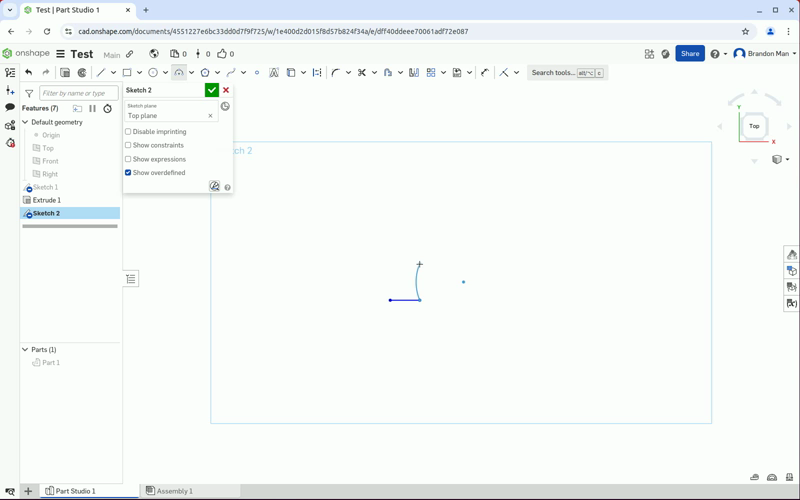
mouse_move(416, 282)
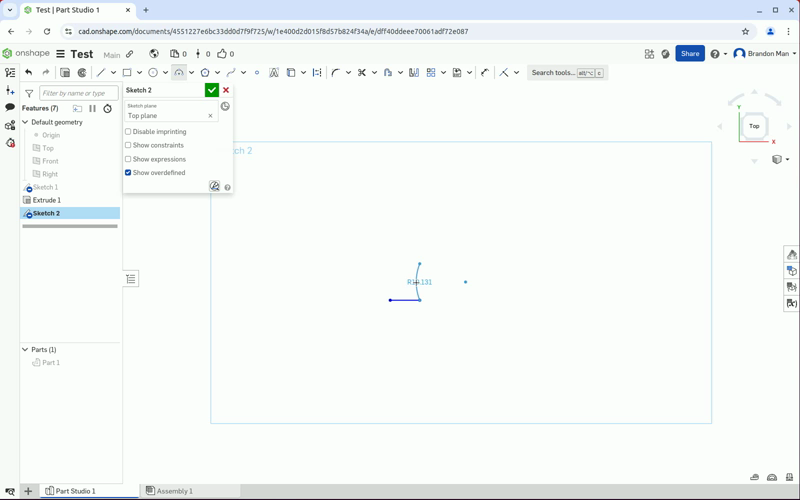
click(416, 282)
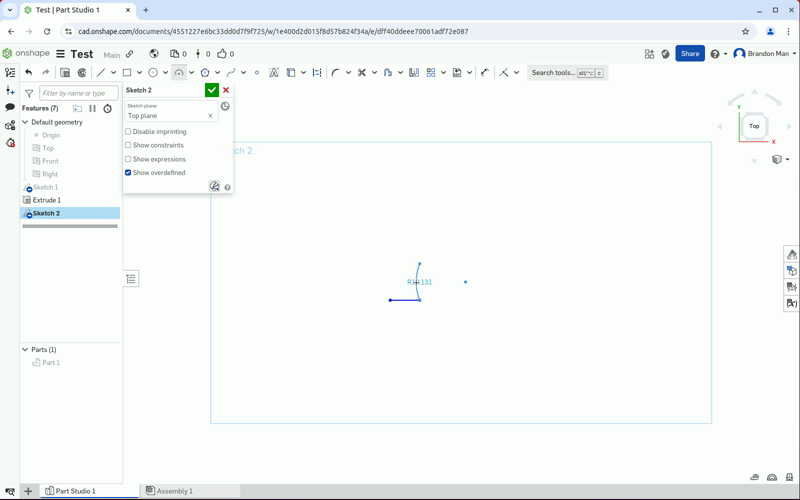
key_up(shift)
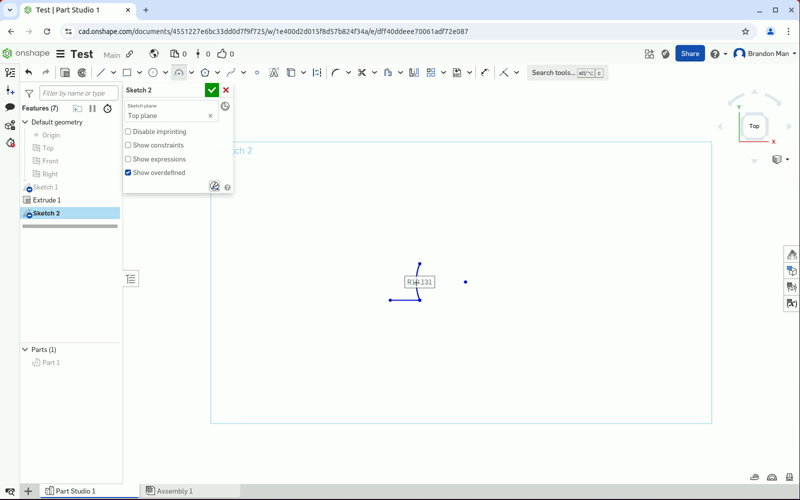
key(esc)
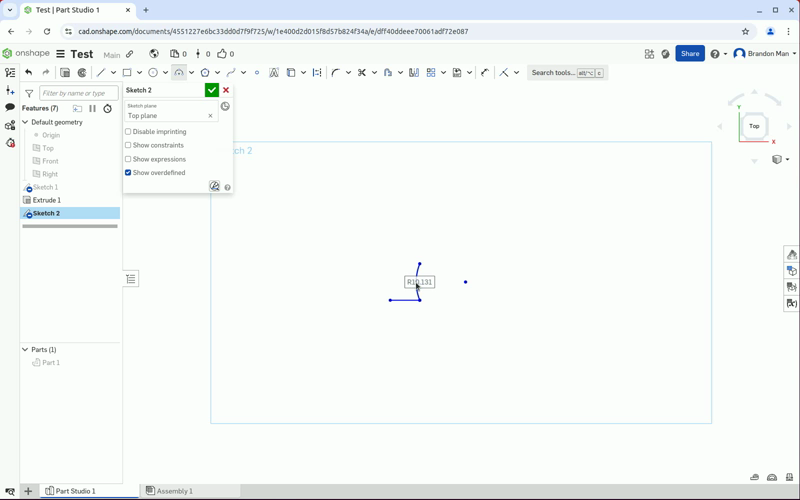
key(l)
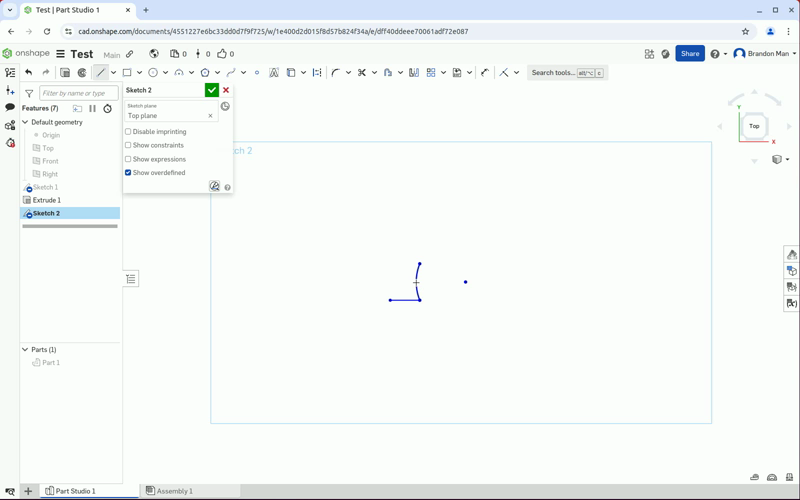
mouse_move(419, 263)
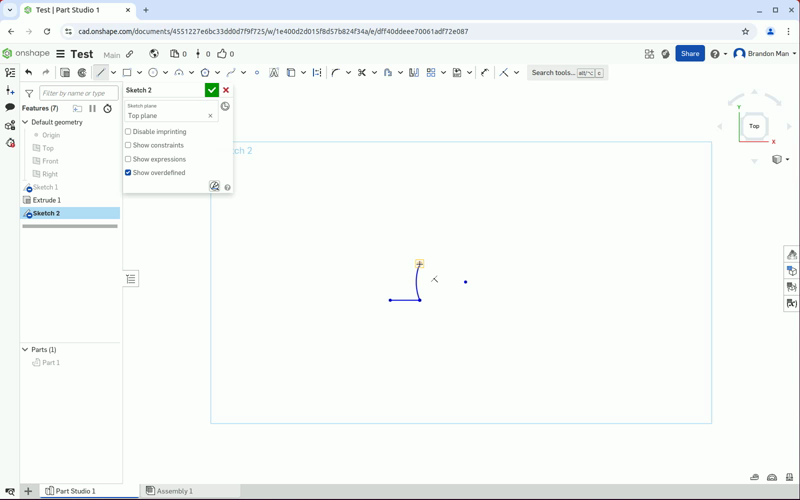
click(419, 263)
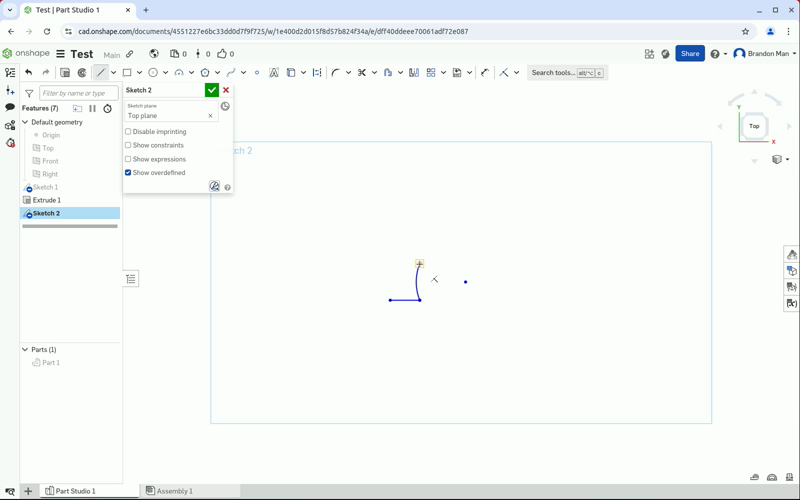
key_down(shift)
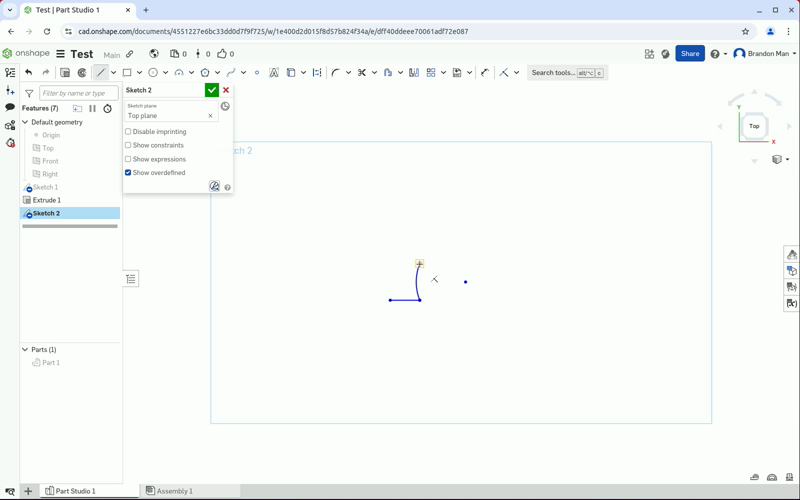
mouse_move(449, 263)
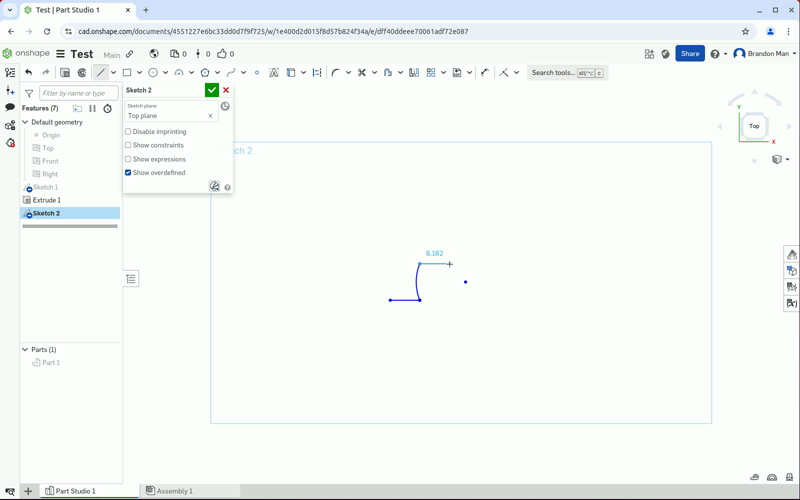
mouse_move(390, 263)
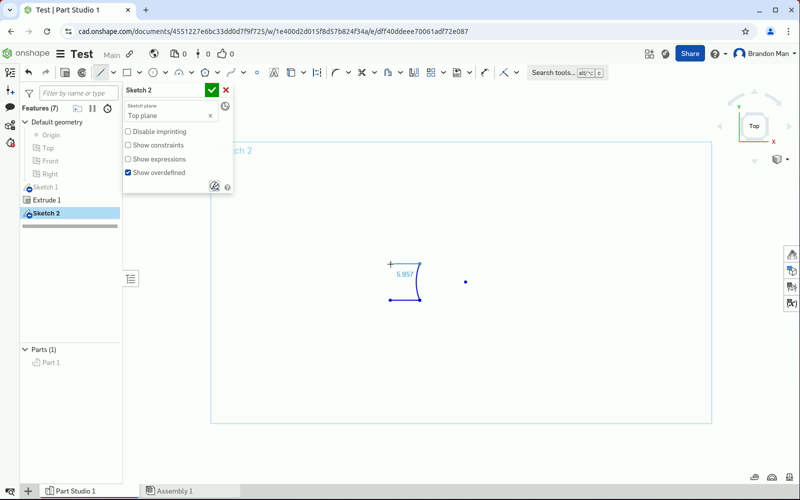
click(390, 263)
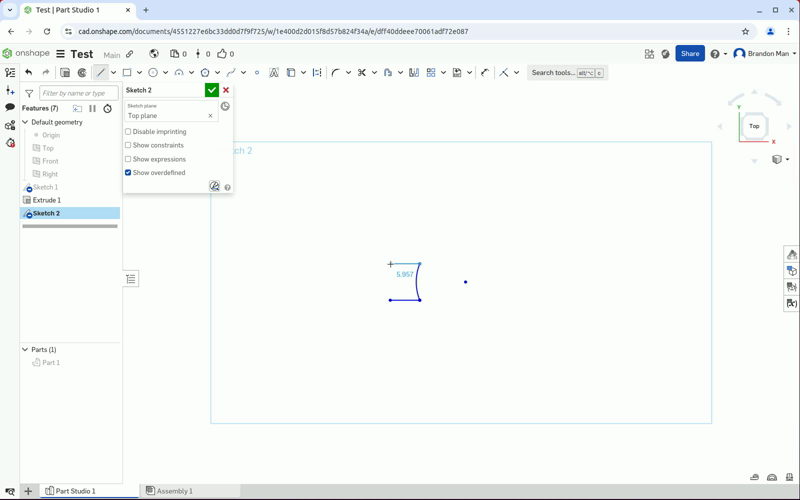
key_up(shift)
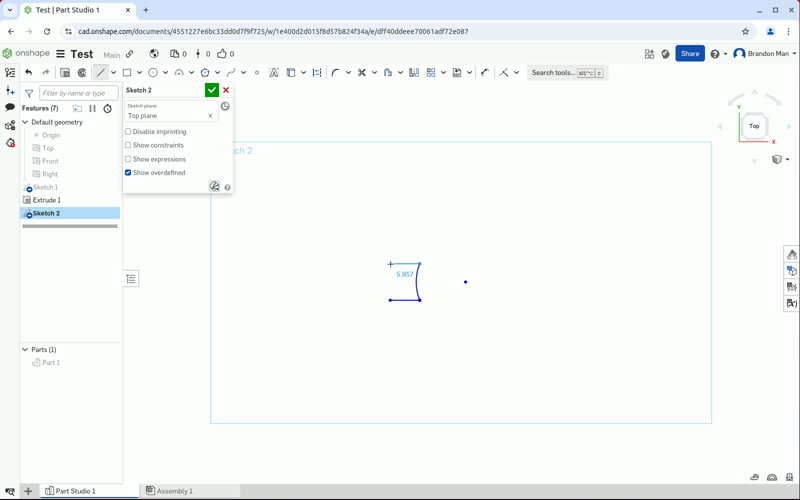
key(esc)
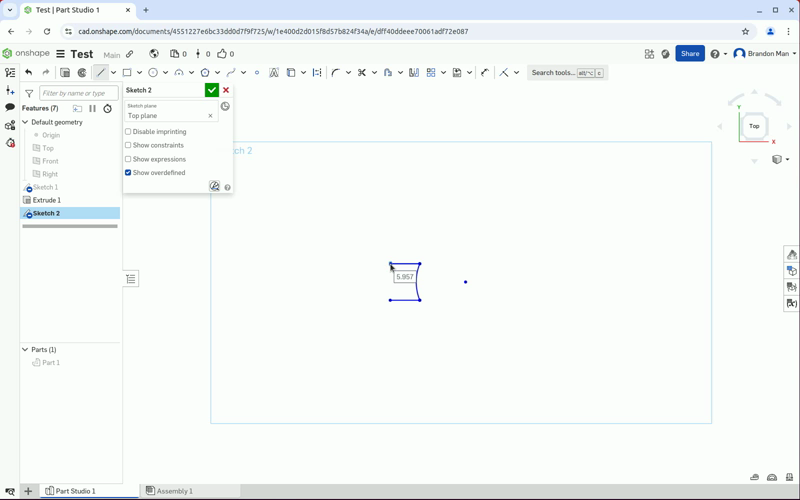
key(a)
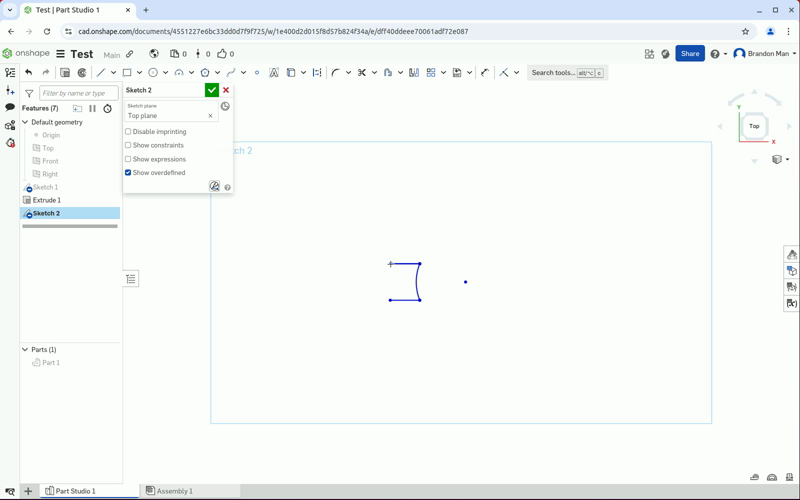
mouse_move(390, 263)
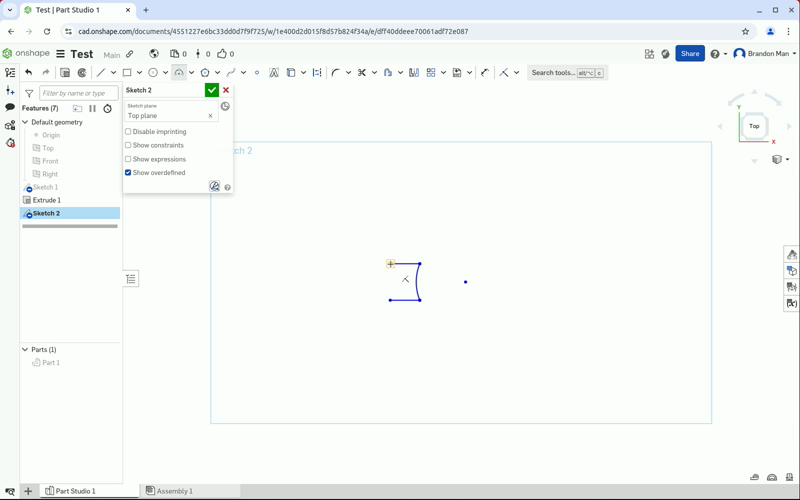
click(390, 263)
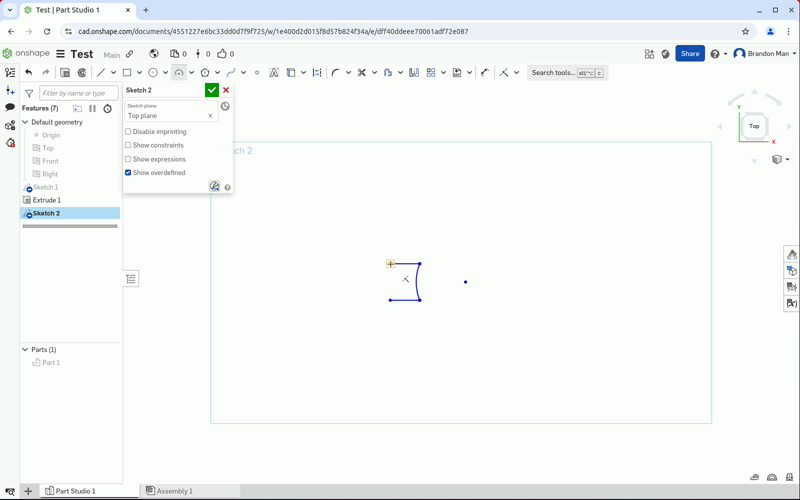
mouse_move(390, 300)
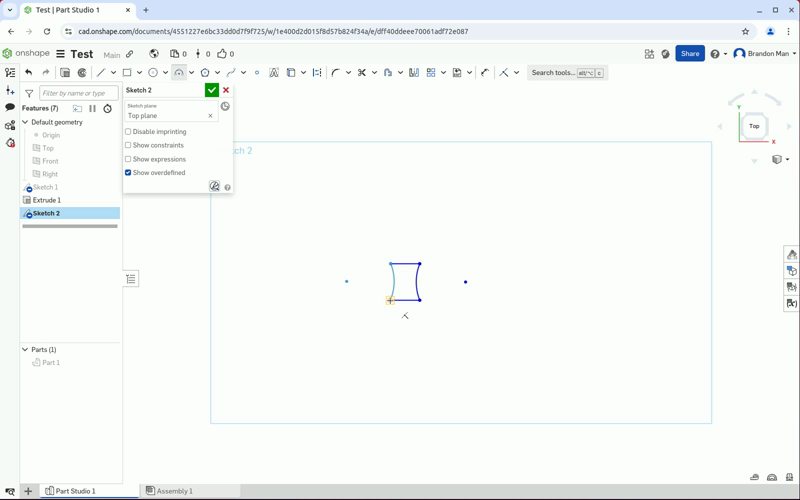
click(390, 300)
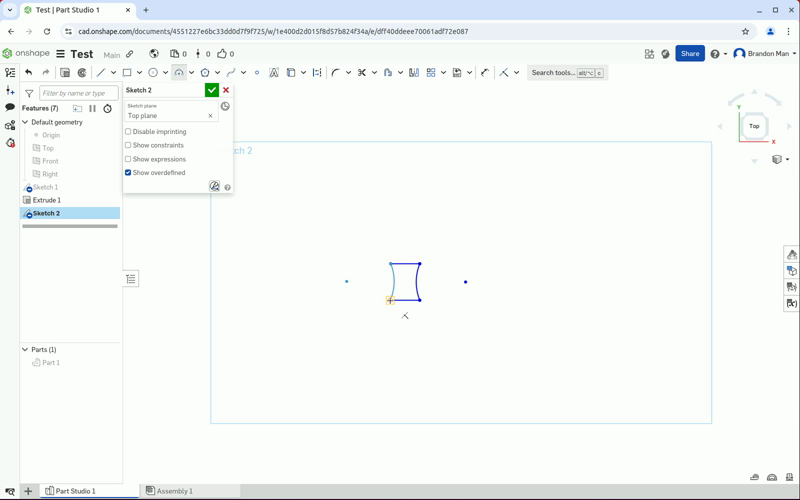
key_down(shift)
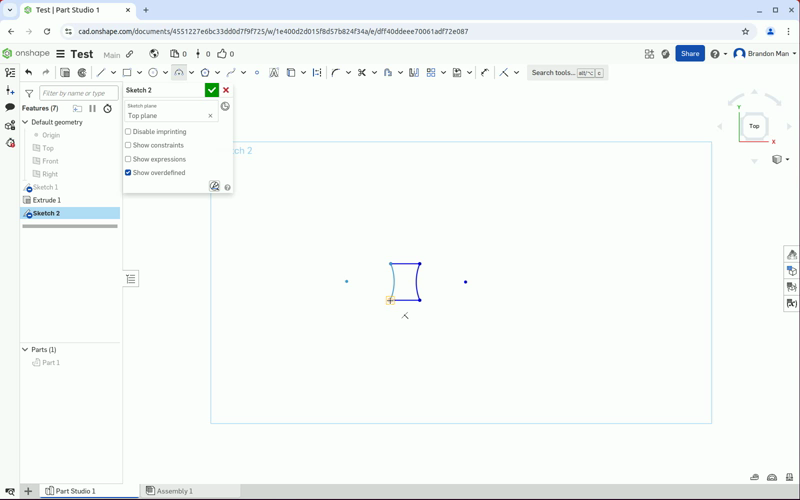
mouse_move(369, 282)
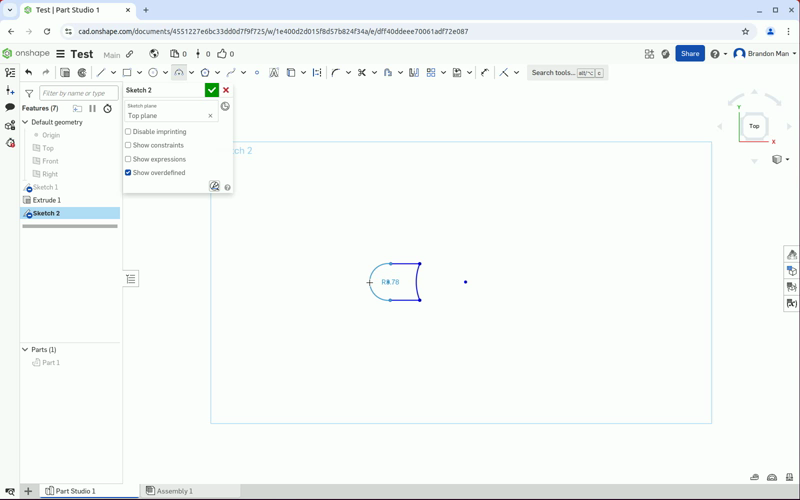
click(369, 282)
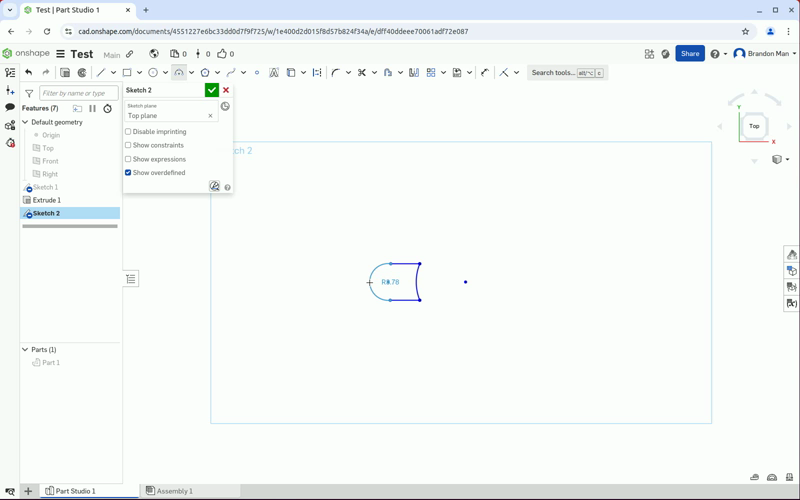
key_up(shift)
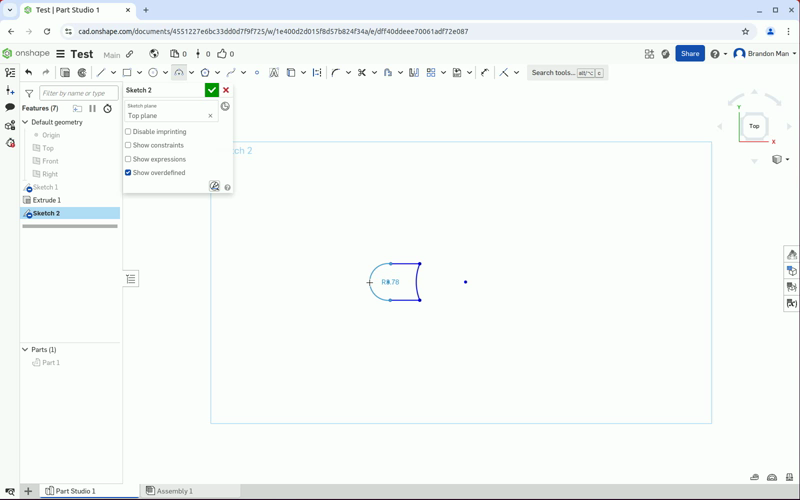
key(esc)
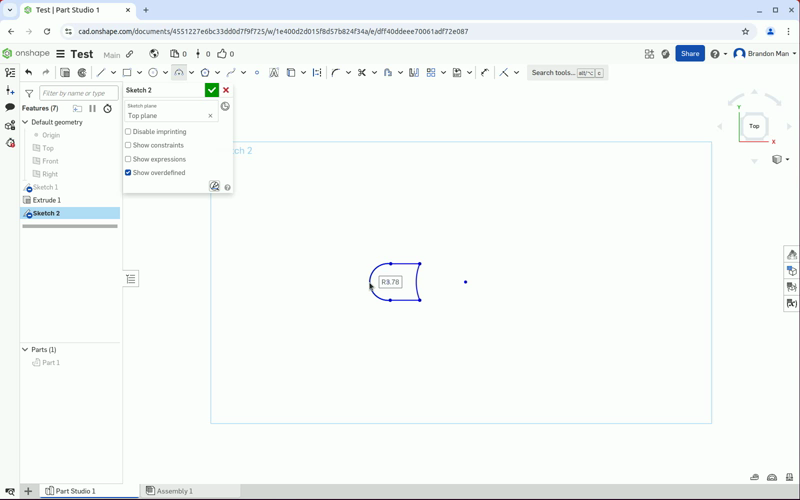
key(c)
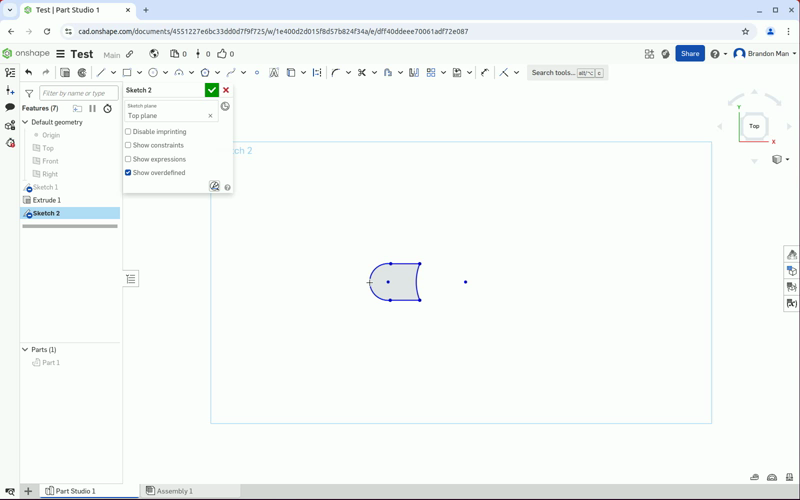
key_down(shift)
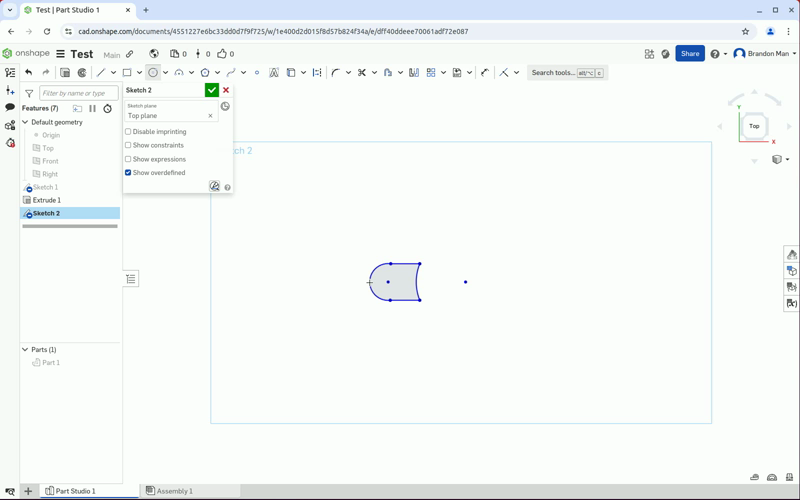
mouse_move(396, 282)
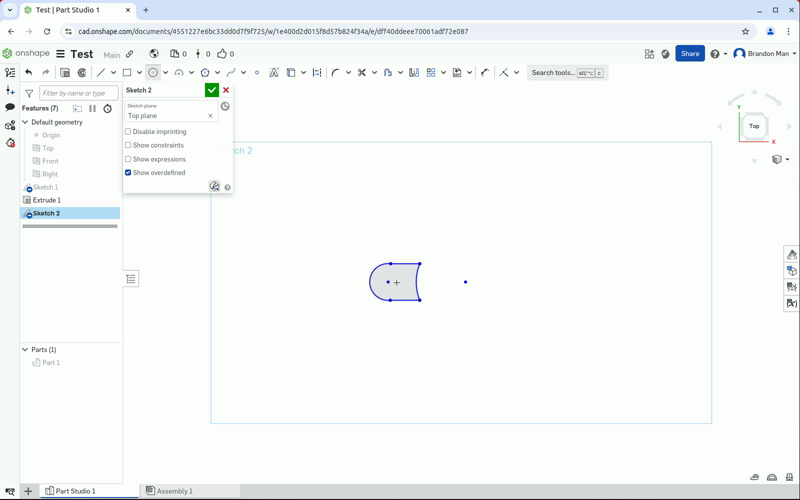
click(396, 282)
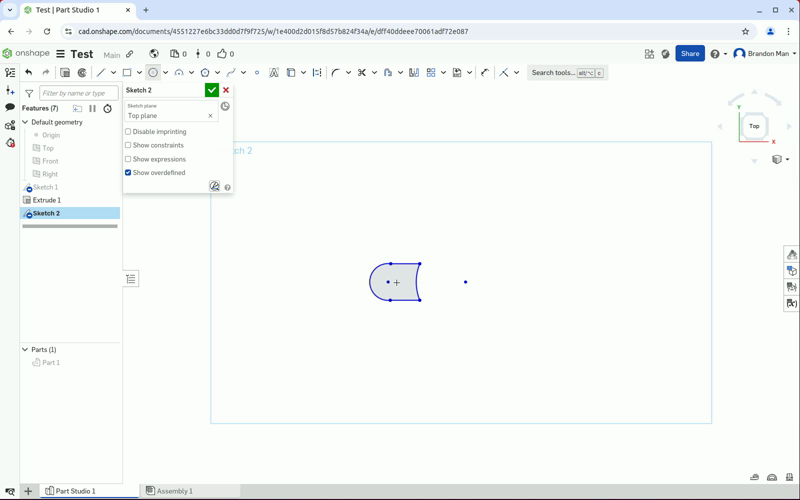
key_up(shift)
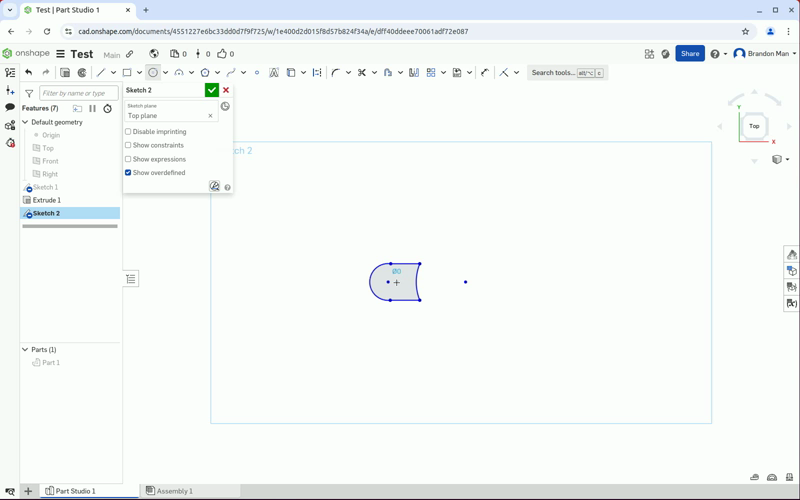
mouse_move(410, 282)
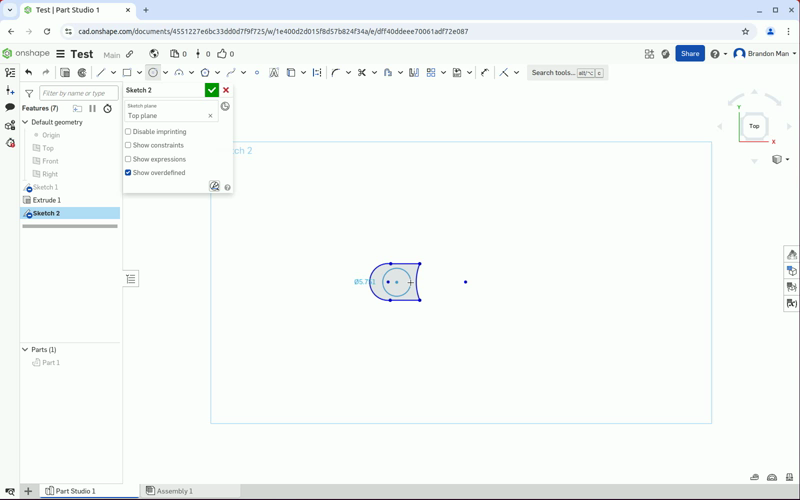
click(410, 282)
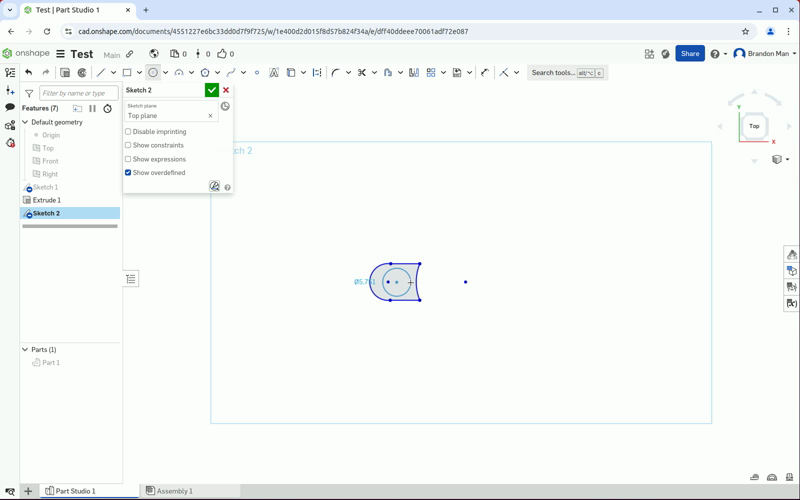
key(esc)
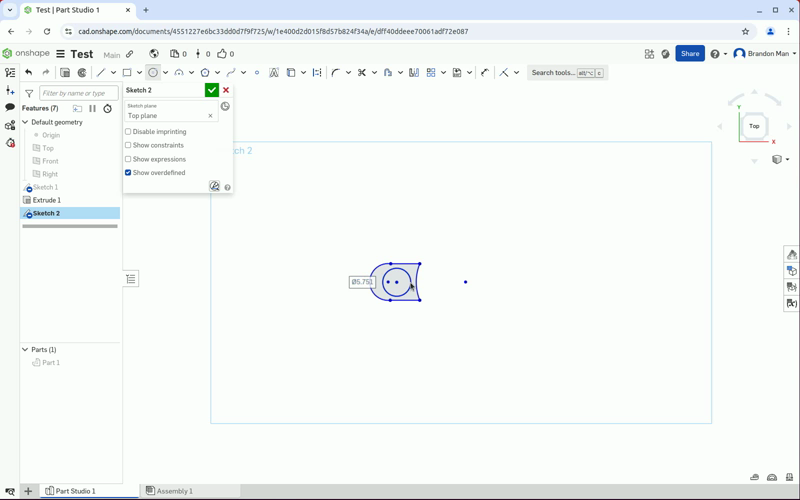
mouse_move(381, 279)
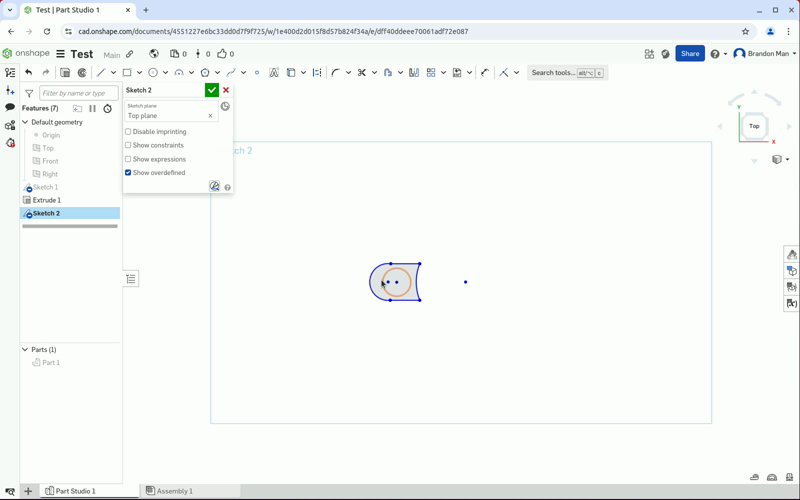
scroll(6)
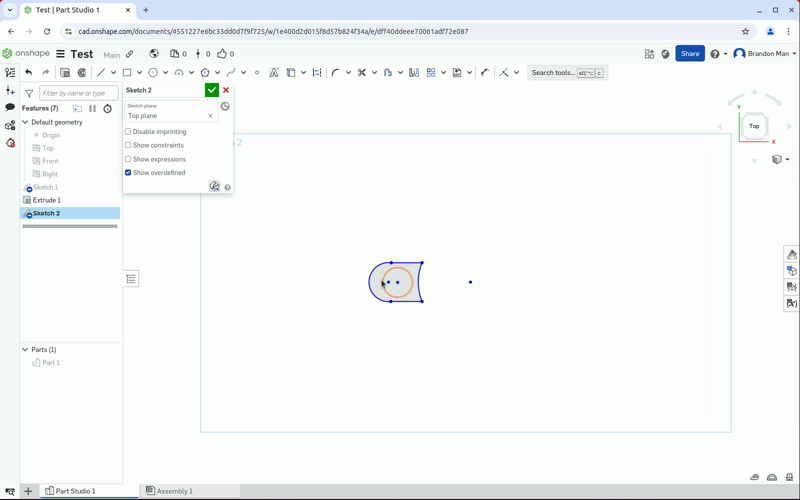
scroll(6)
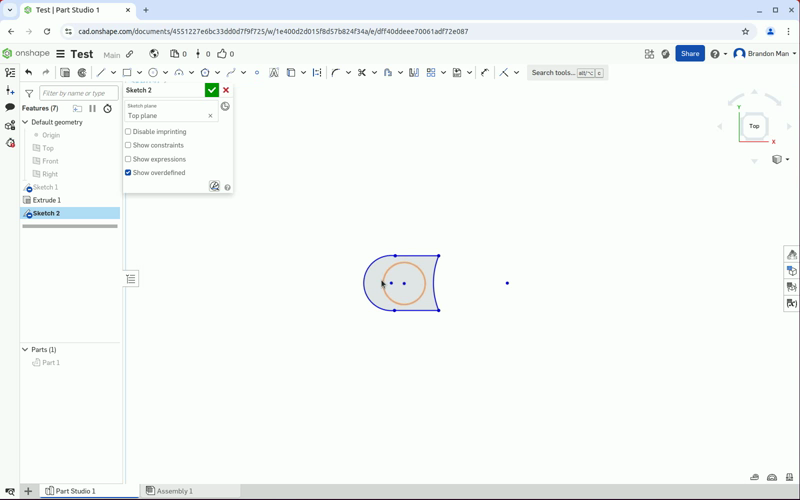
scroll(6)
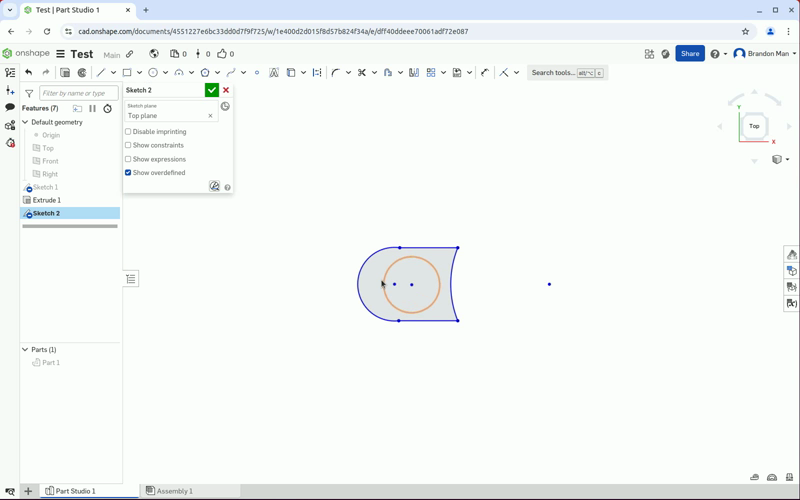
scroll(6)
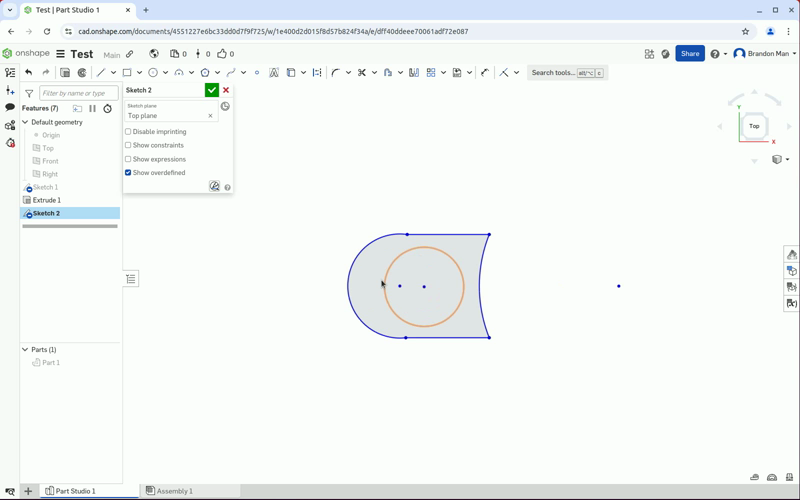
scroll(6)
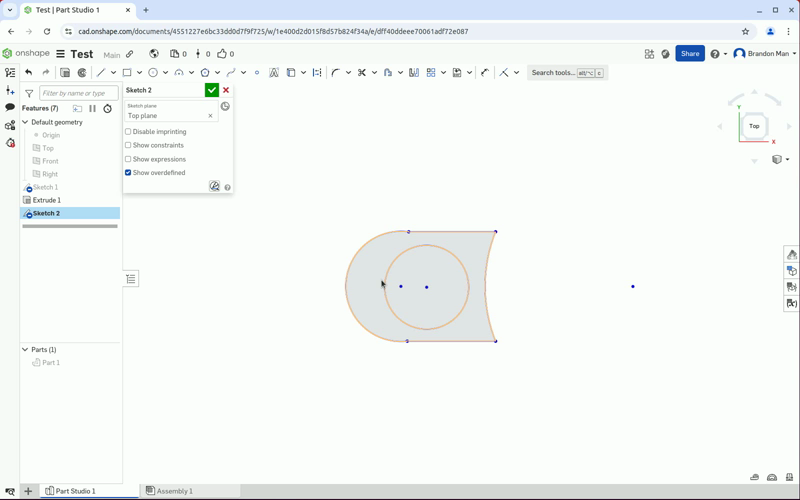
scroll(6)
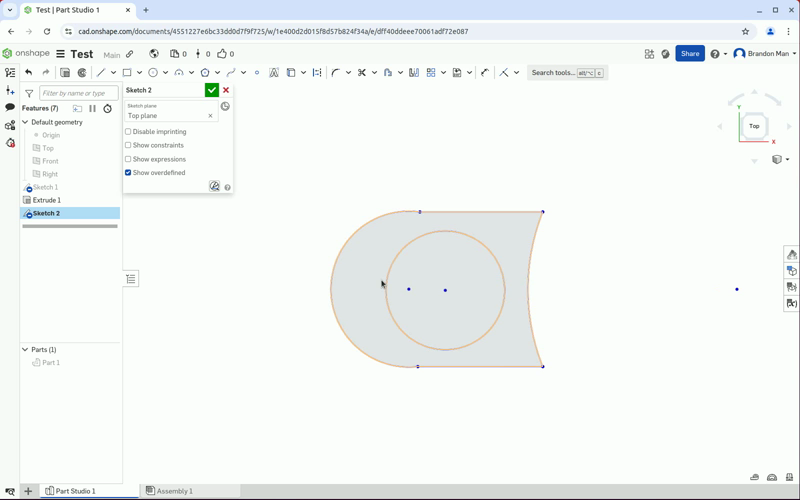
scroll(6)
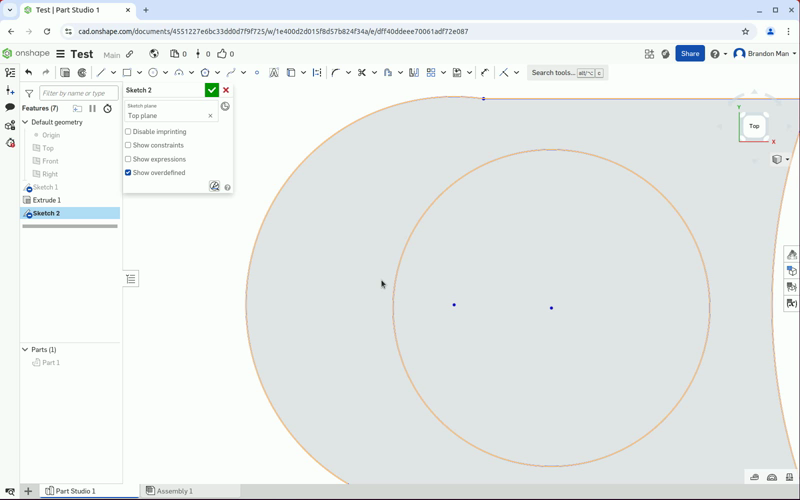
click(381, 279)
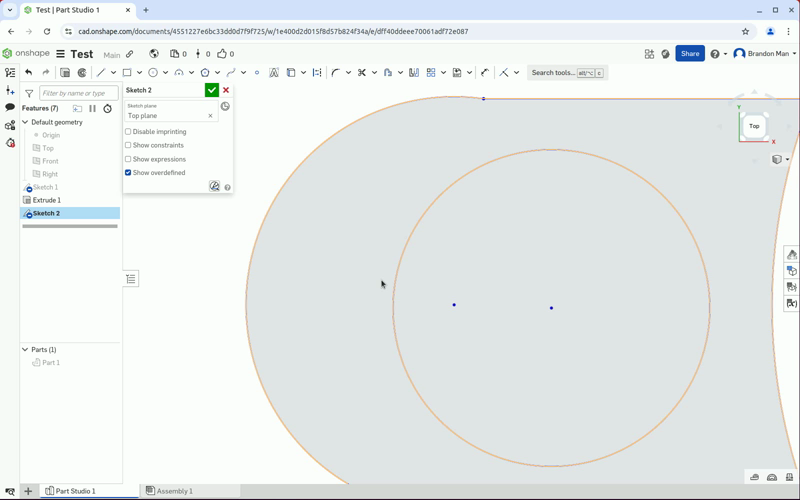
scroll(-6)
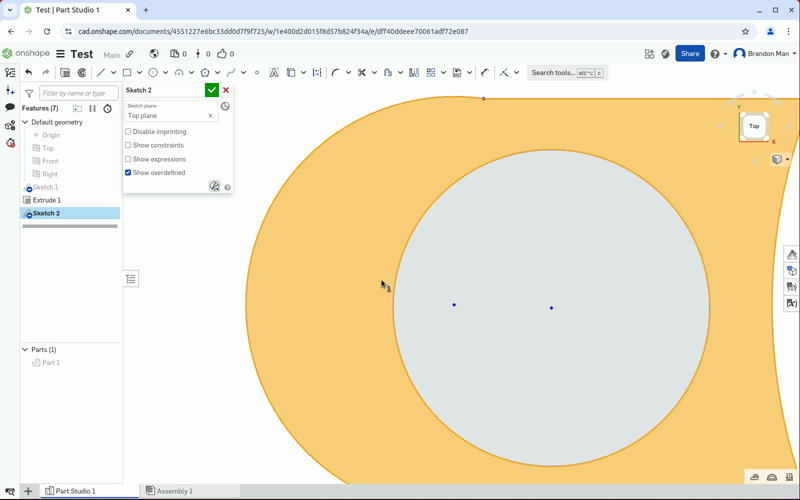
scroll(-6)
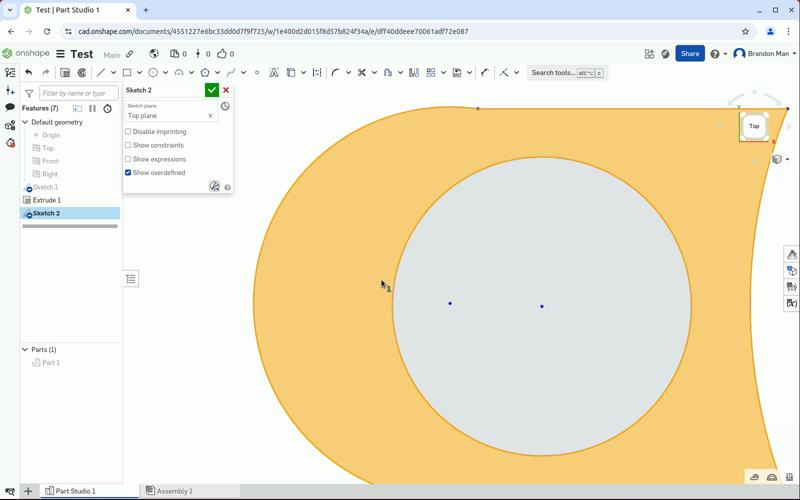
scroll(-6)
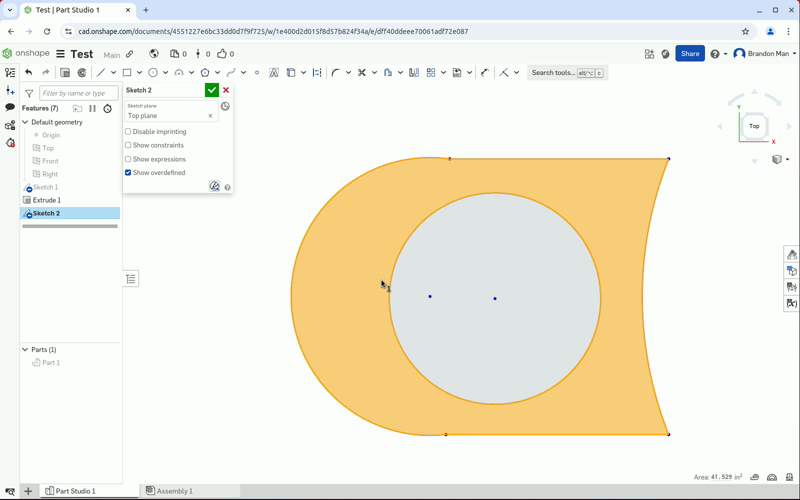
scroll(-6)
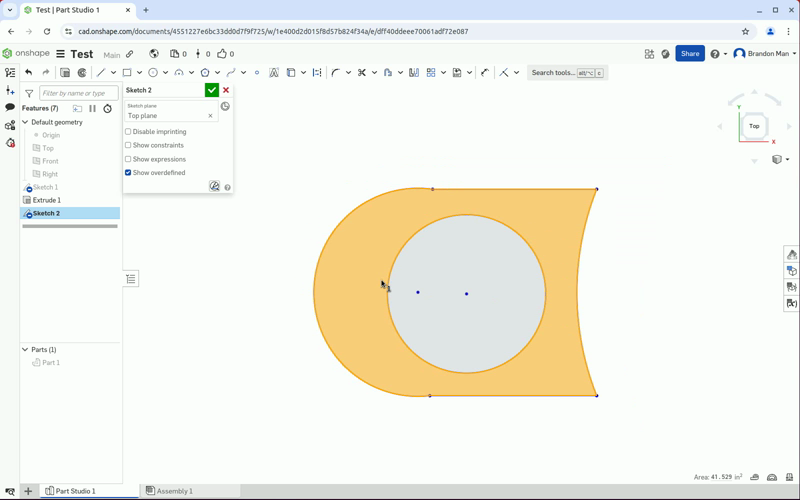
scroll(-6)
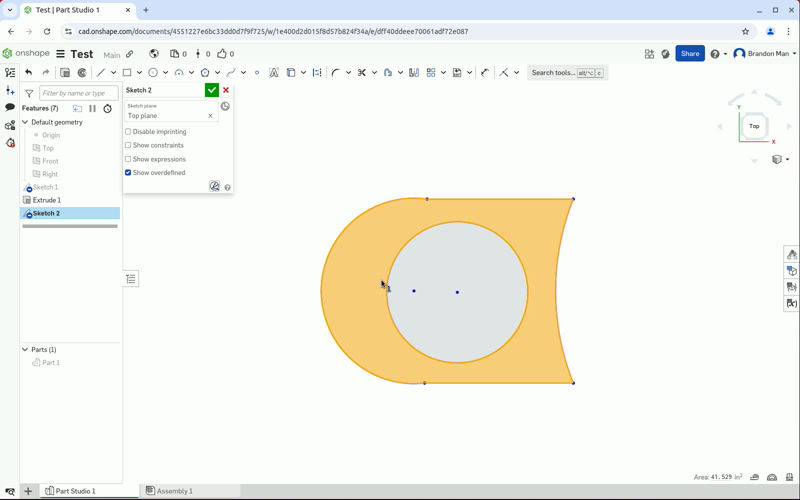
scroll(-6)
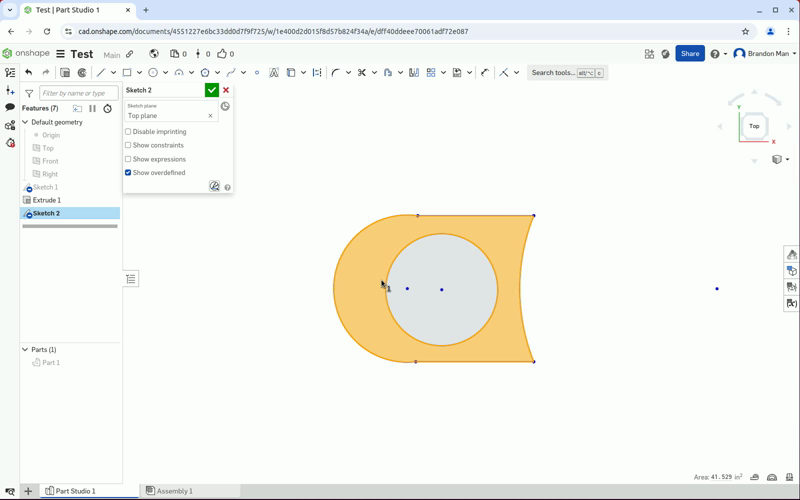
scroll(-6)
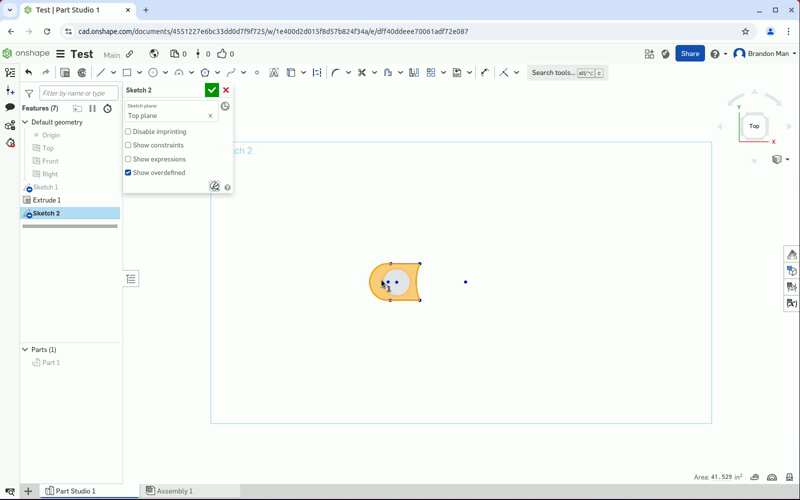
mouse_move(73, 352)
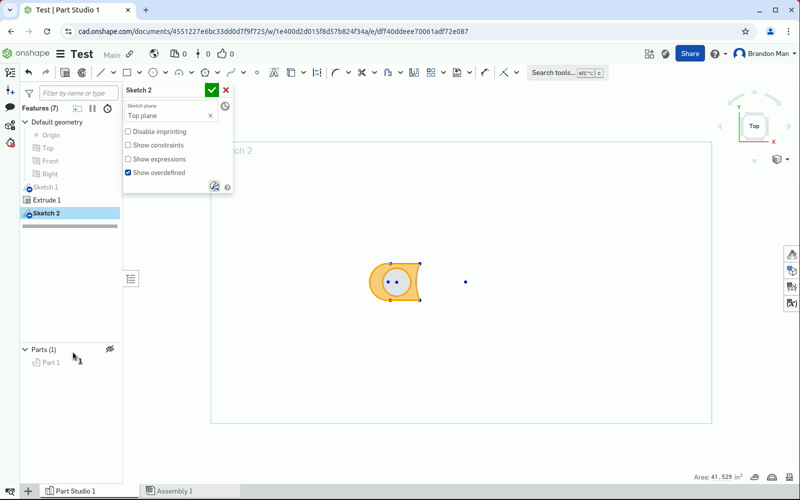
key(shift+y)
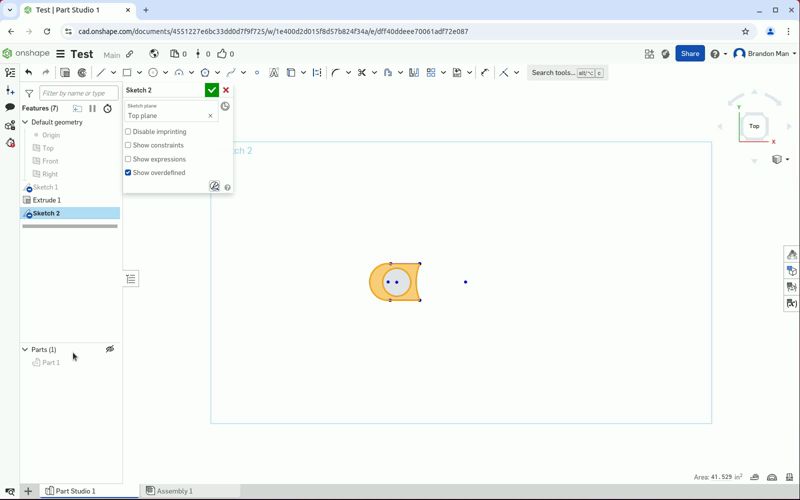
key(shift+e)
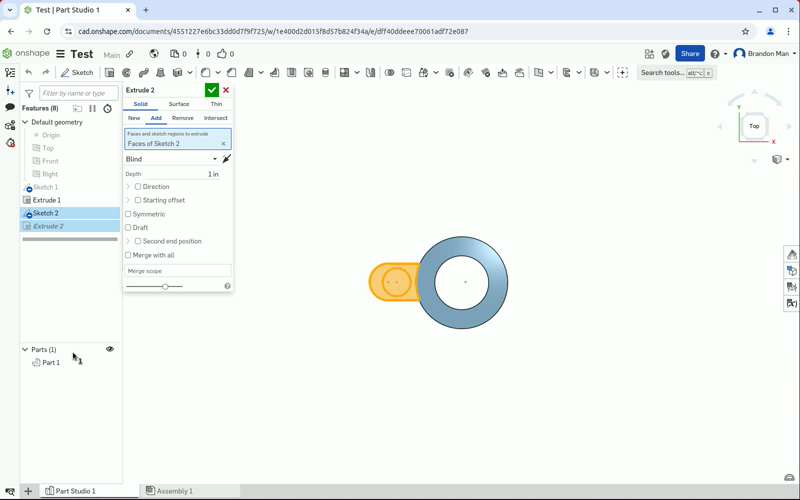
mouse_move(143, 106)
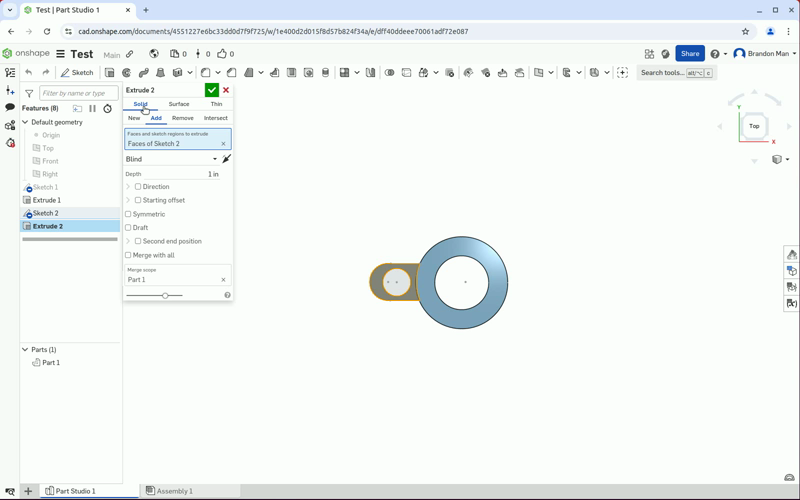
click(143, 106)
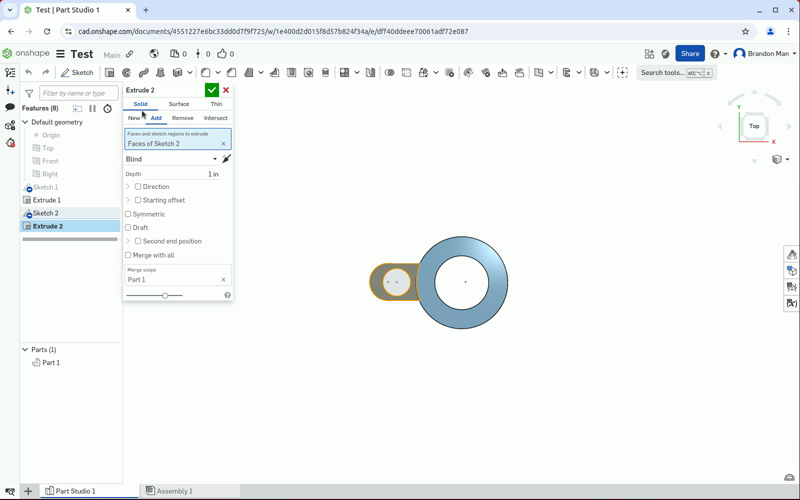
mouse_move(137, 120)
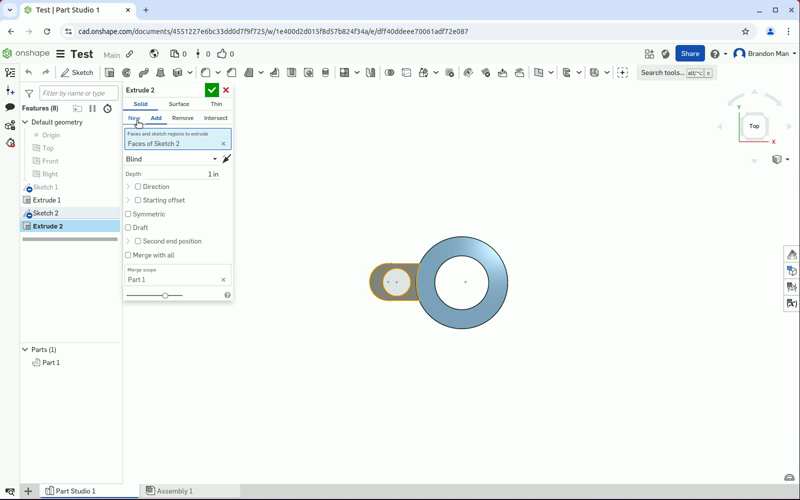
click(137, 120)
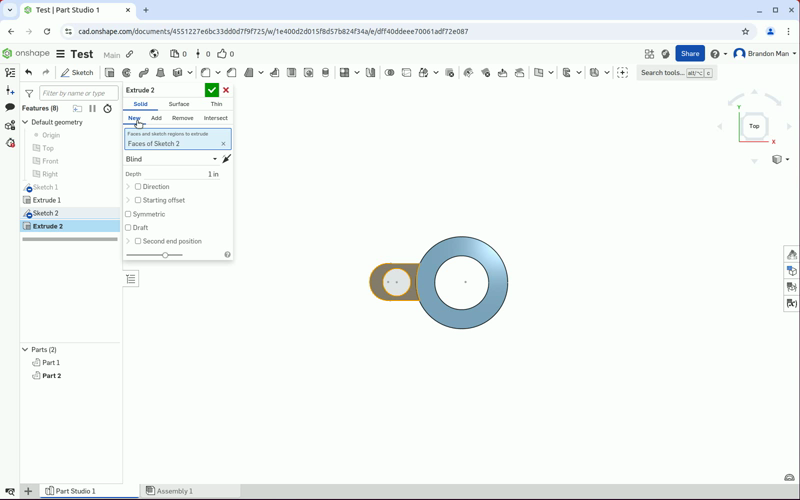
key(tab, 4)
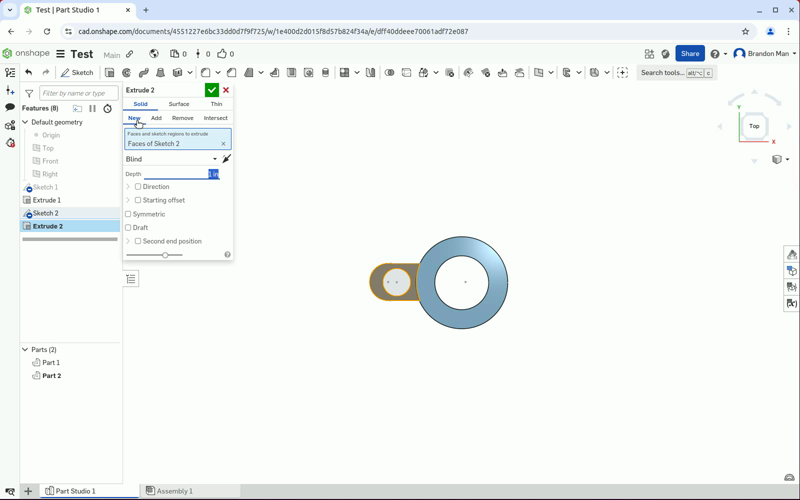
text(5.536)
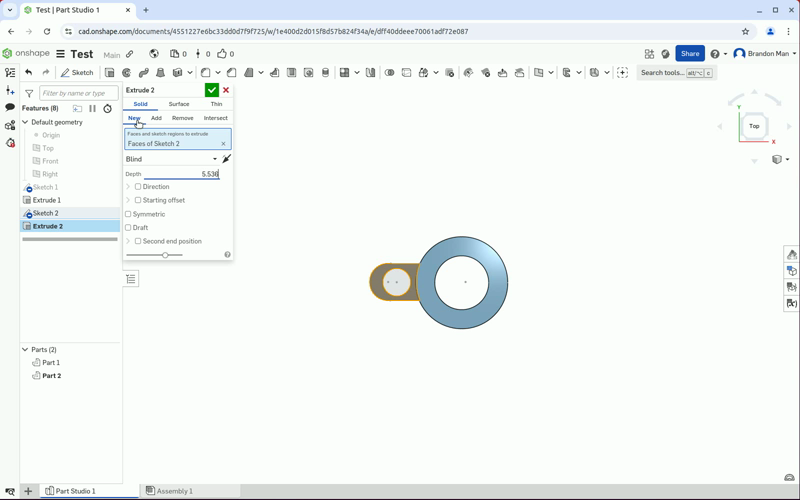
key(enter)
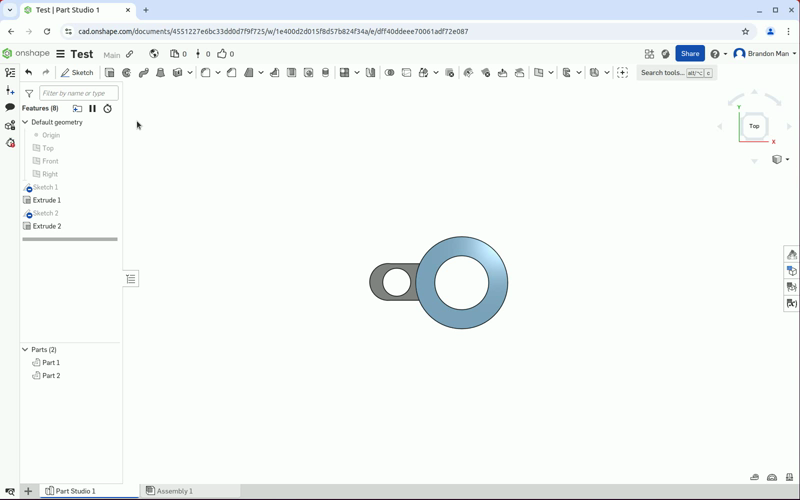
key(shift+h)
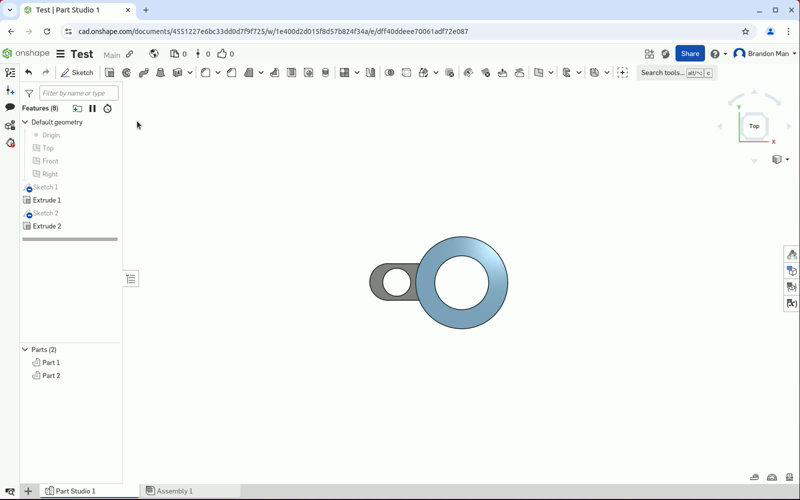
key(shift+h)
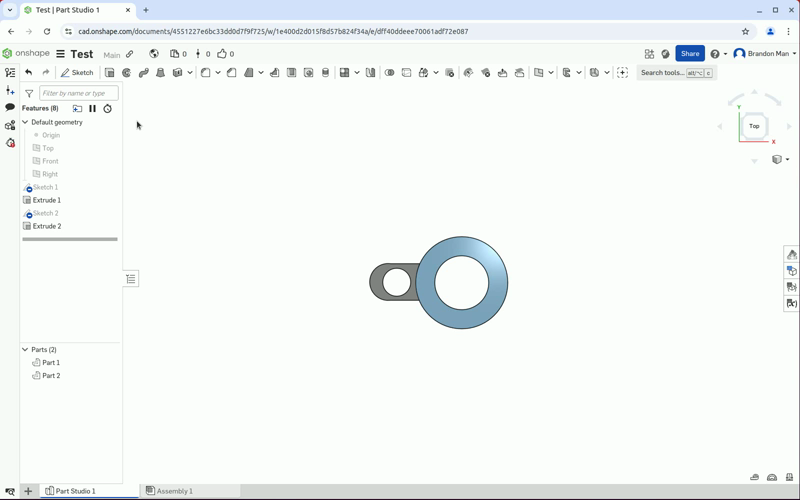
mouse_move(73, 189)
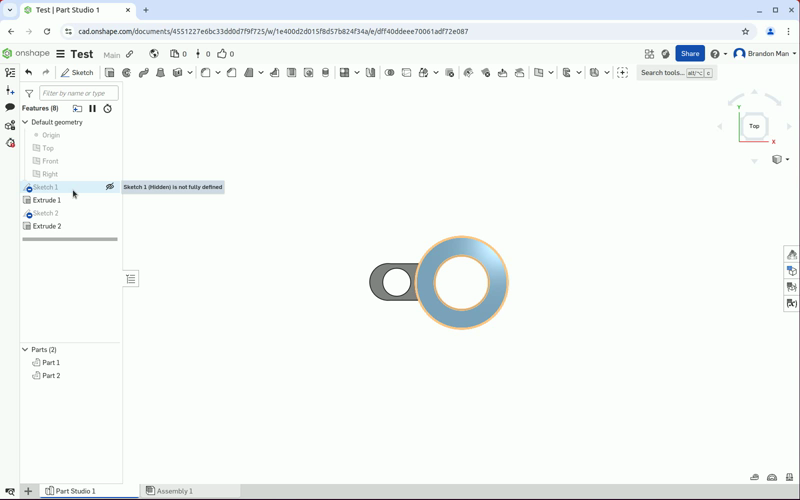
click(73, 189)
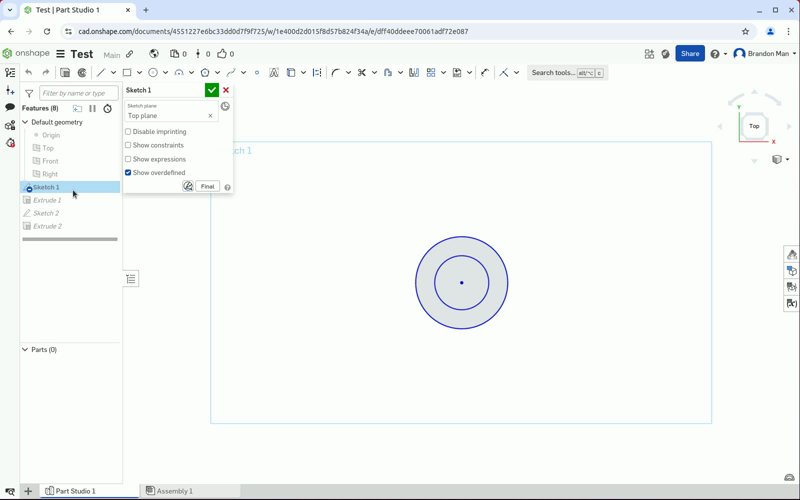
mouse_move(229, 92)
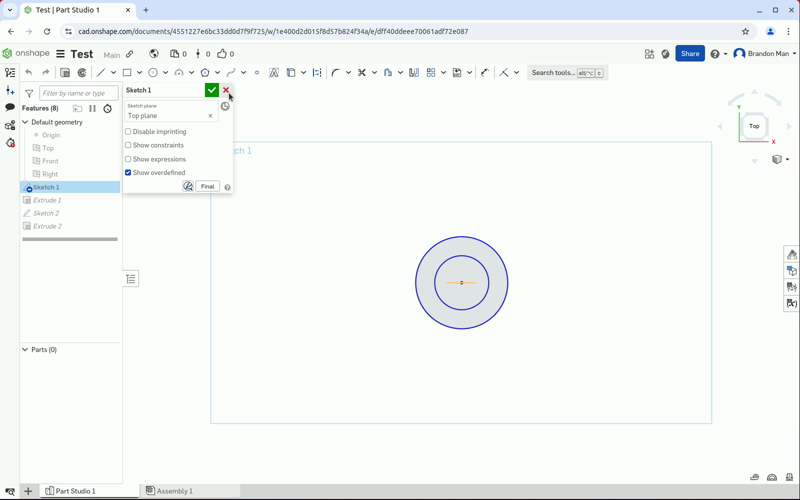
click(229, 92)
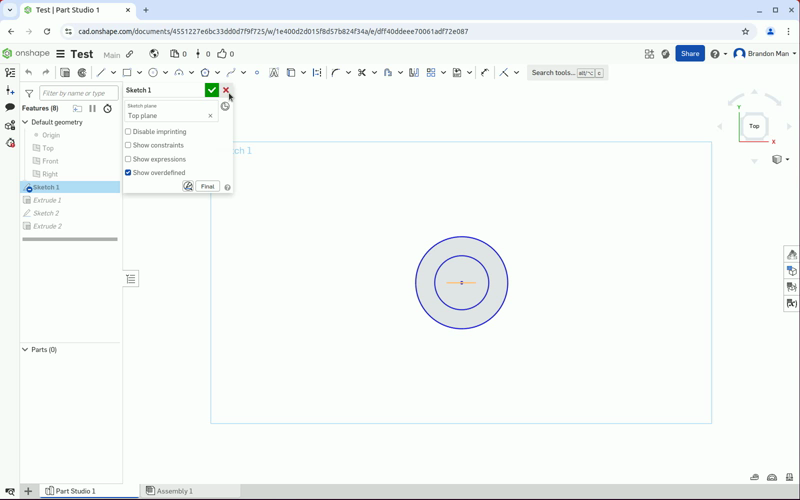
key(shift+s)
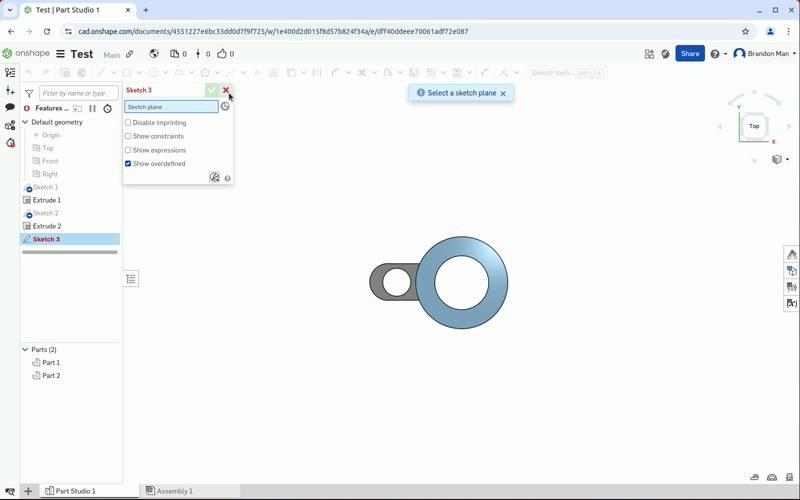
mouse_move(73, 150)
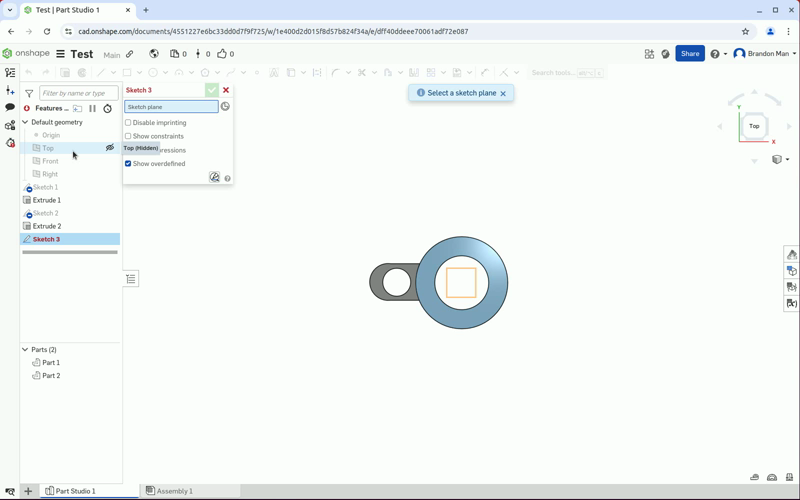
click(73, 150)
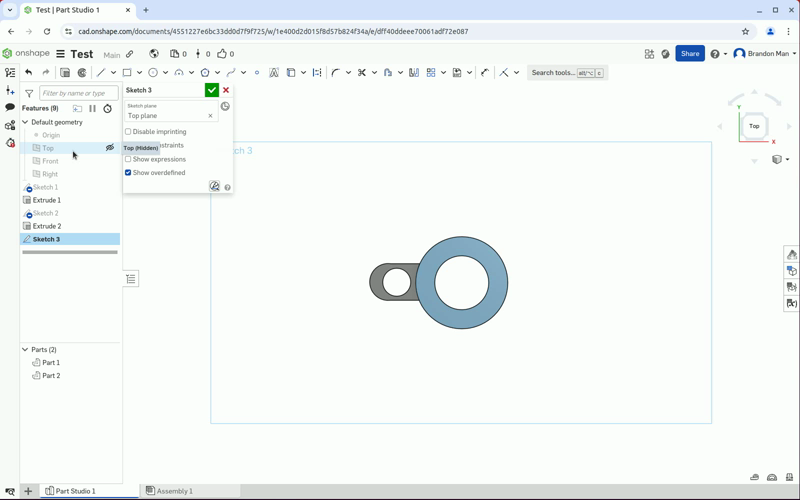
mouse_move(73, 352)
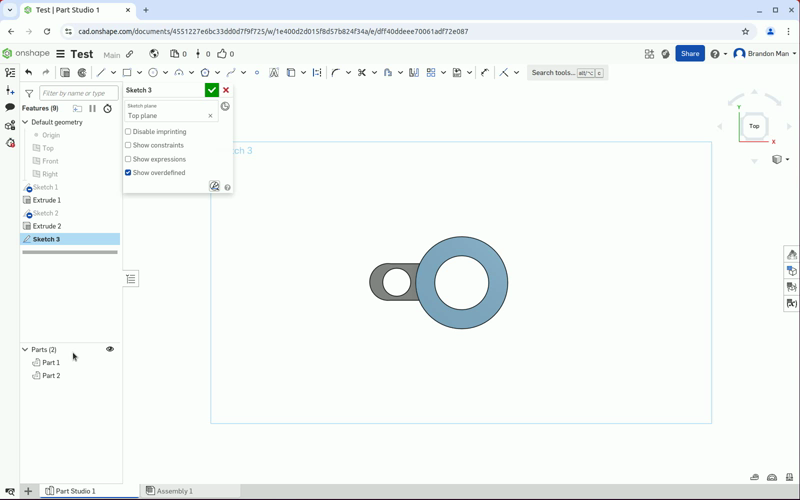
key(y)
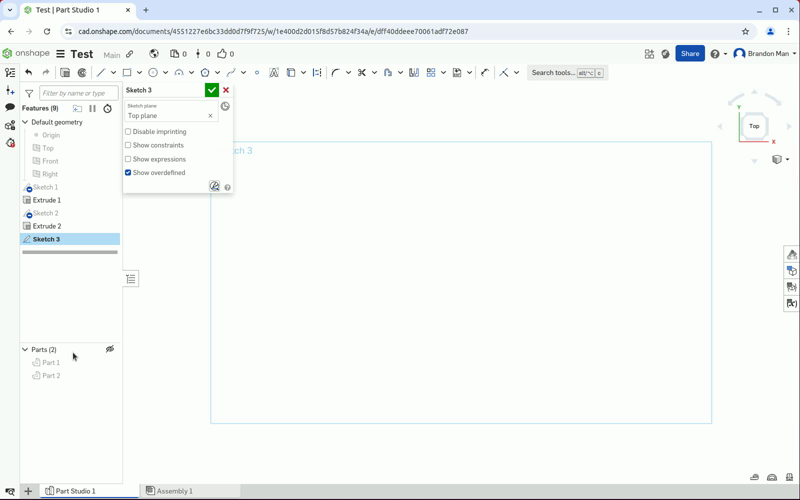
key(l)
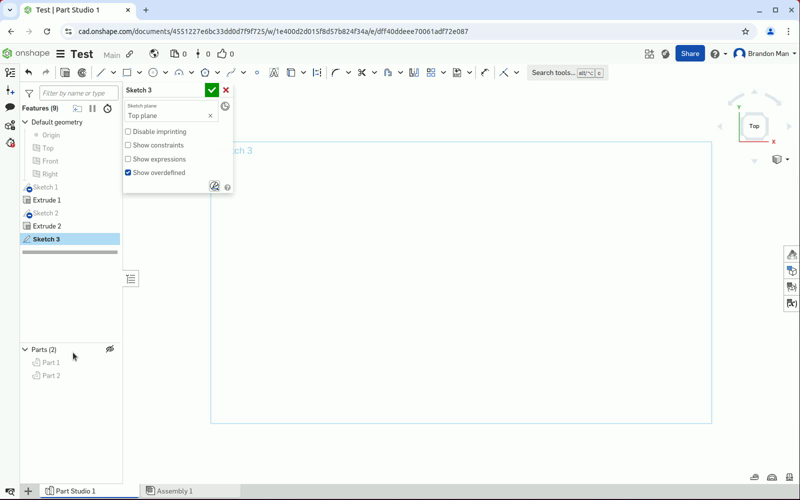
key_down(shift)
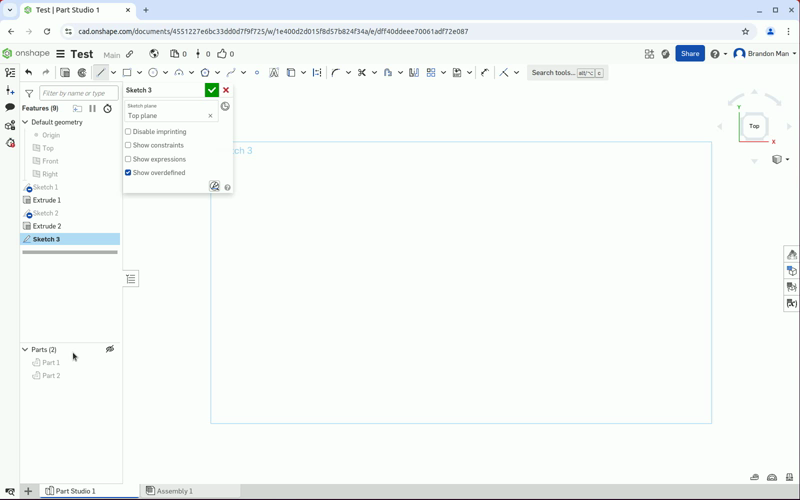
mouse_move(501, 300)
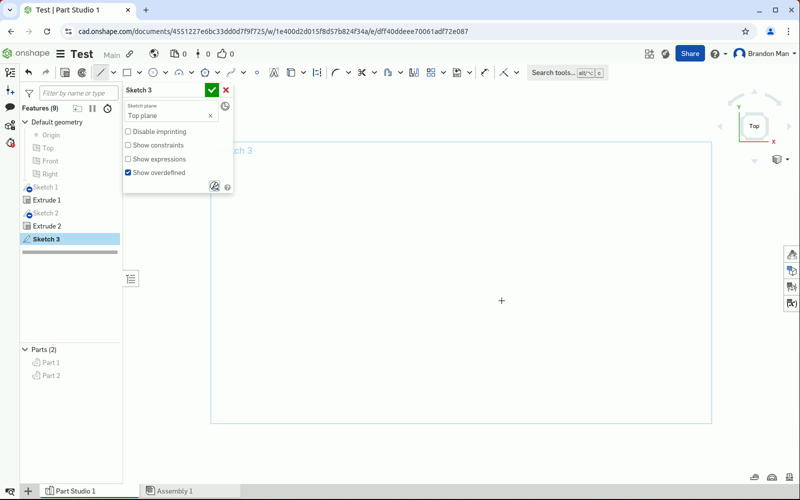
click(501, 300)
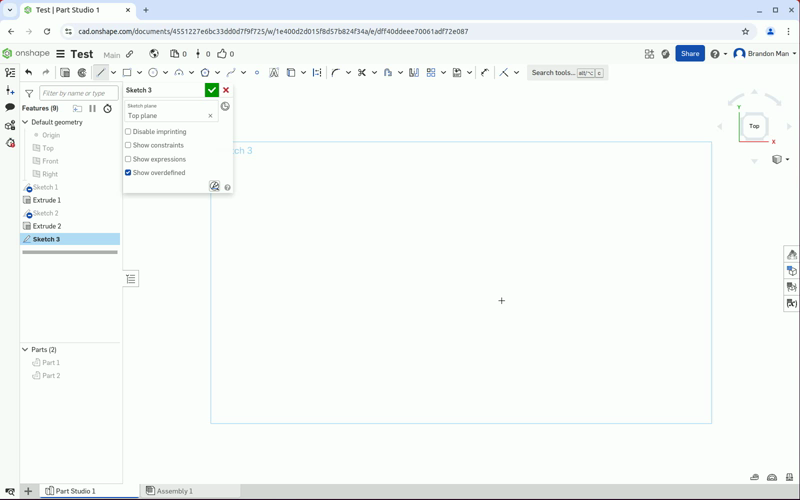
key_up(shift)
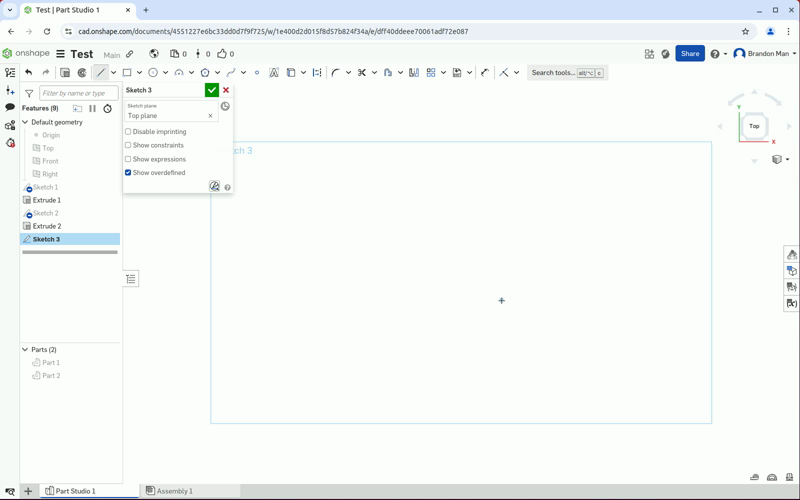
key_down(shift)
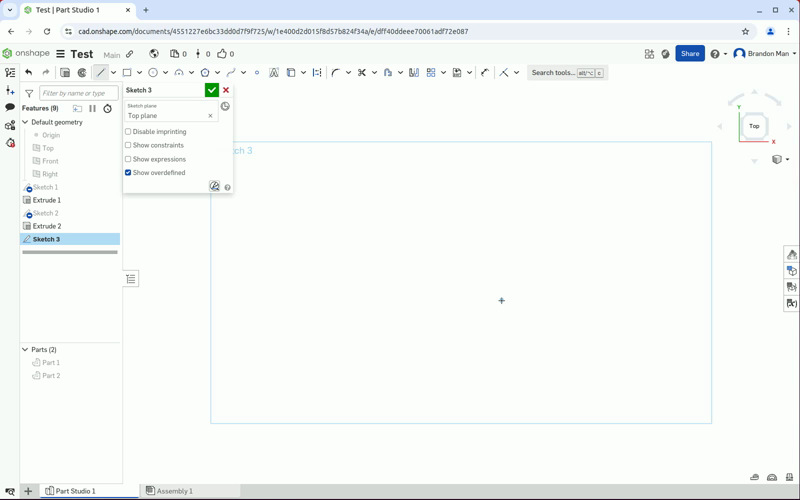
mouse_move(531, 300)
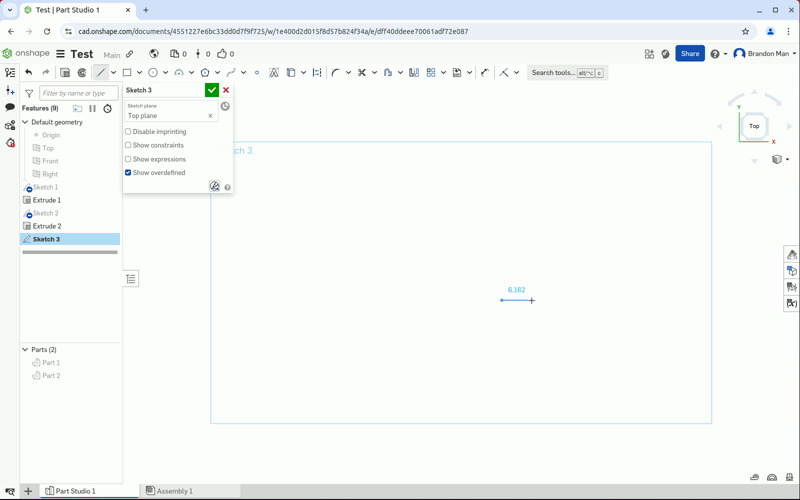
mouse_move(557, 300)
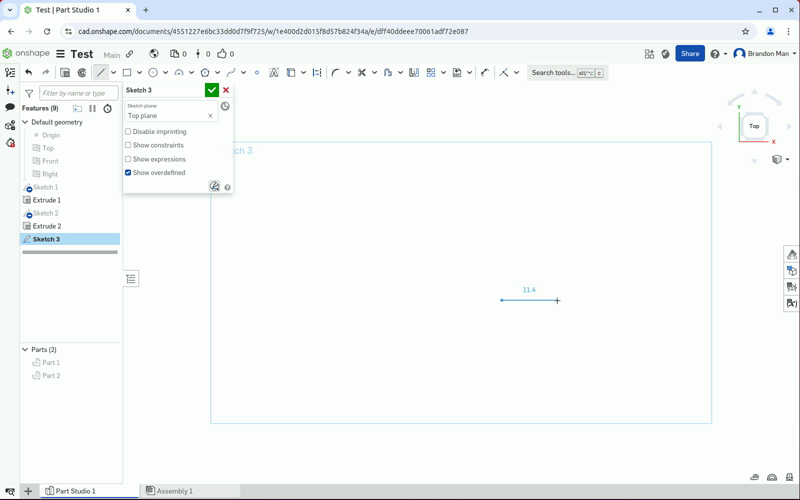
click(557, 300)
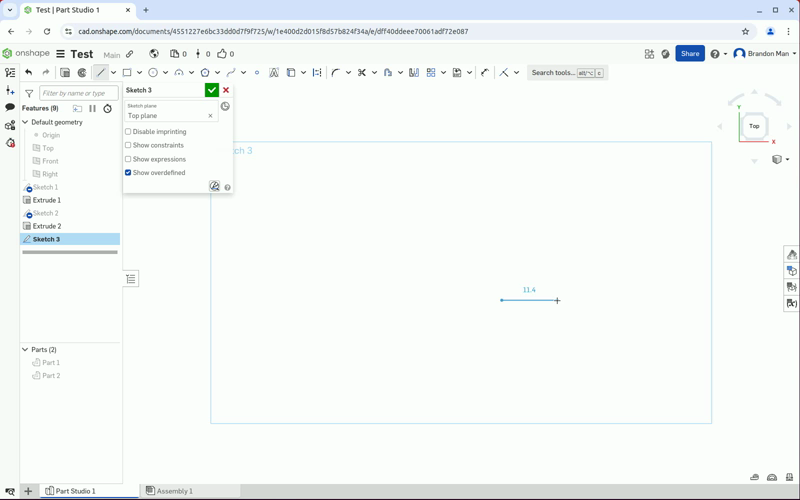
key_up(shift)
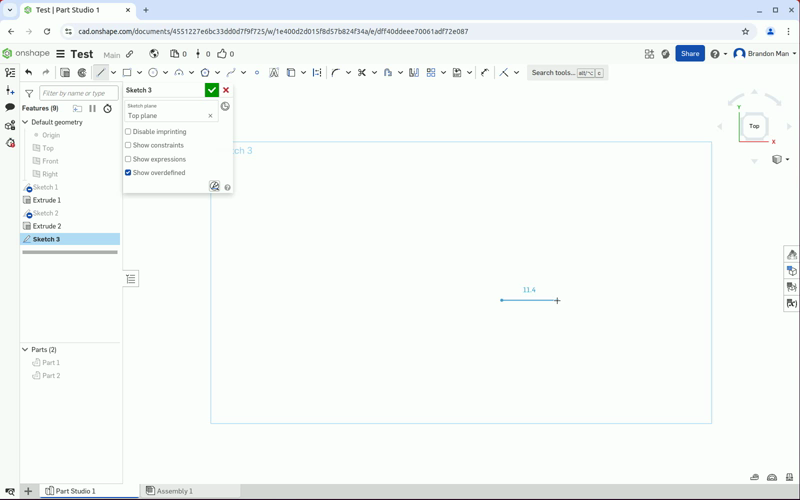
key(esc)
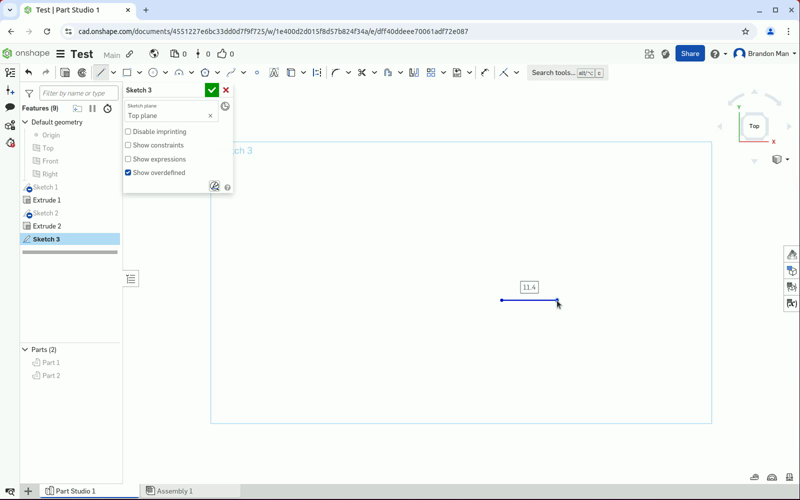
key(a)
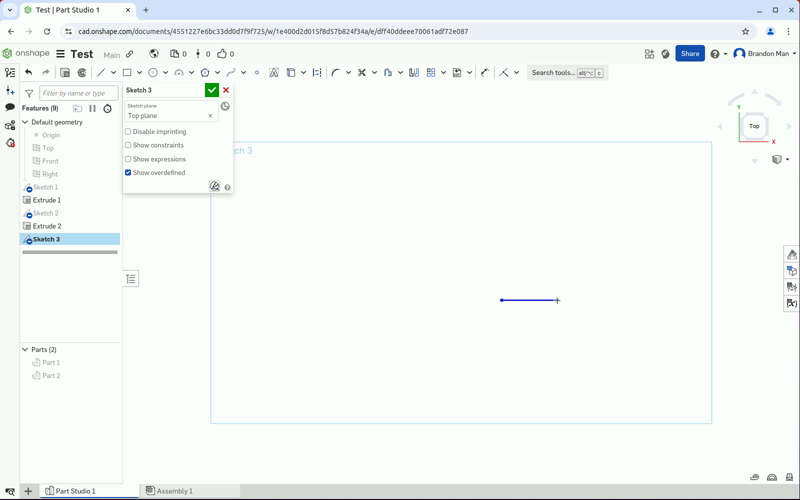
mouse_move(557, 300)
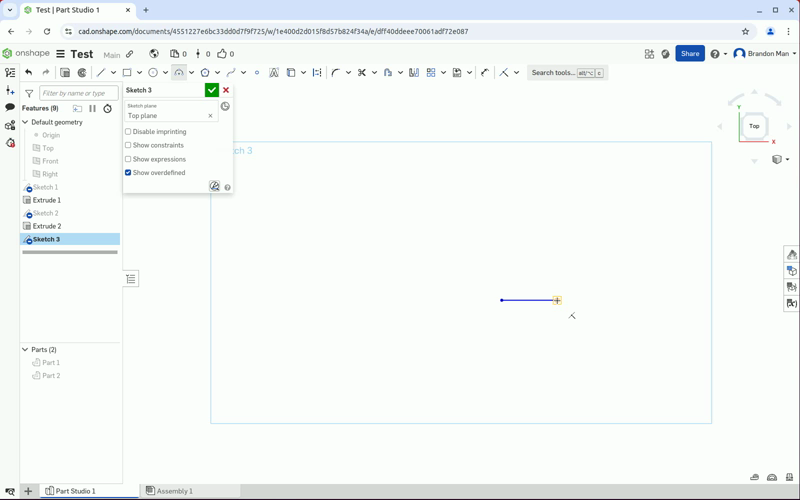
click(557, 300)
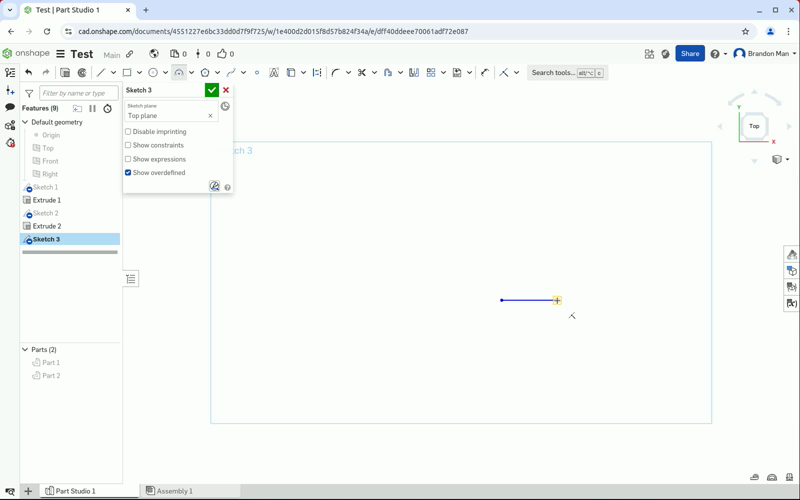
key_down(shift)
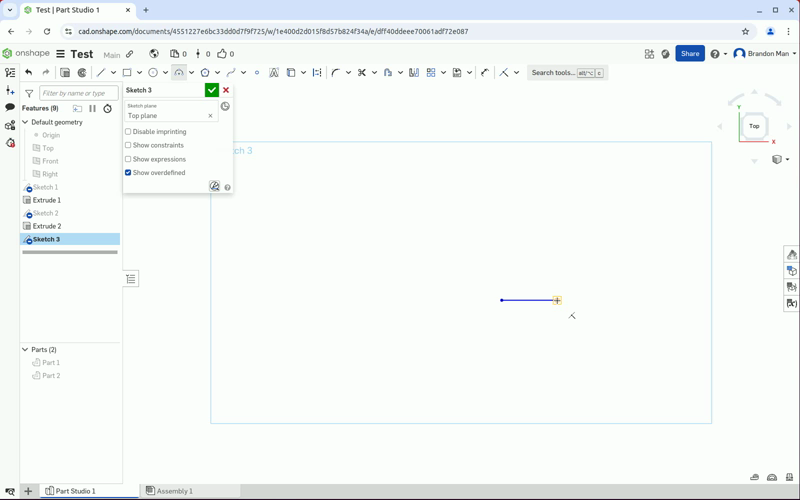
mouse_move(559, 264)
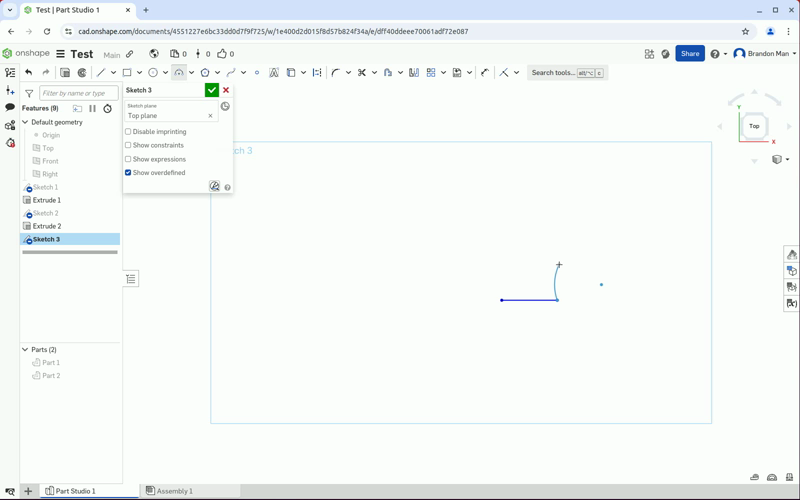
click(559, 264)
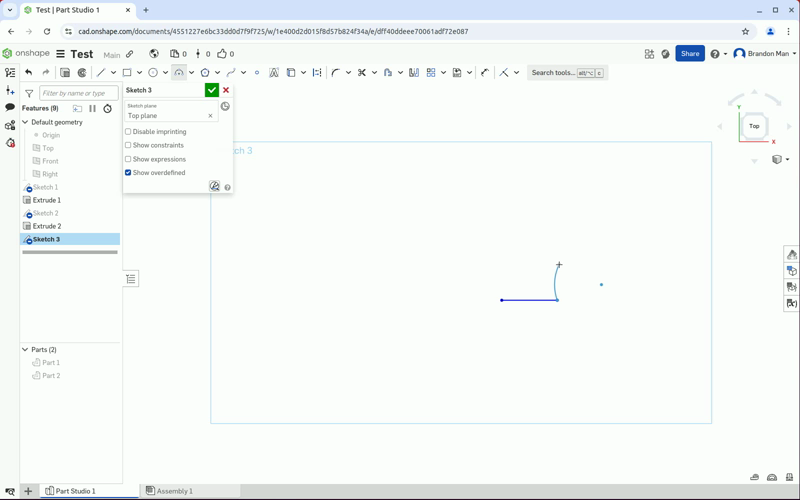
mouse_move(573, 283)
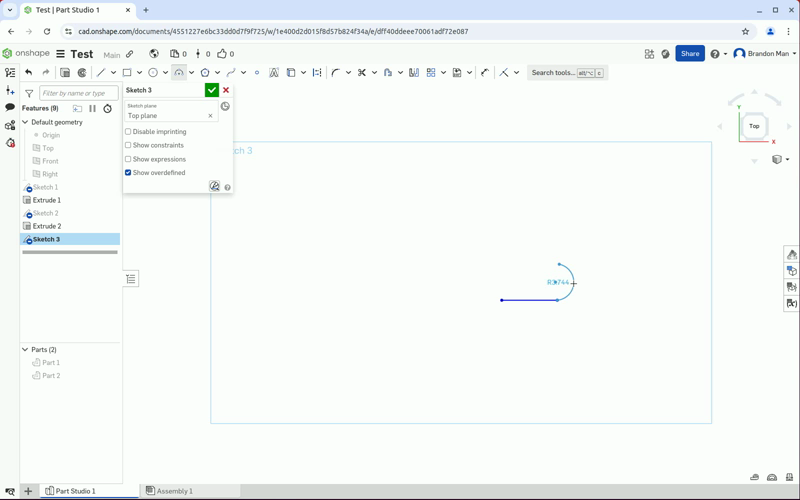
click(573, 283)
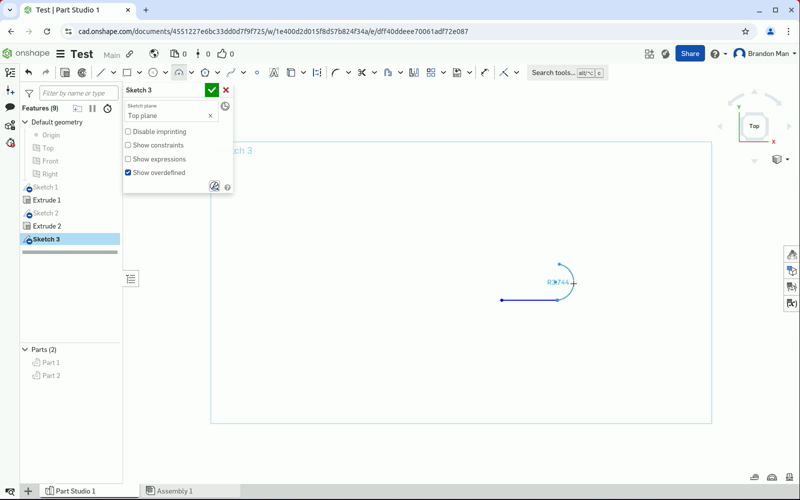
key_up(shift)
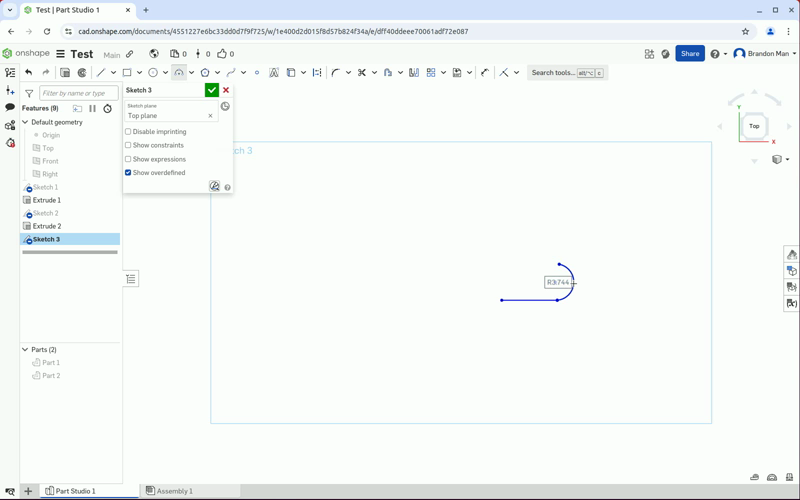
key(esc)
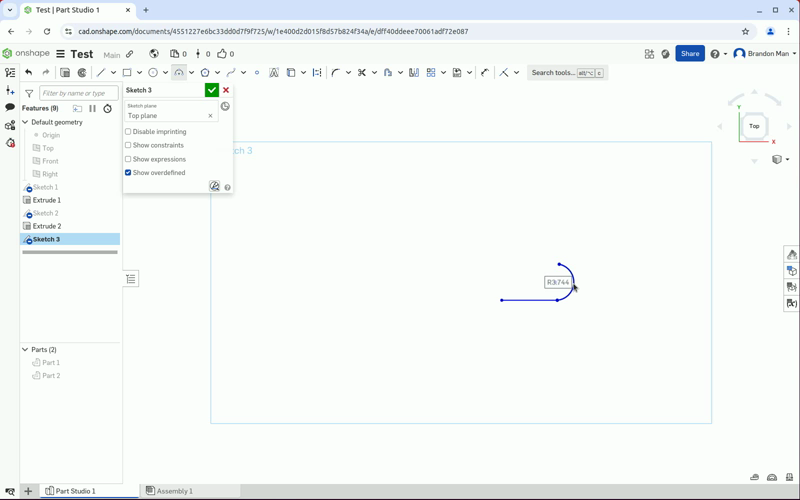
key(l)
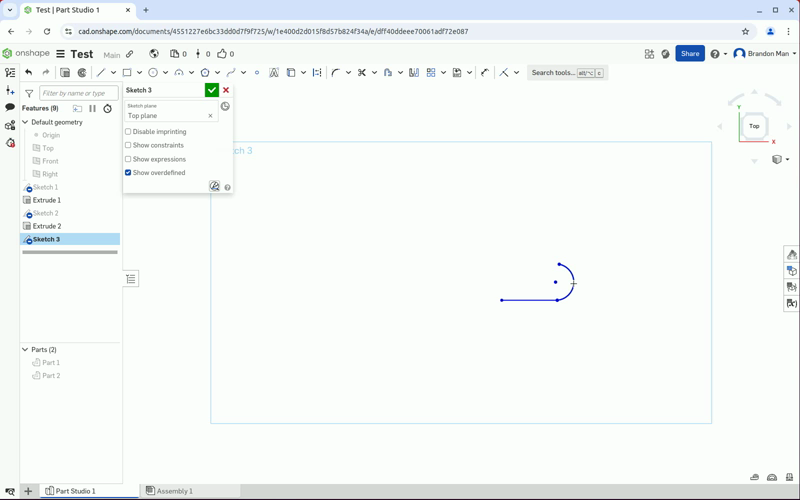
mouse_move(559, 264)
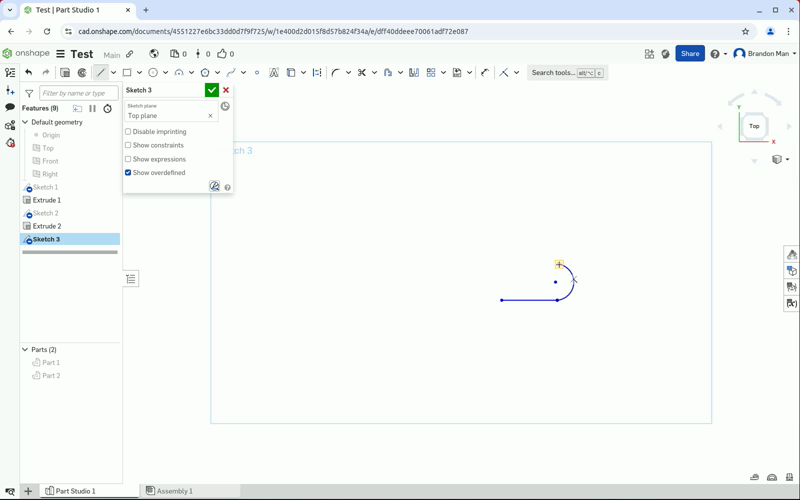
click(559, 264)
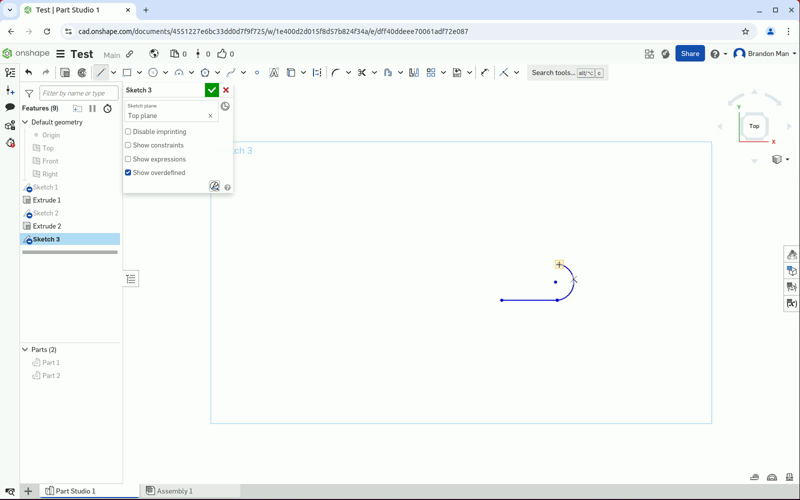
key_down(shift)
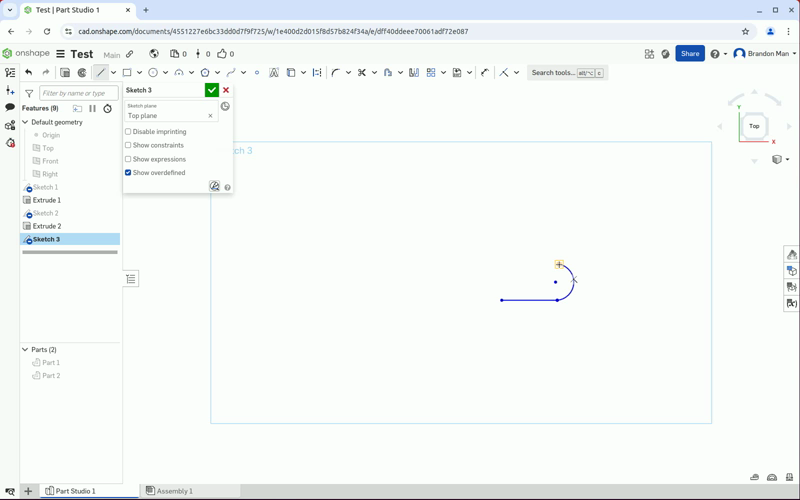
mouse_move(589, 264)
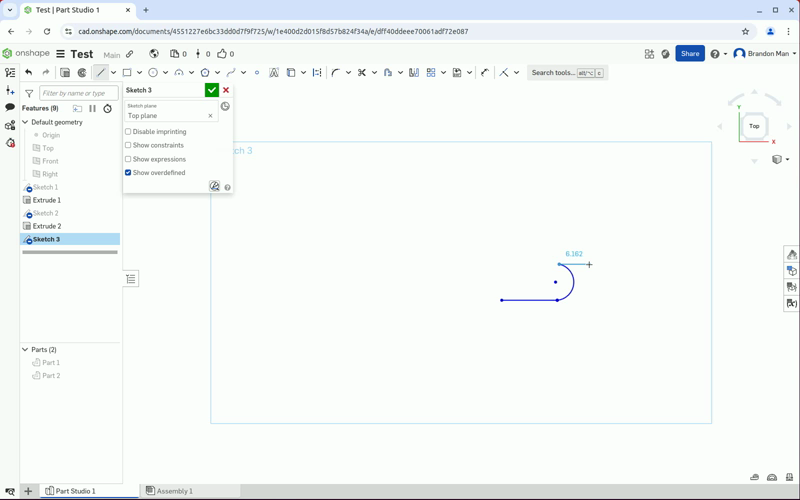
mouse_move(501, 264)
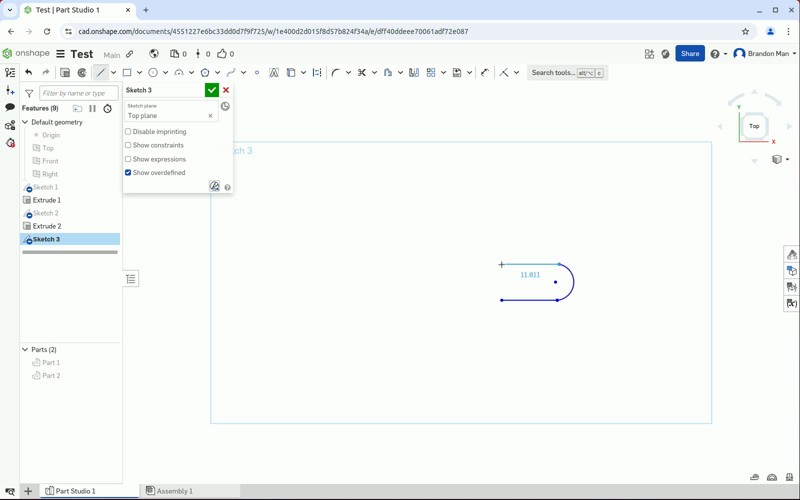
click(501, 264)
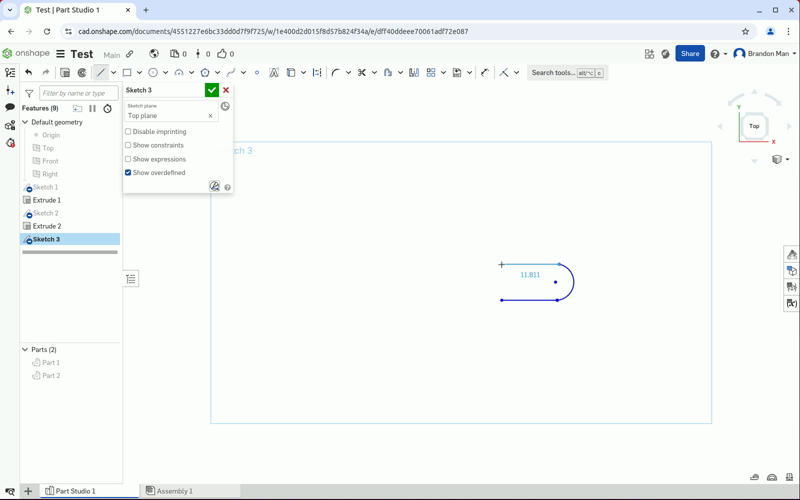
key_up(shift)
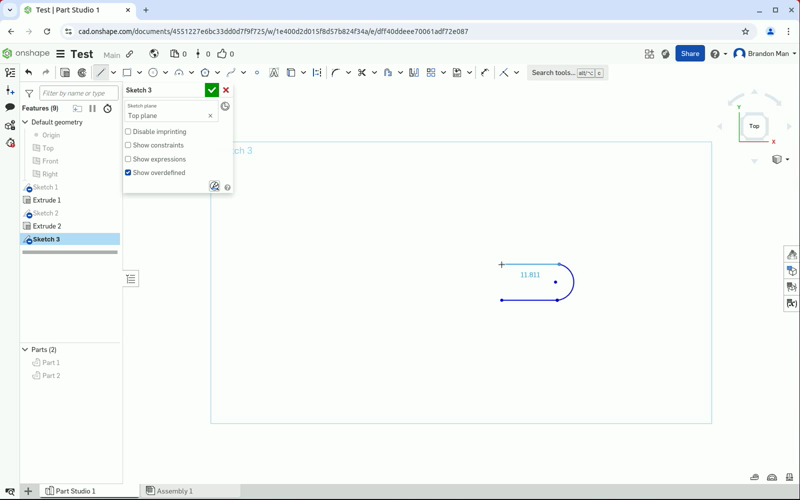
key(esc)
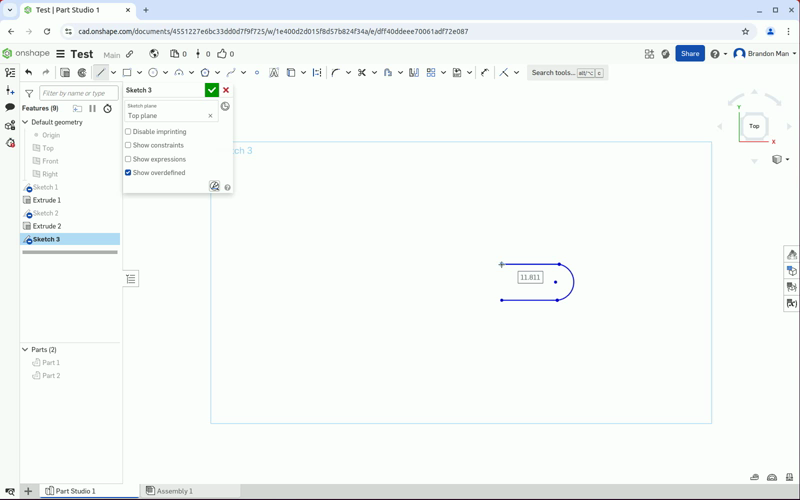
key(a)
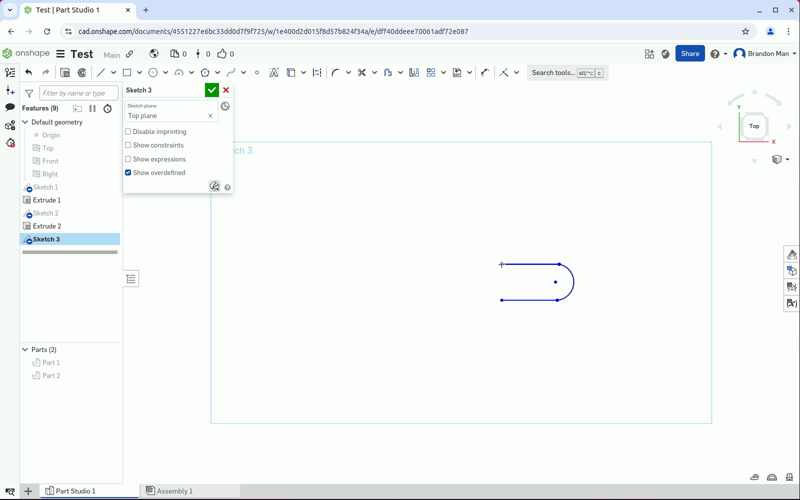
mouse_move(501, 264)
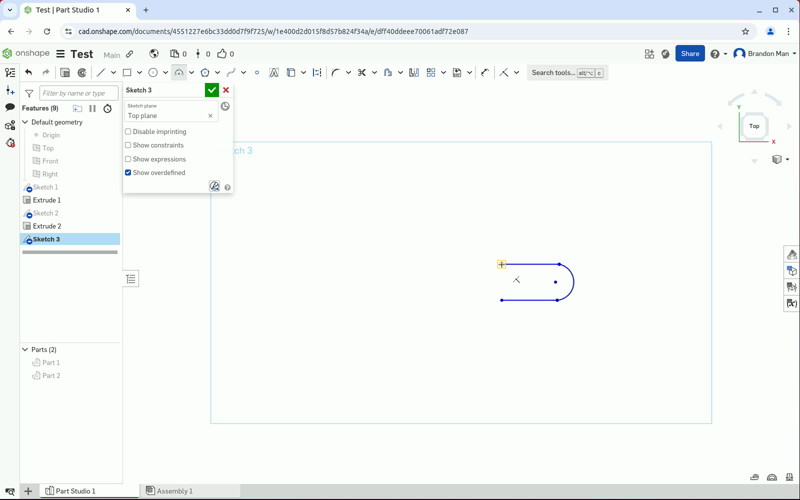
click(501, 264)
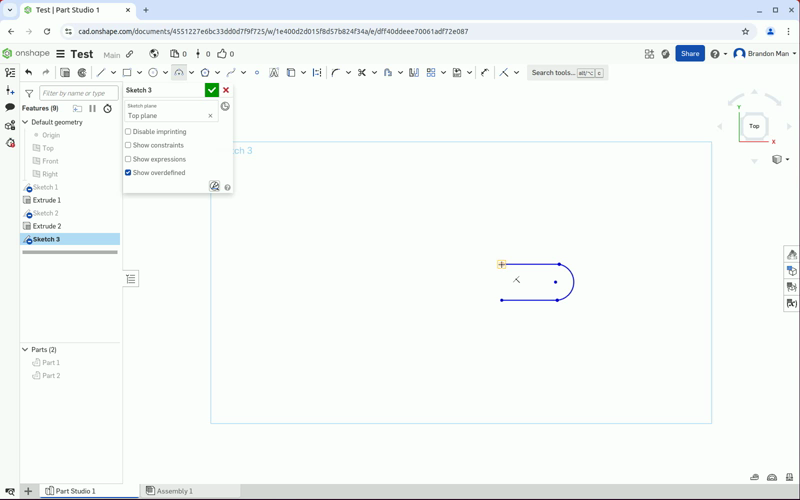
mouse_move(501, 300)
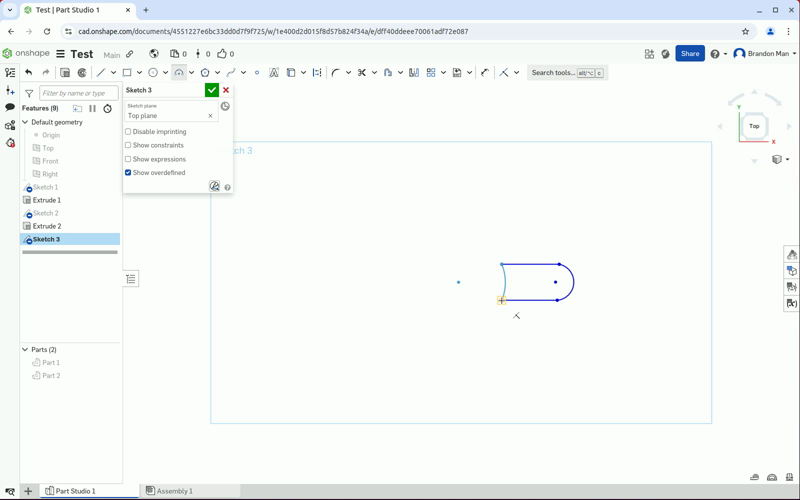
click(501, 300)
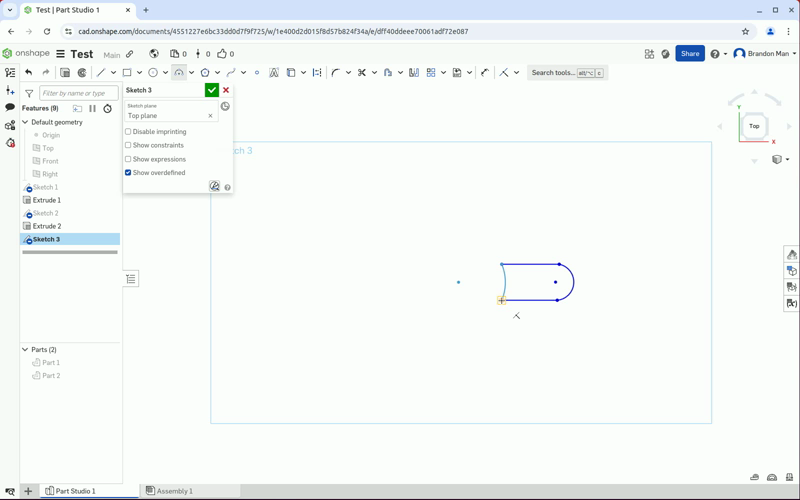
key_down(shift)
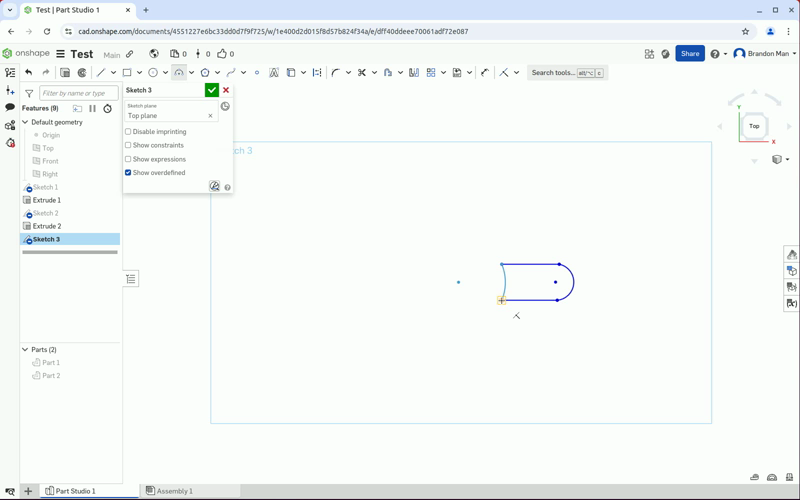
mouse_move(505, 282)
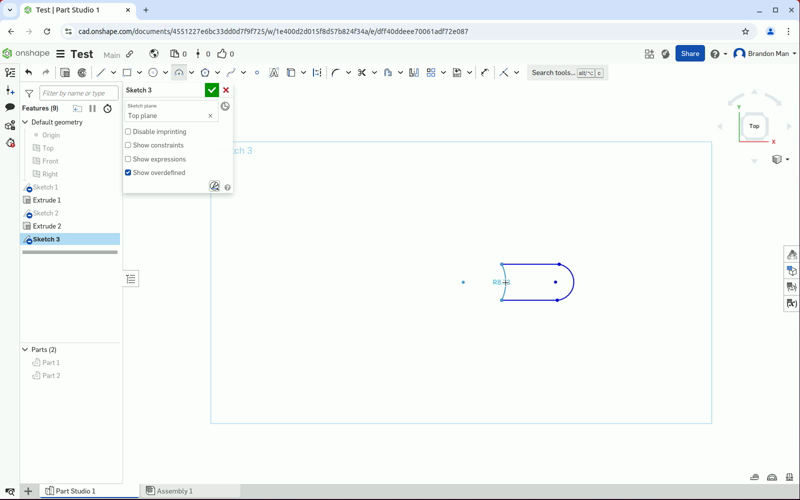
click(505, 282)
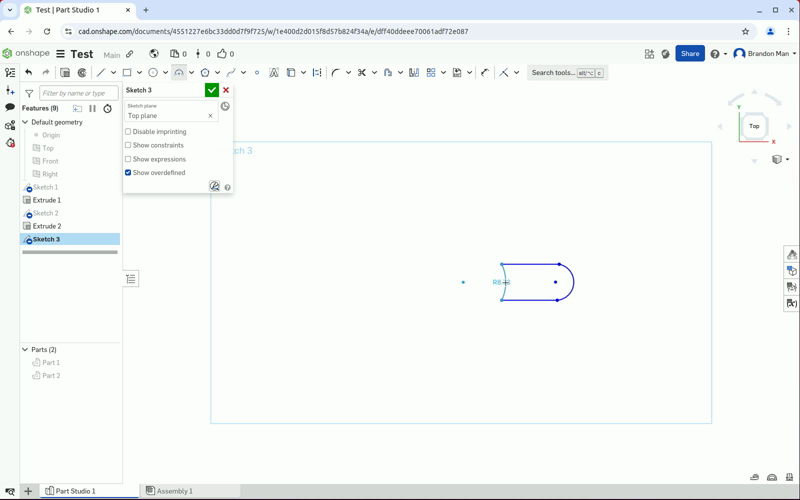
key_up(shift)
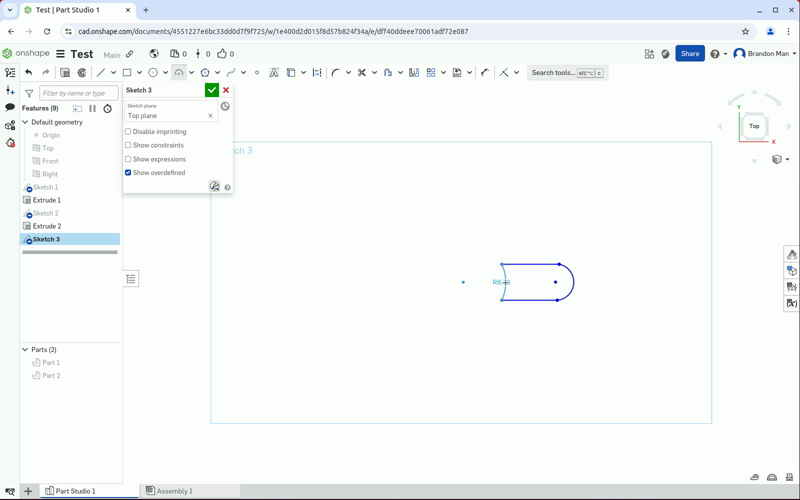
key(esc)
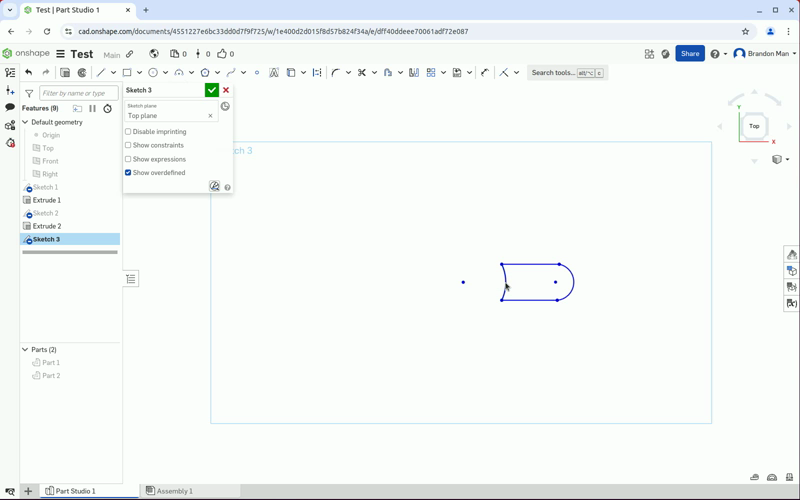
key(a)
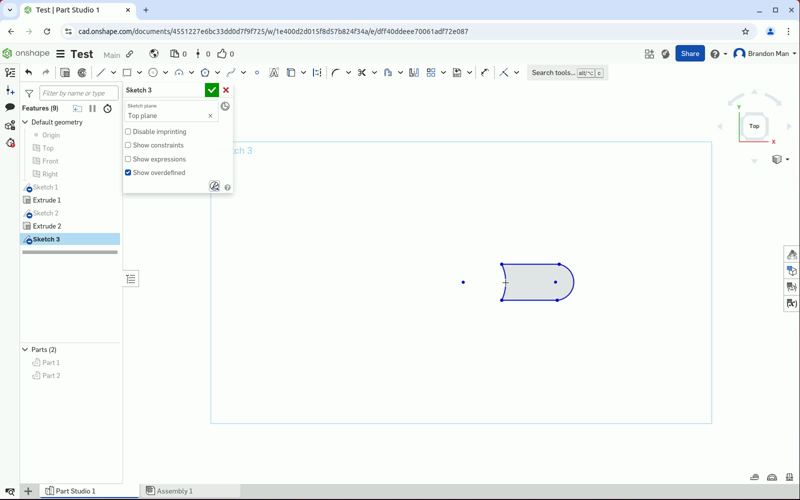
key_down(shift)
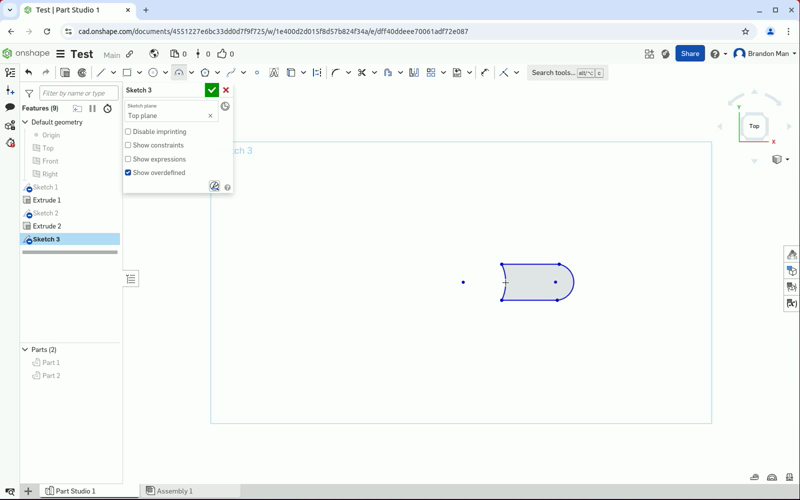
mouse_move(524, 268)
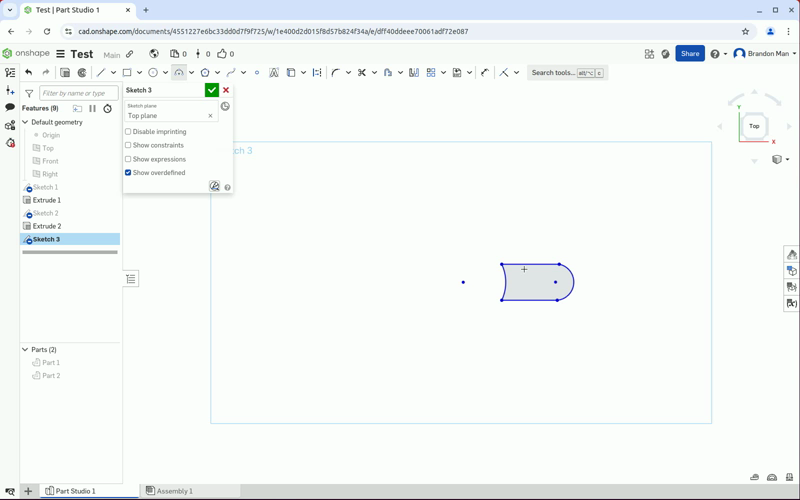
click(524, 268)
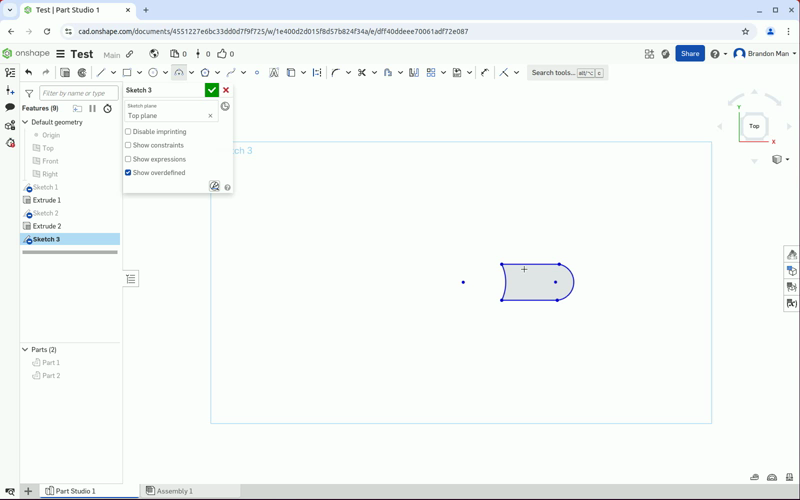
key_up(shift)
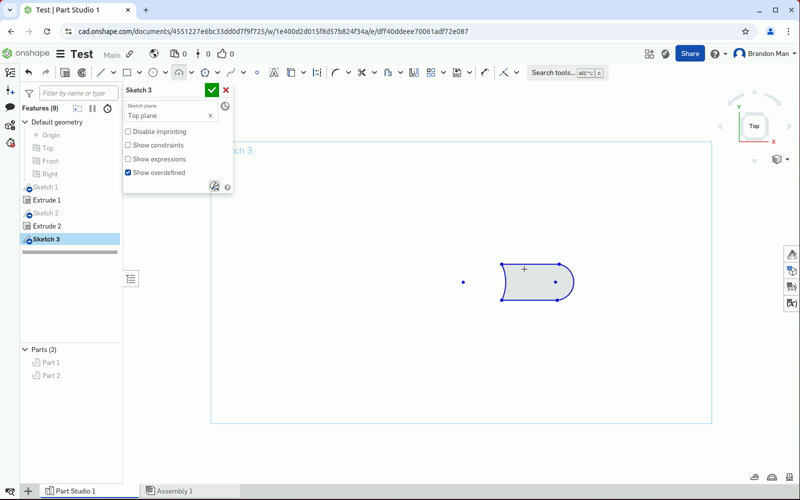
key_down(shift)
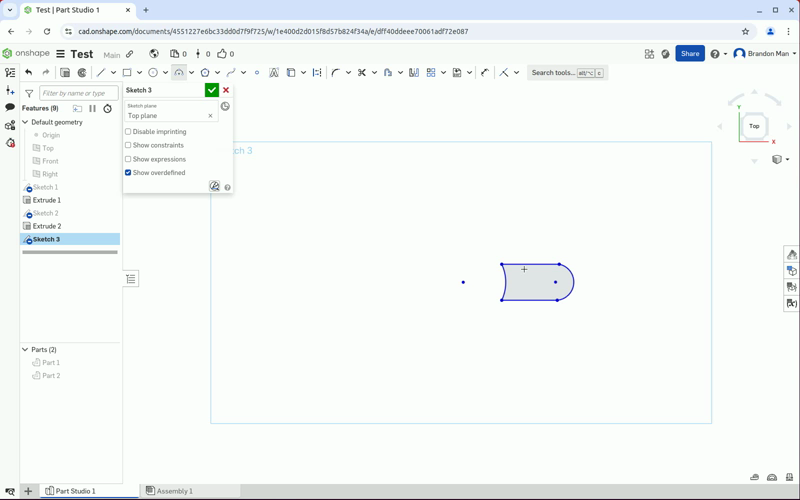
mouse_move(525, 295)
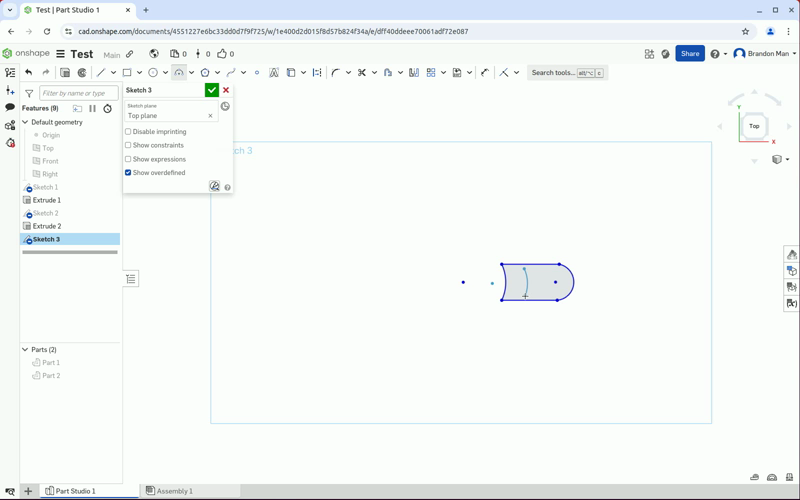
click(525, 295)
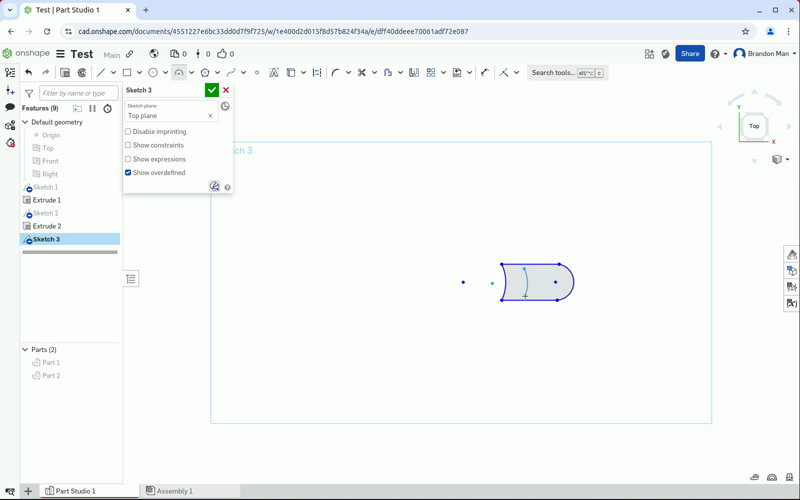
mouse_move(510, 282)
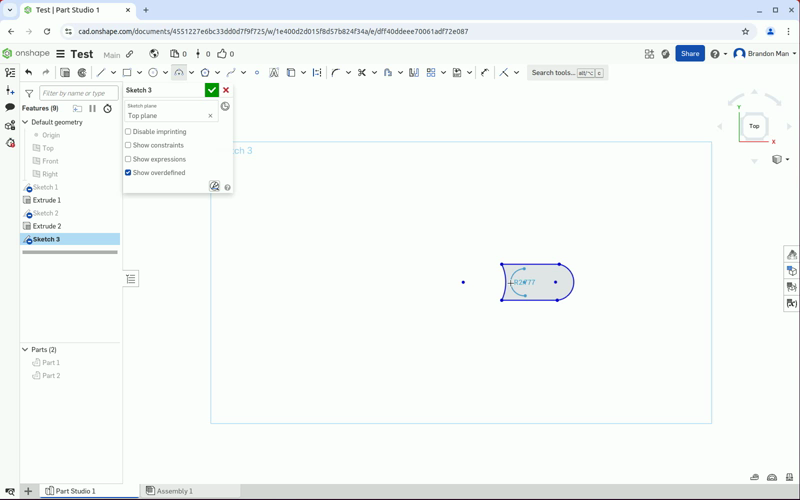
click(510, 282)
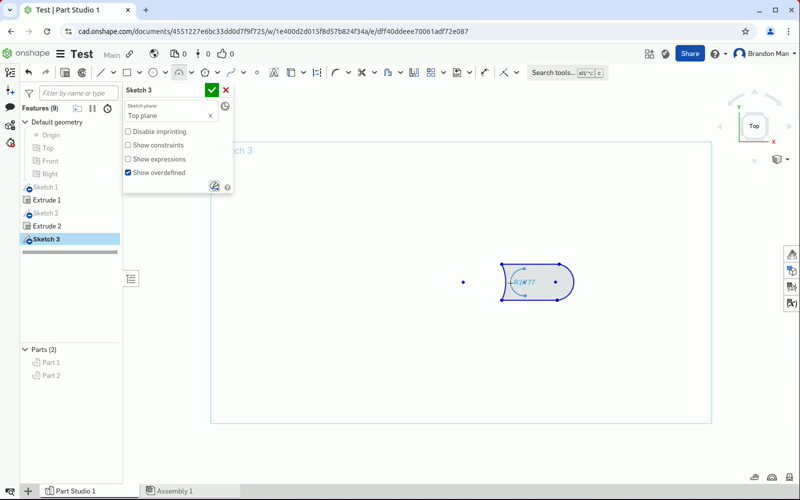
key_up(shift)
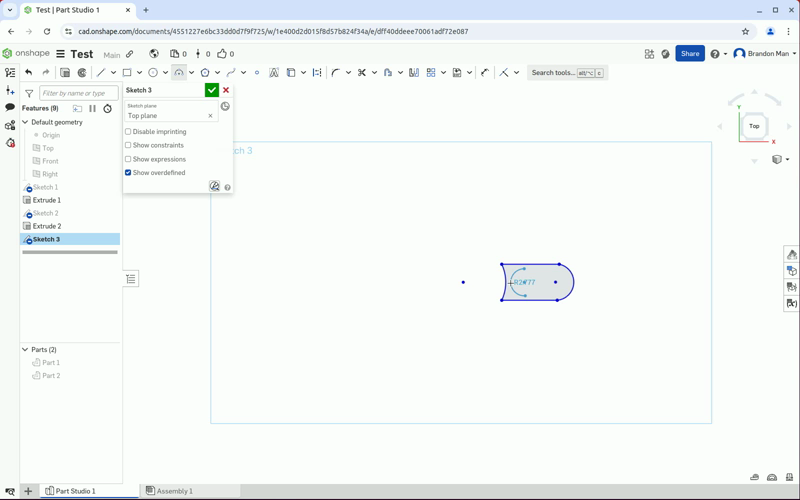
key(esc)
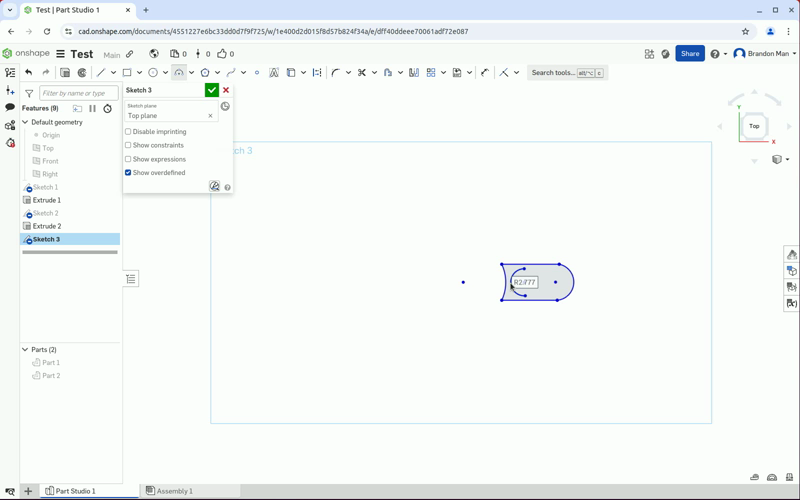
key(l)
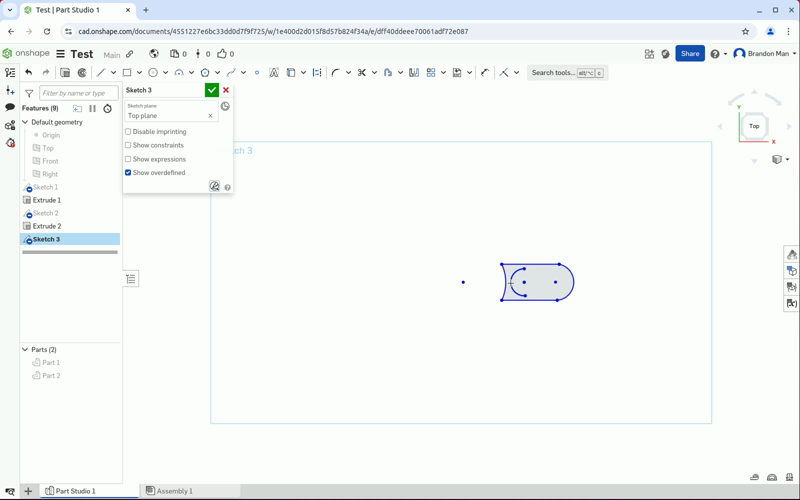
mouse_move(525, 295)
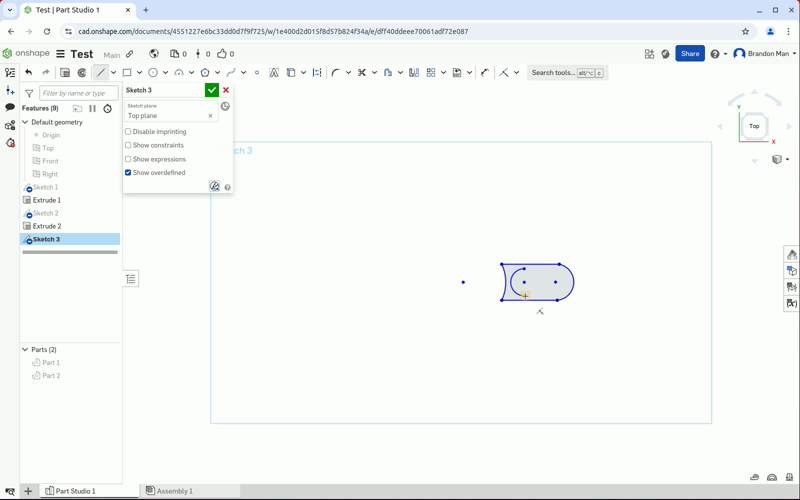
click(525, 295)
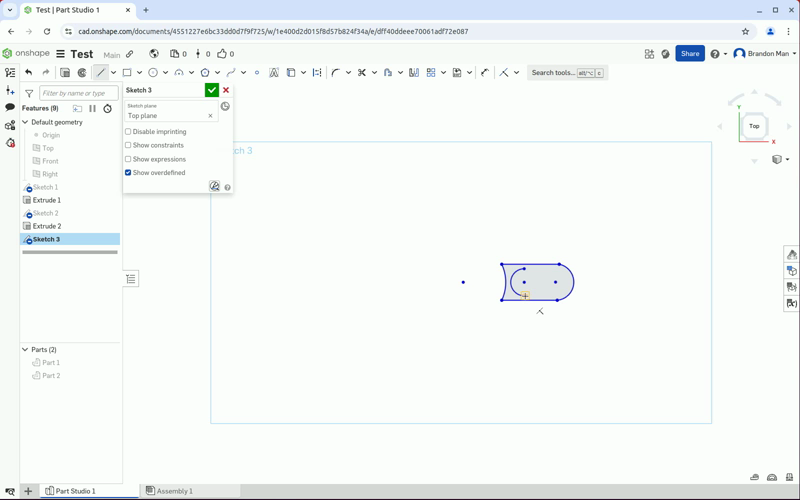
key_down(shift)
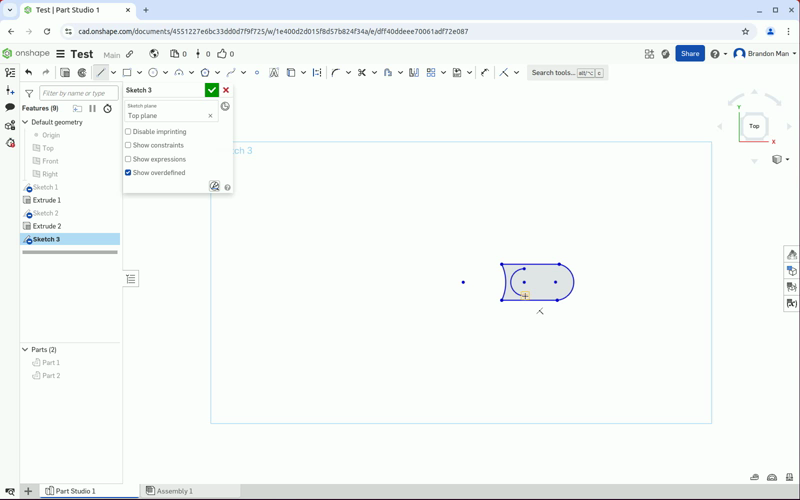
mouse_move(555, 295)
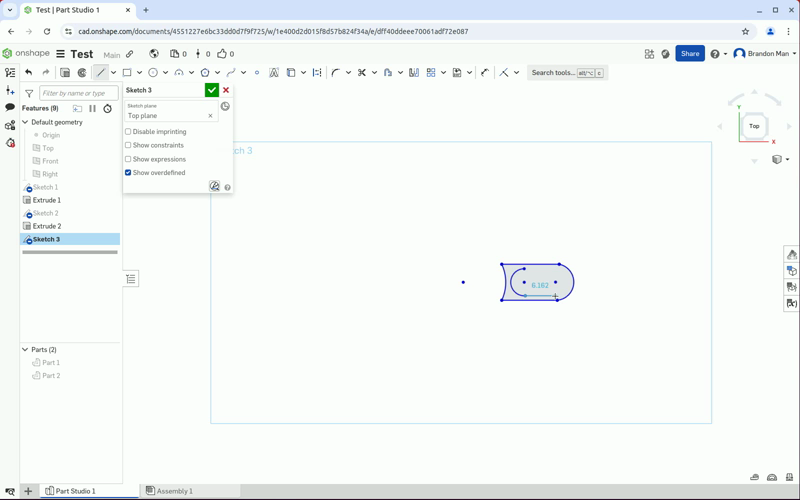
mouse_move(554, 295)
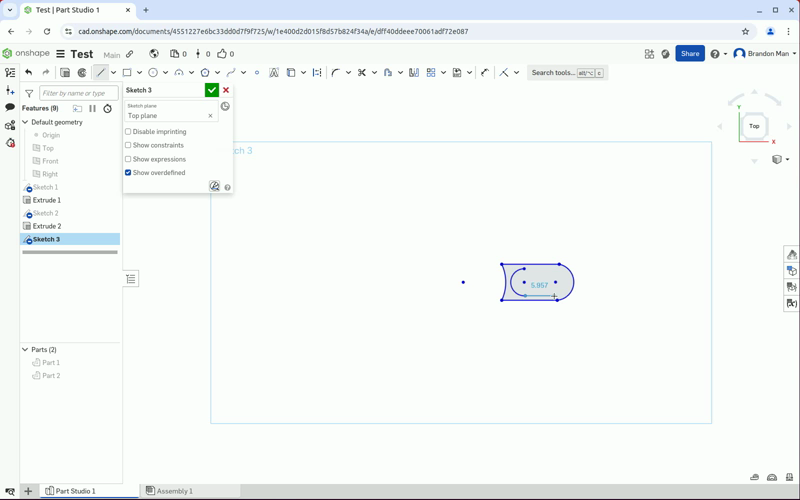
click(554, 295)
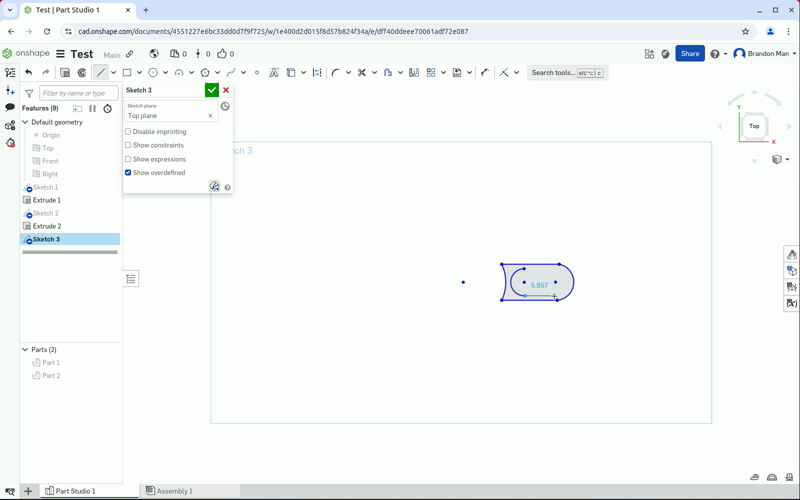
key_up(shift)
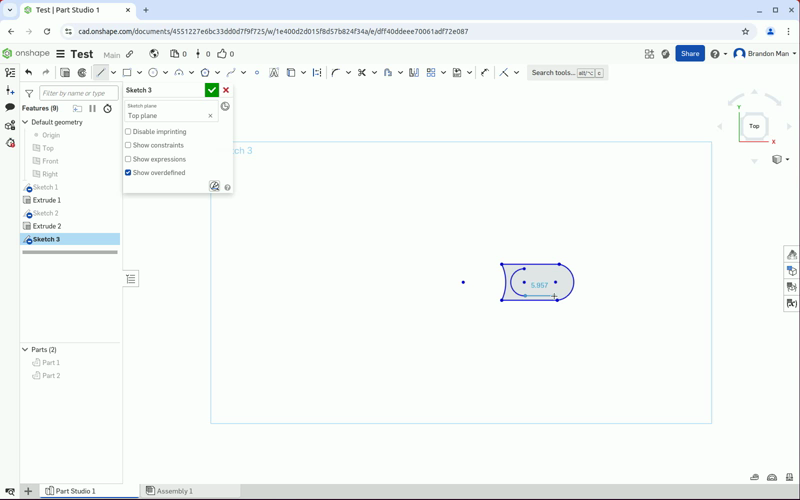
key(esc)
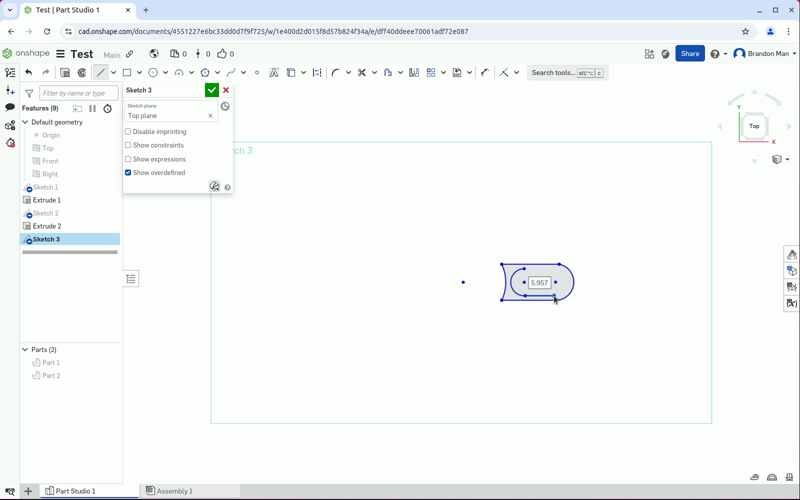
key(a)
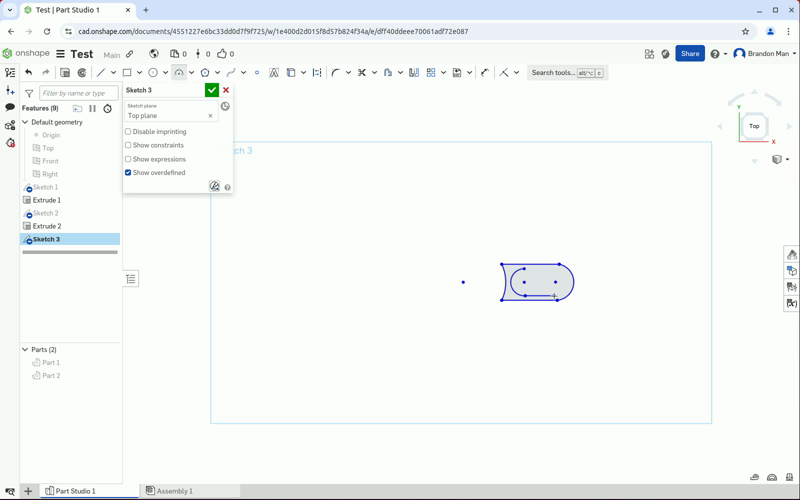
mouse_move(554, 295)
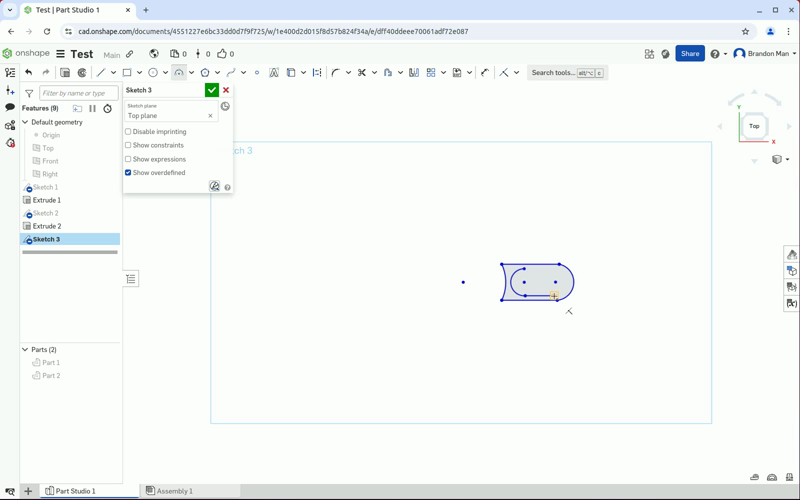
click(554, 295)
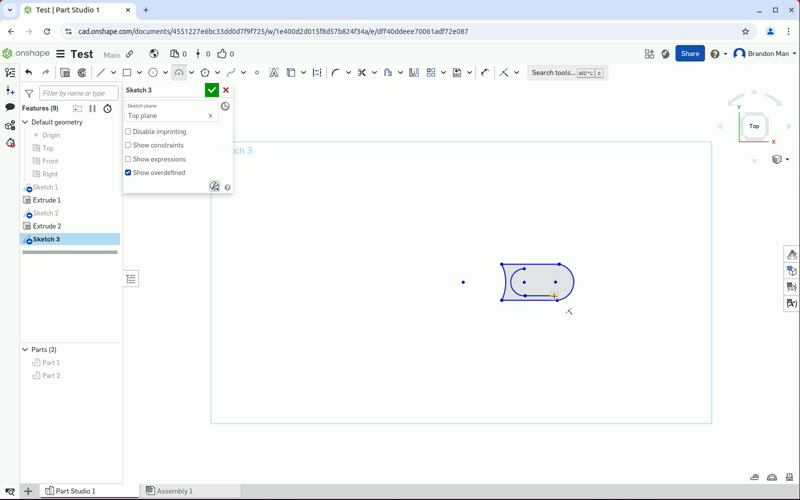
key_down(shift)
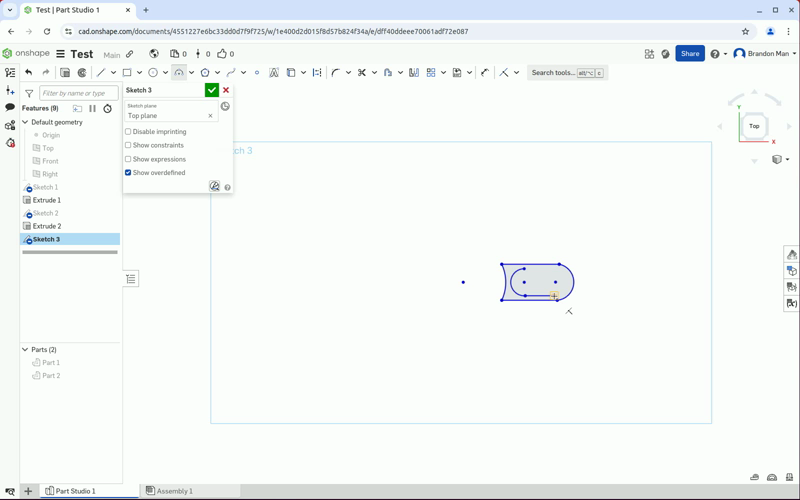
mouse_move(555, 268)
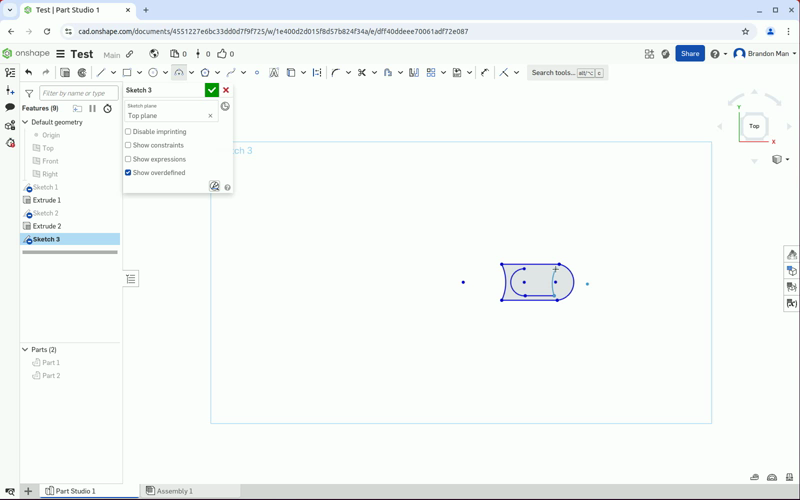
click(555, 268)
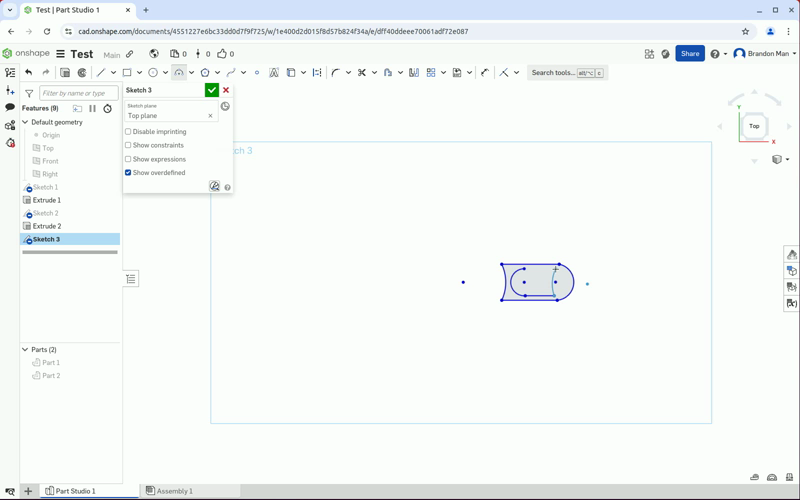
mouse_move(569, 283)
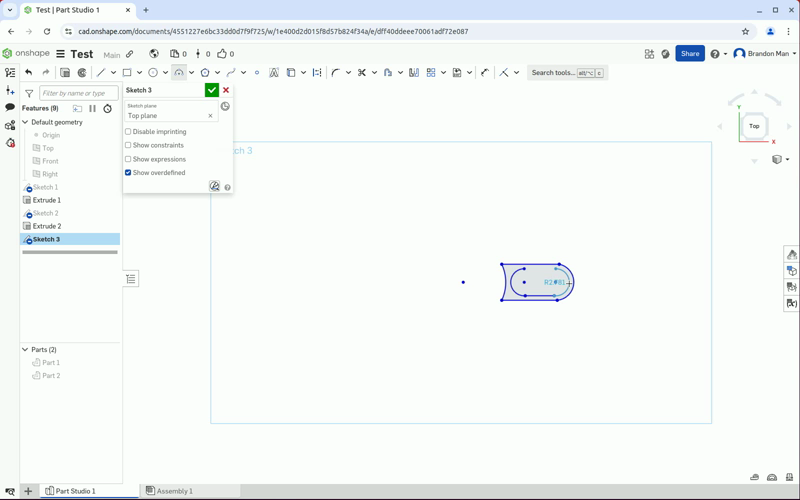
click(569, 283)
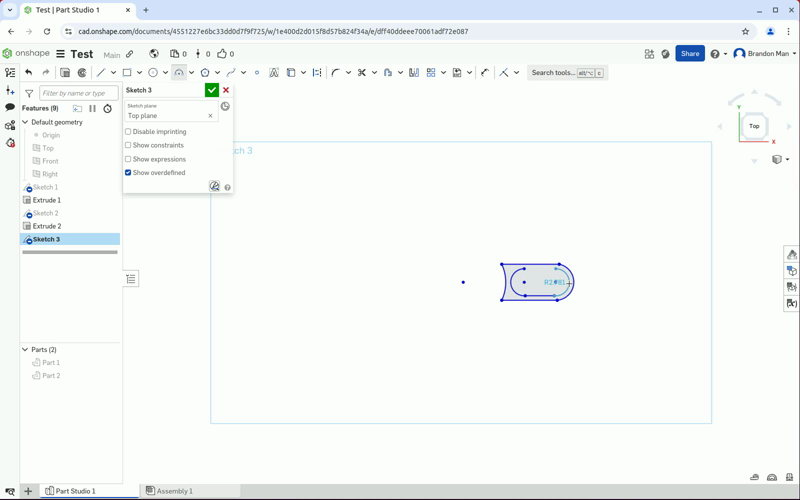
key_up(shift)
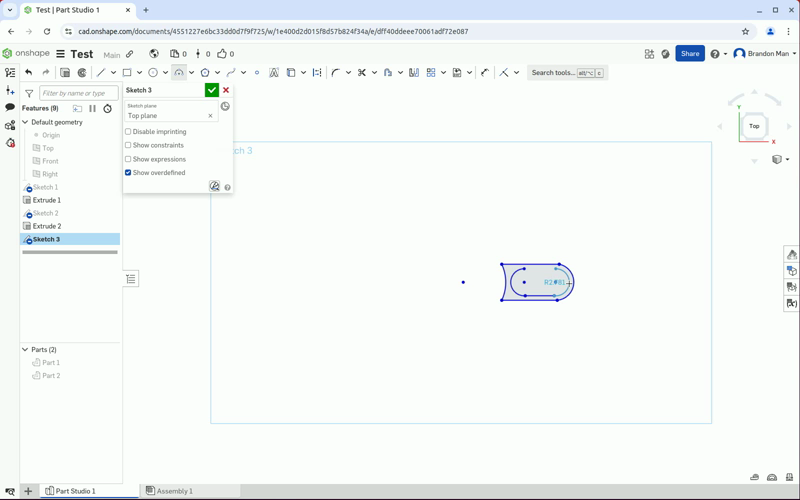
key(esc)
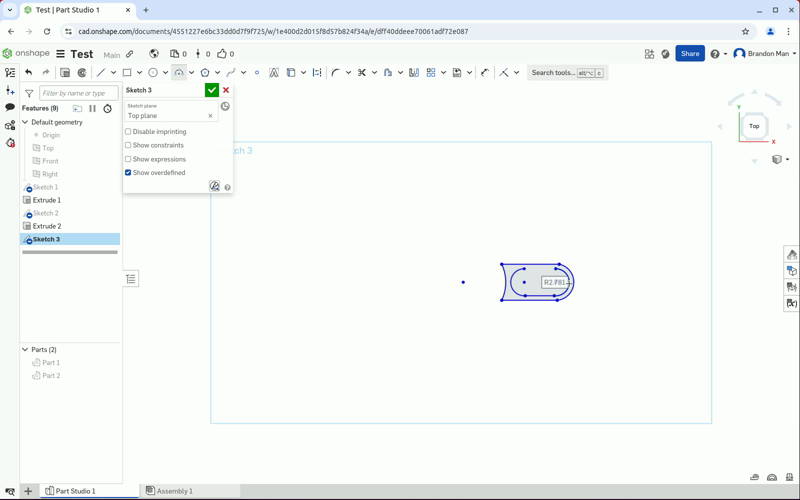
key(l)
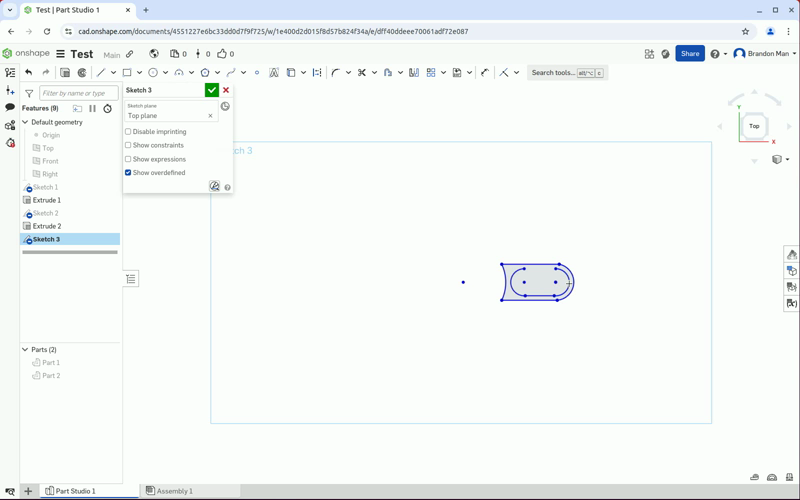
mouse_move(555, 268)
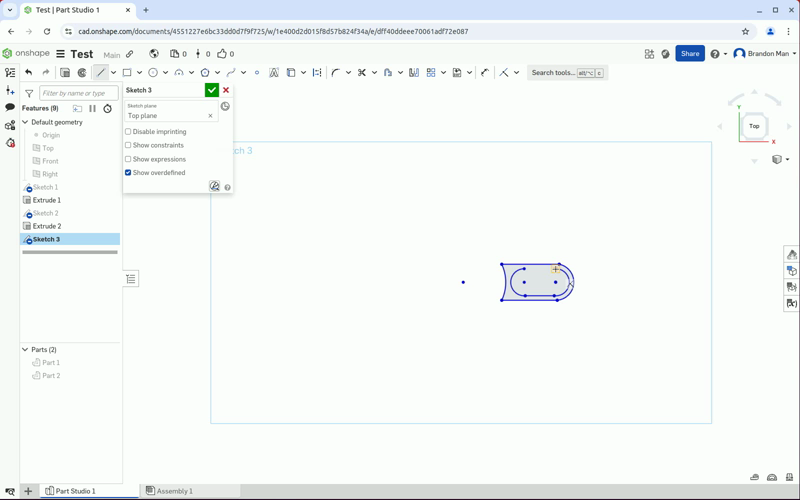
click(555, 268)
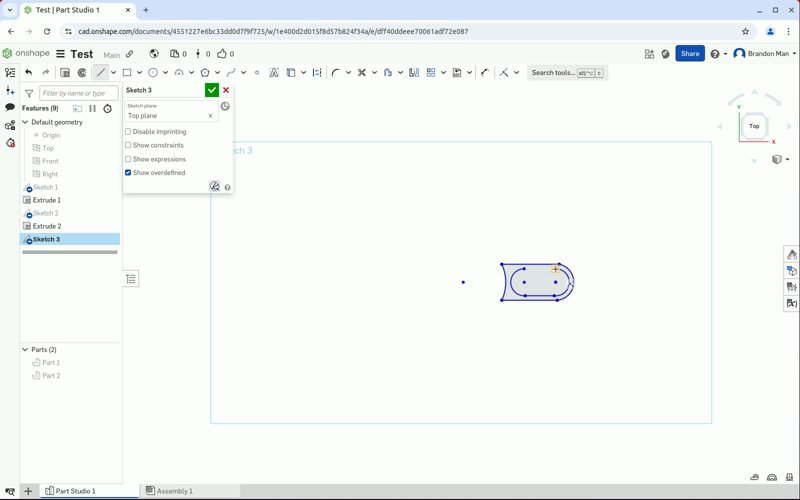
mouse_move(585, 268)
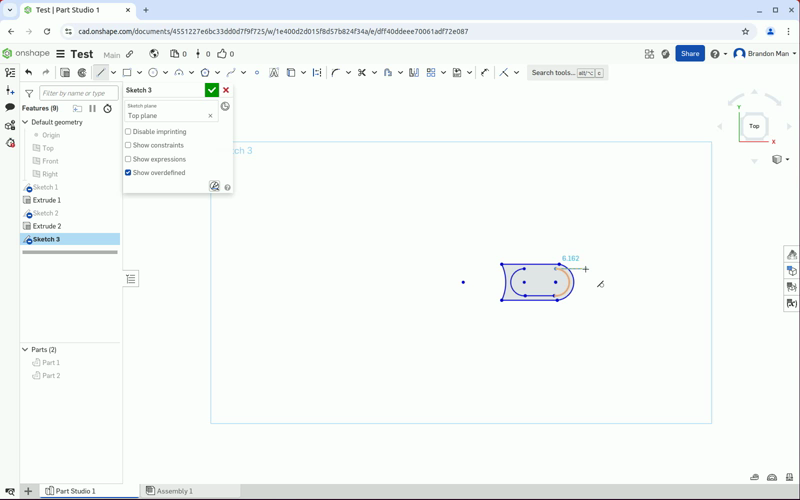
key_down(shift)
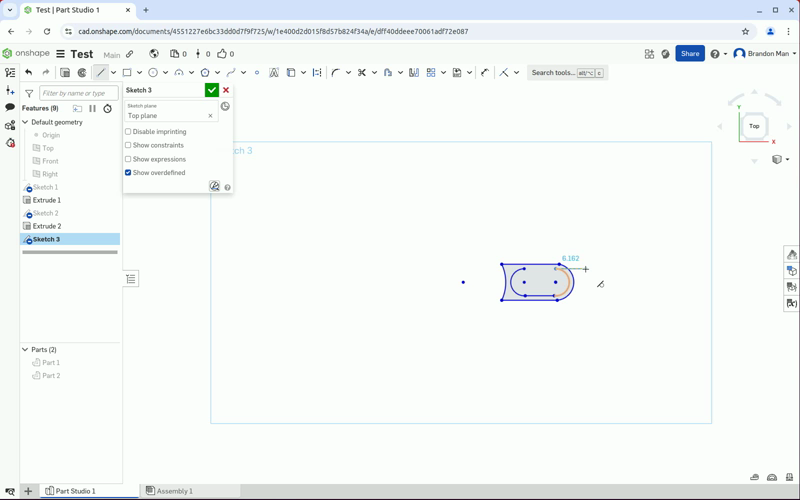
mouse_move(524, 268)
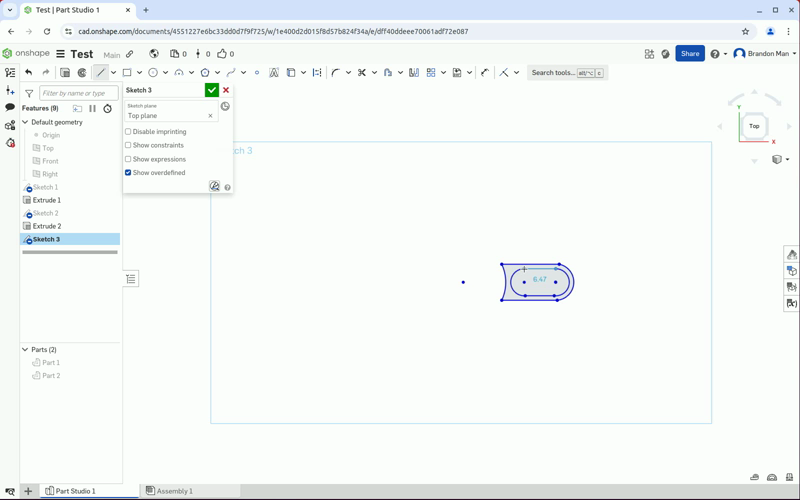
key_up(shift)
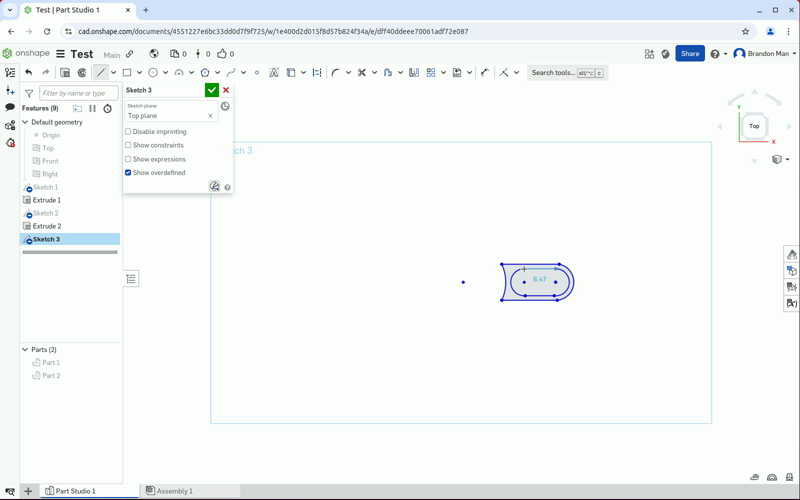
click(524, 268)
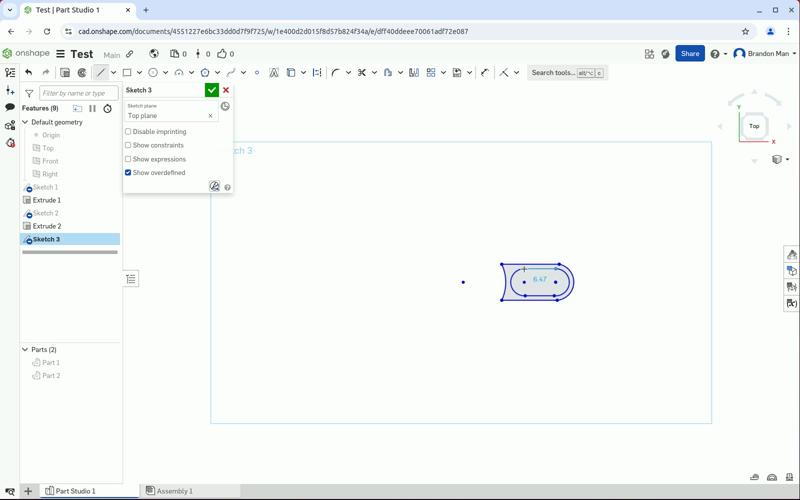
key(esc)
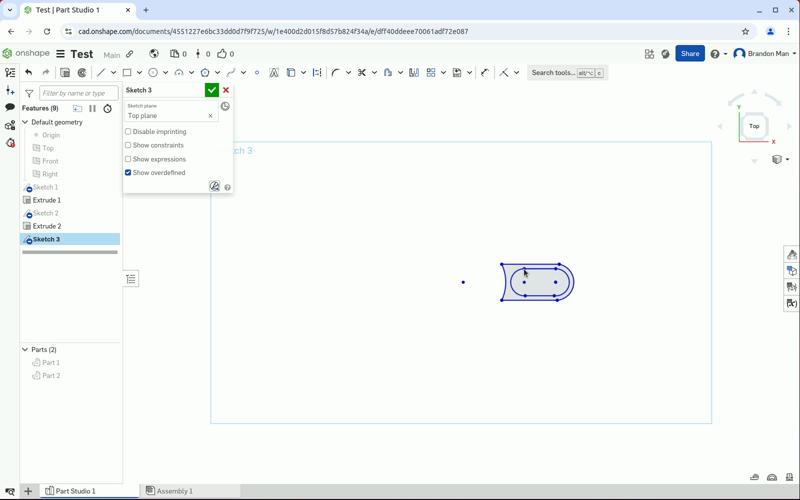
mouse_move(514, 295)
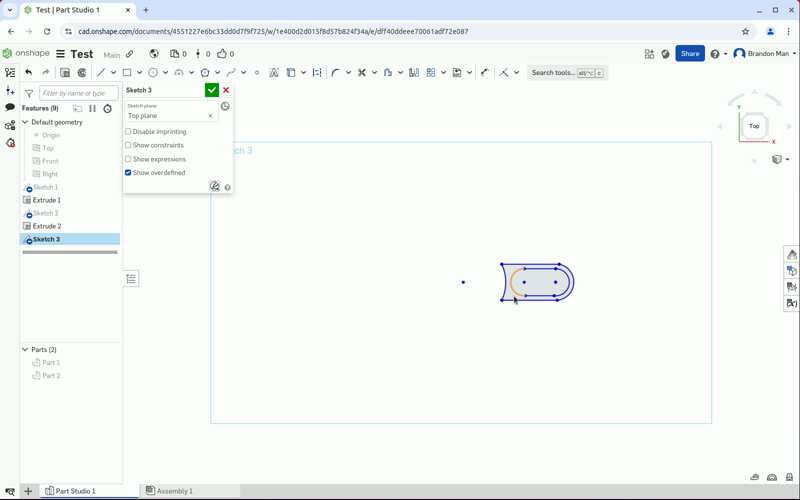
scroll(6)
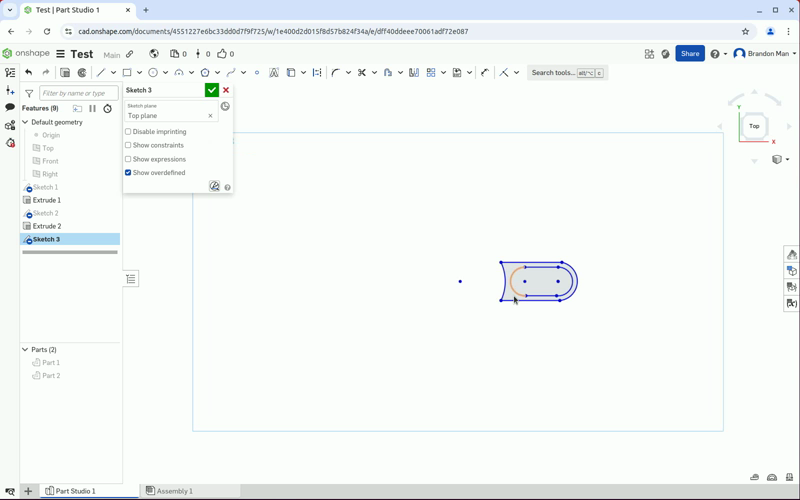
scroll(6)
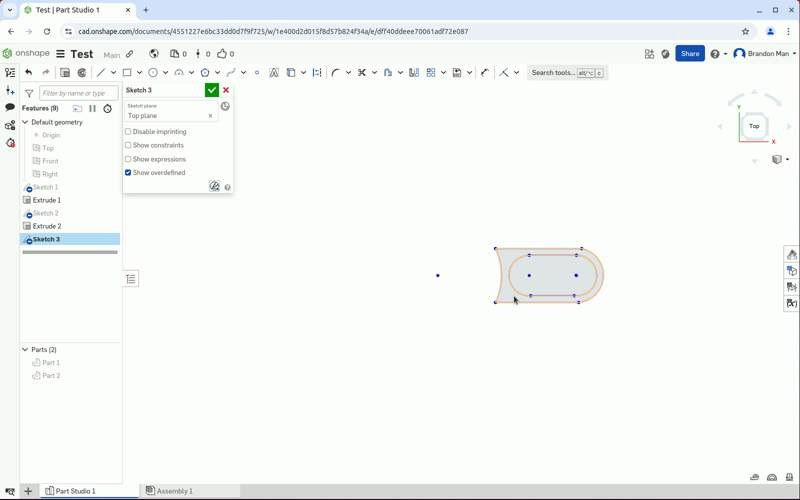
scroll(6)
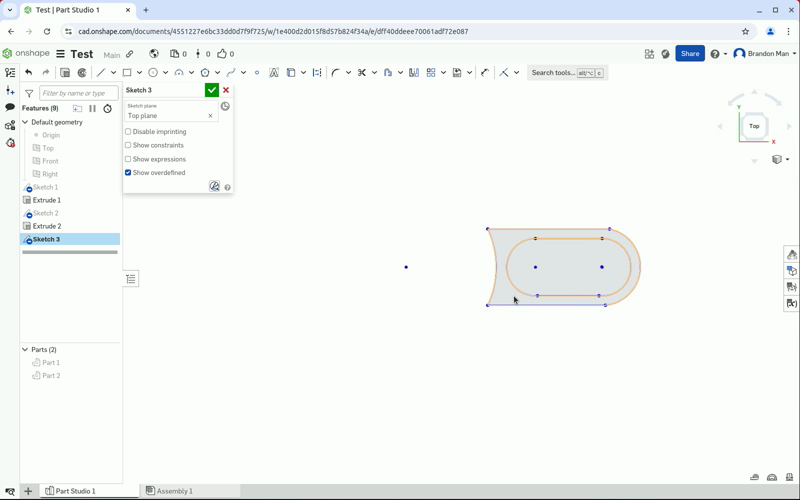
scroll(6)
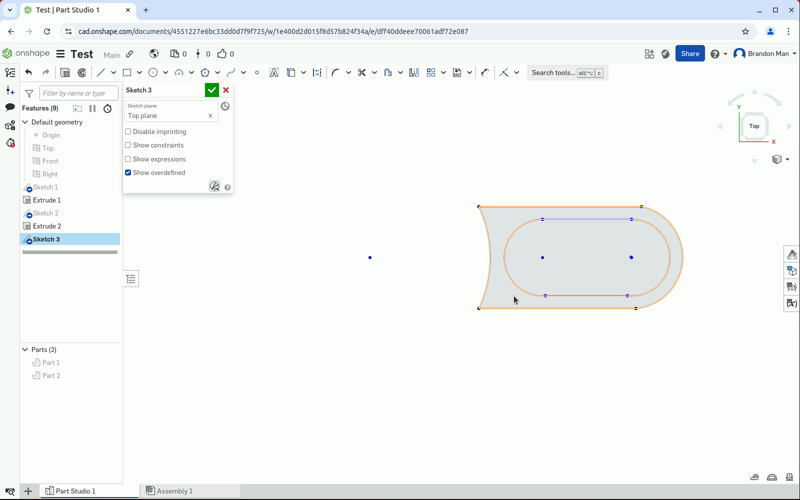
scroll(6)
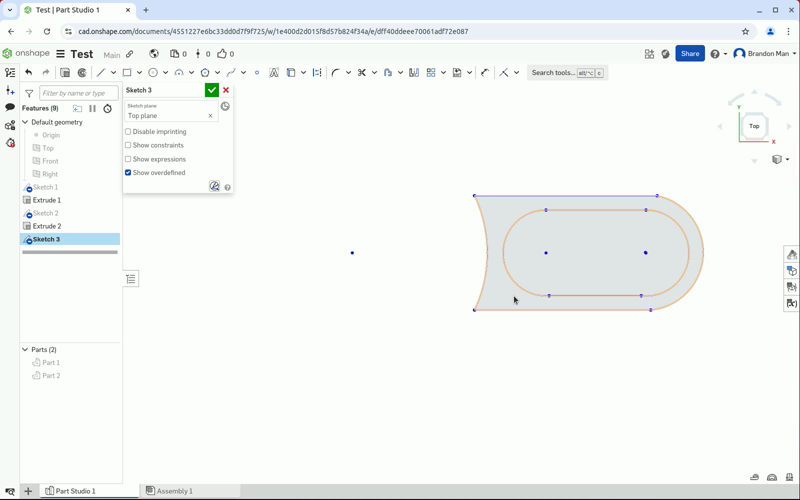
scroll(6)
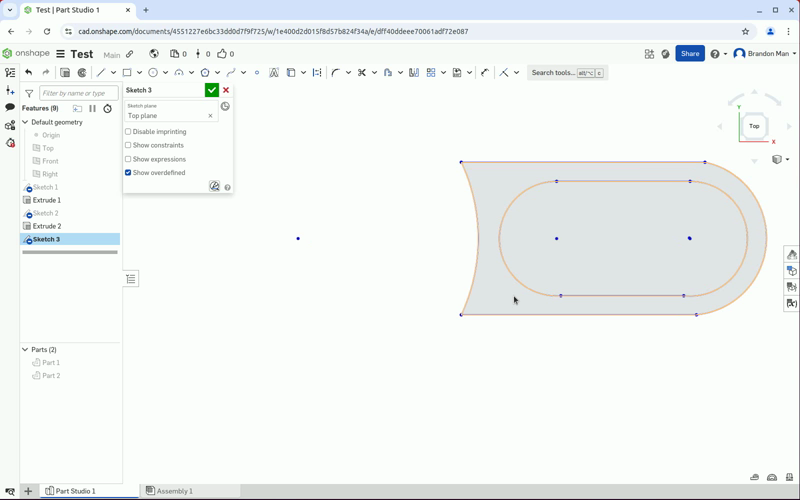
scroll(6)
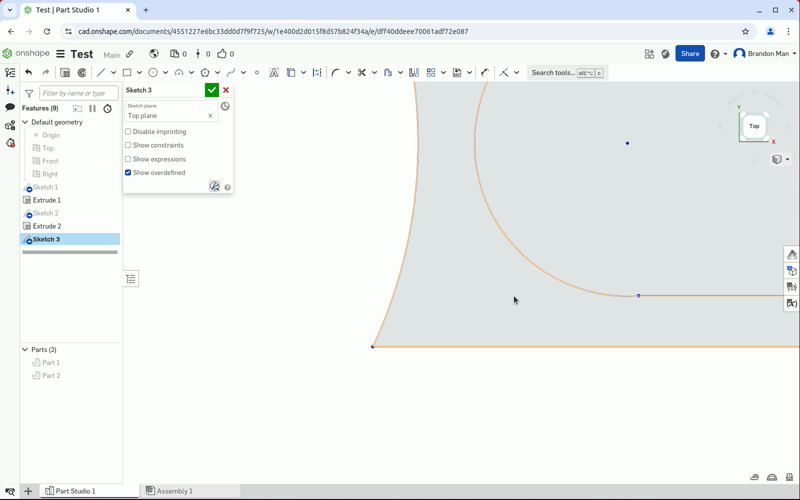
click(514, 295)
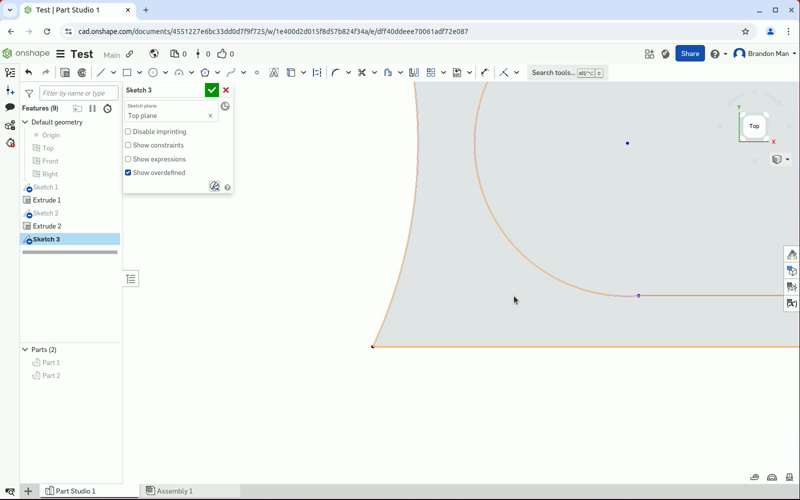
scroll(-6)
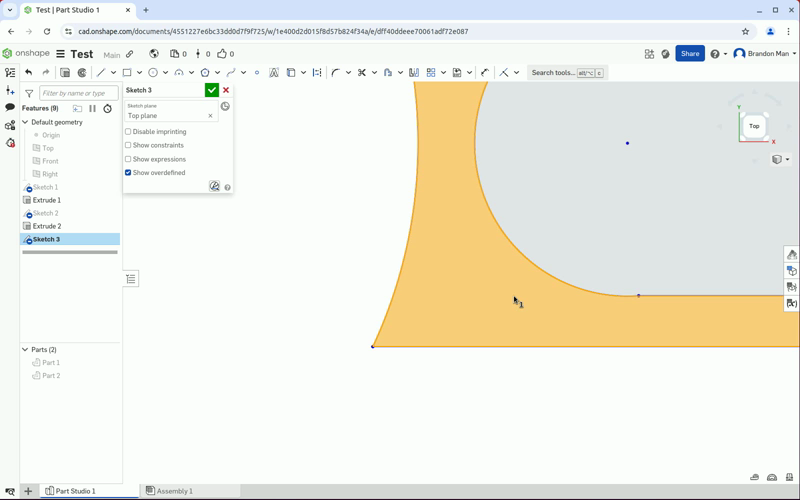
scroll(-6)
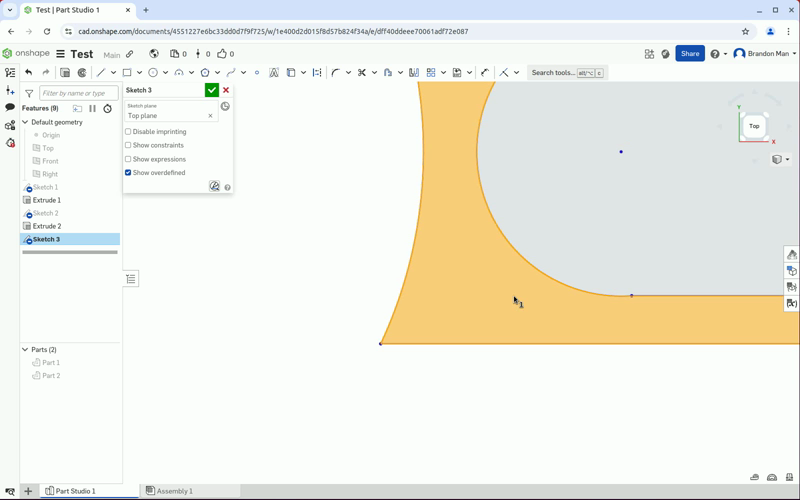
scroll(-6)
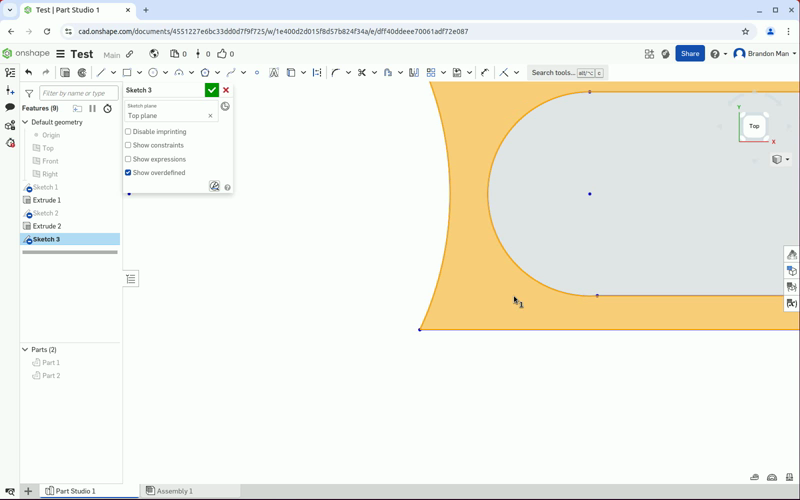
scroll(-6)
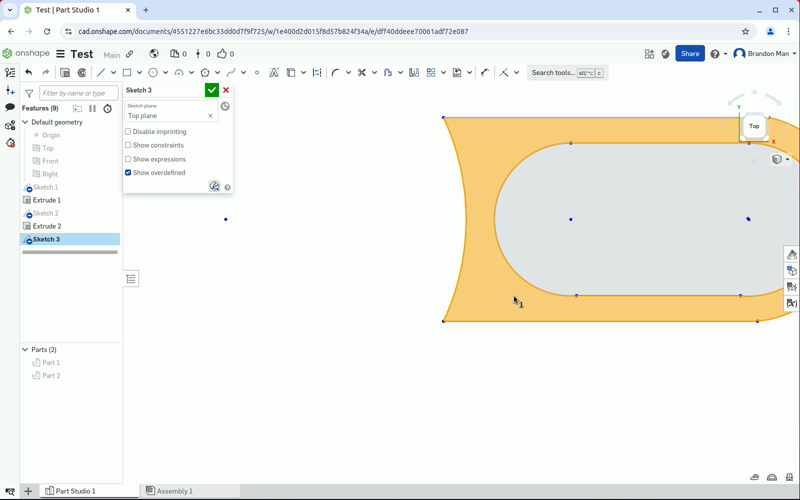
scroll(-6)
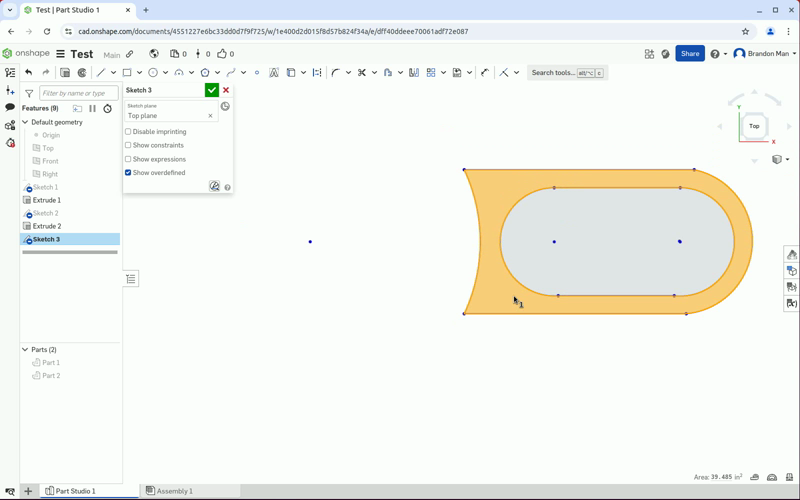
scroll(-6)
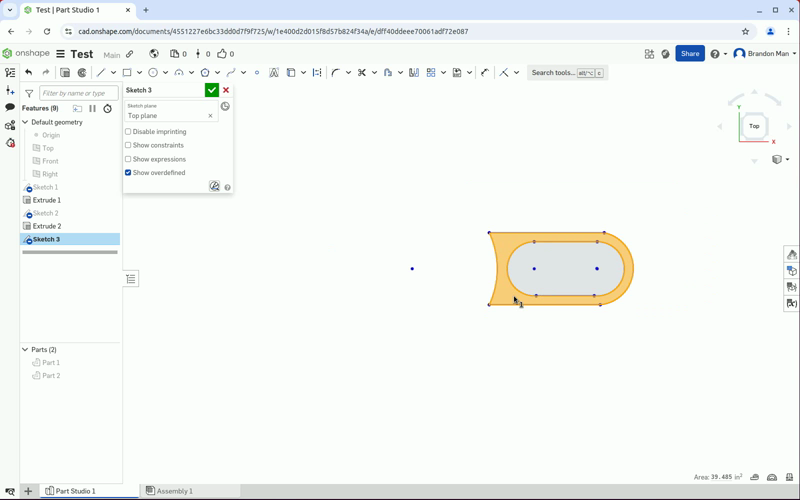
scroll(-6)
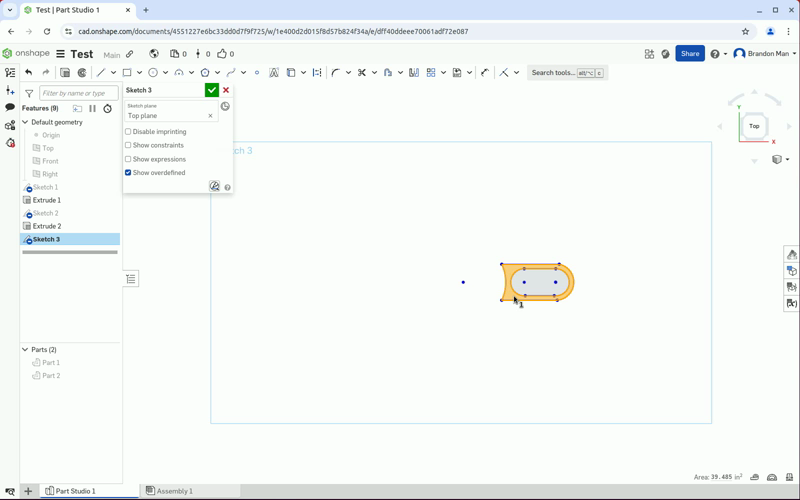
mouse_move(73, 352)
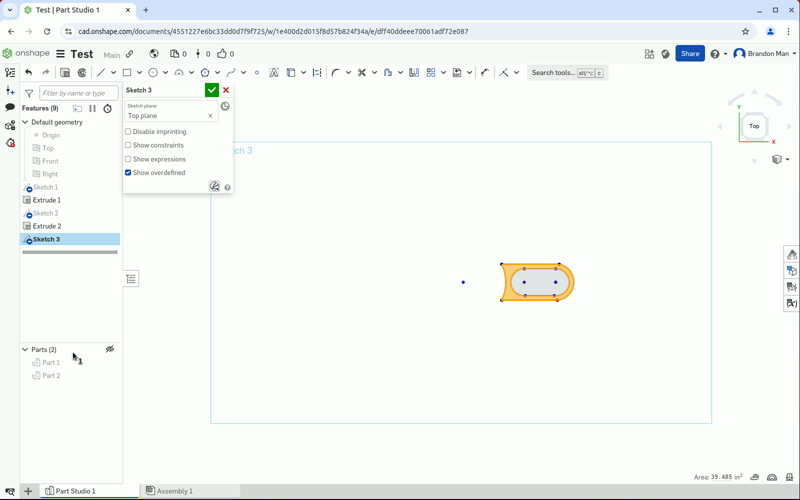
key(shift+y)
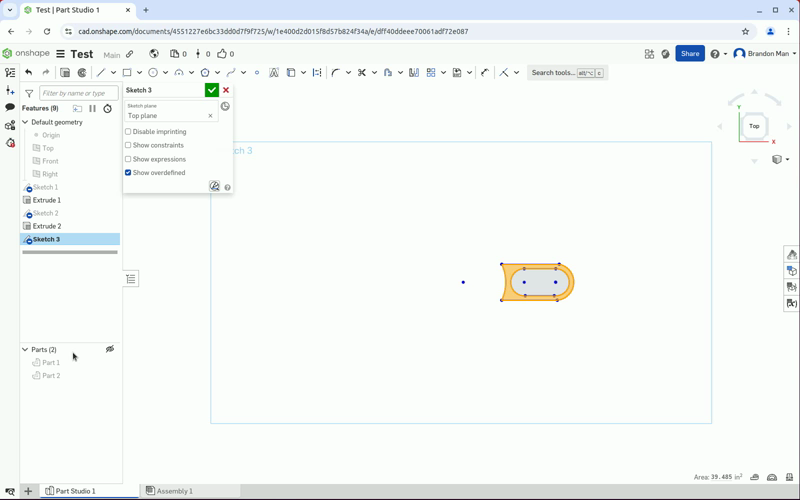
key(shift+e)
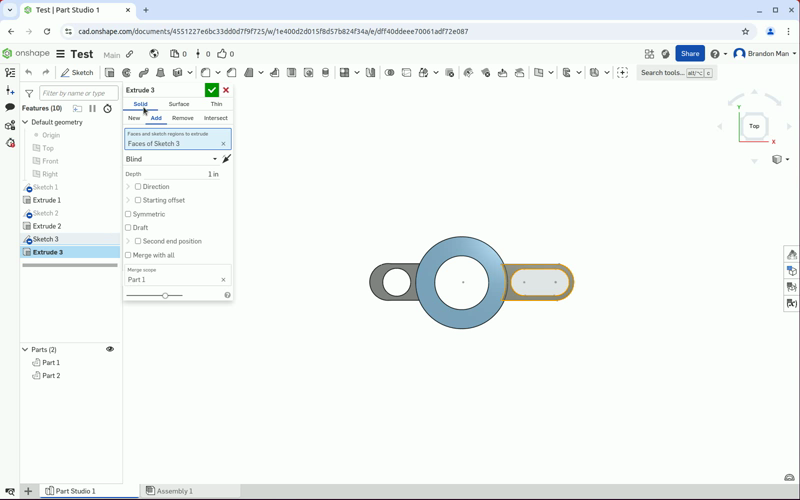
mouse_move(143, 106)
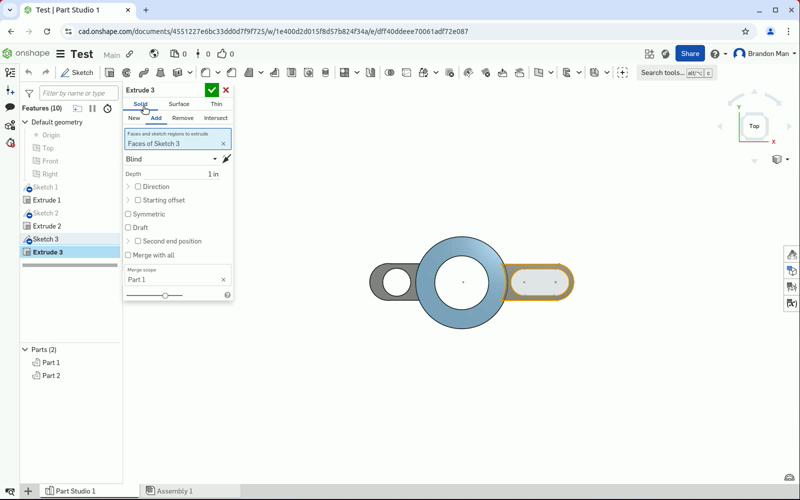
click(143, 106)
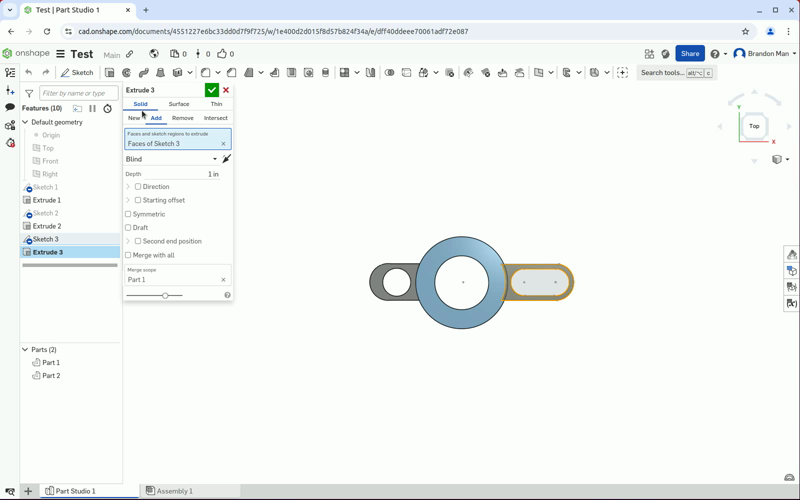
mouse_move(137, 120)
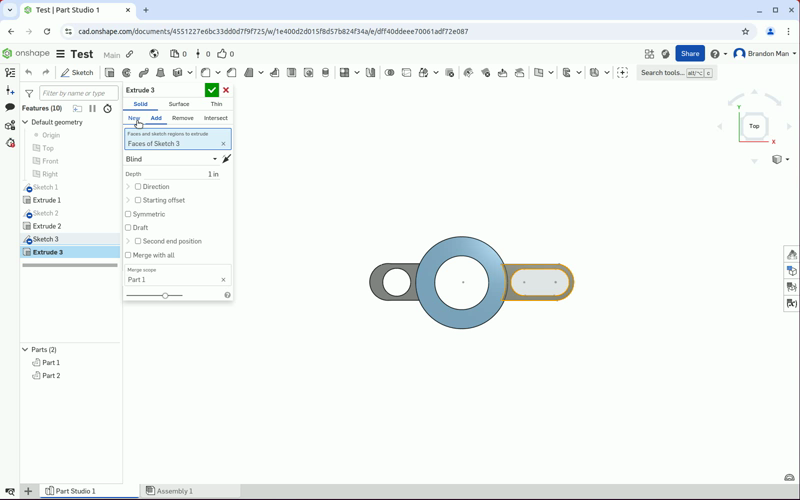
click(137, 120)
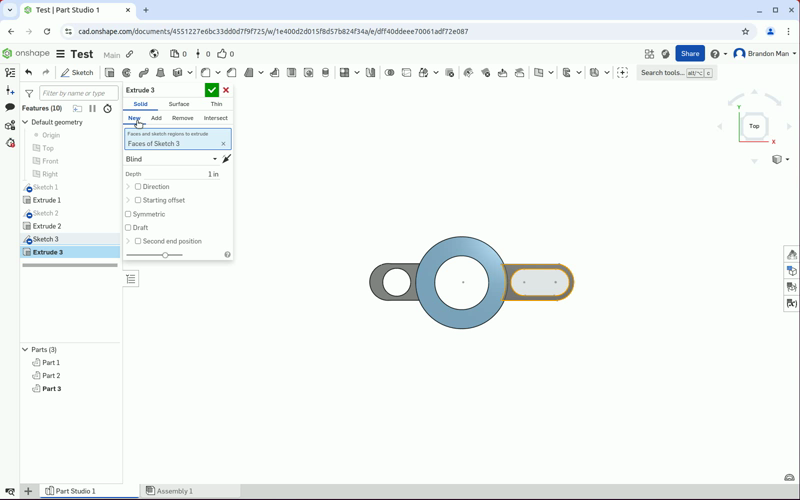
key(tab, 4)
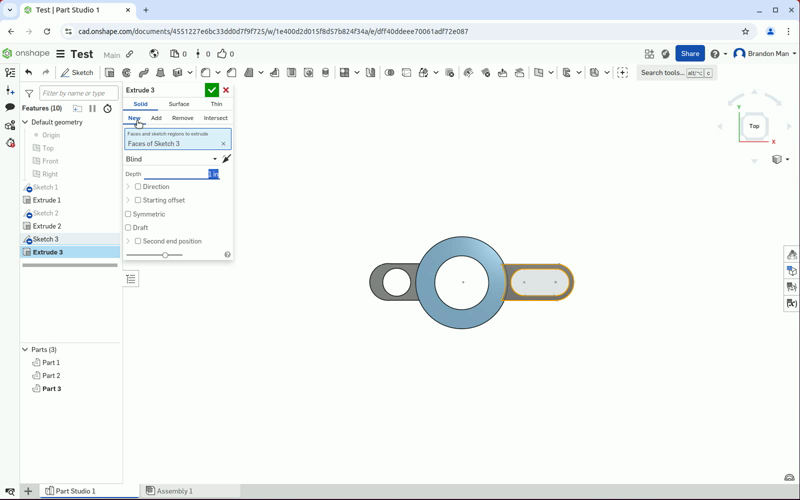
text(5.536)
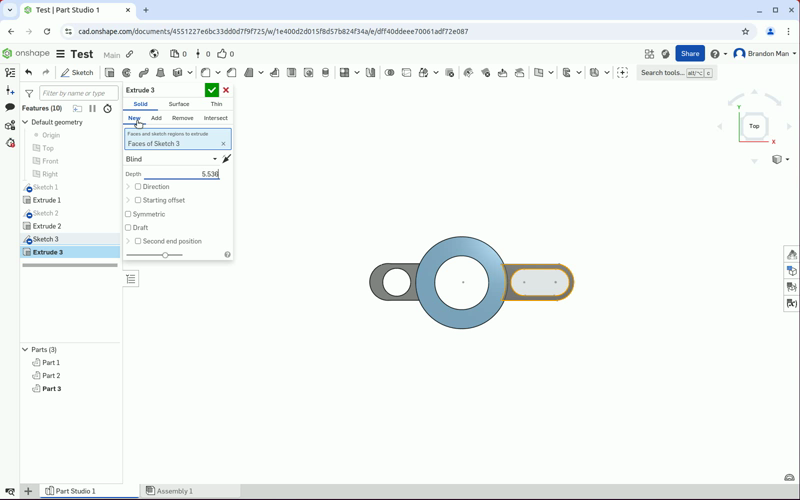
key(enter)
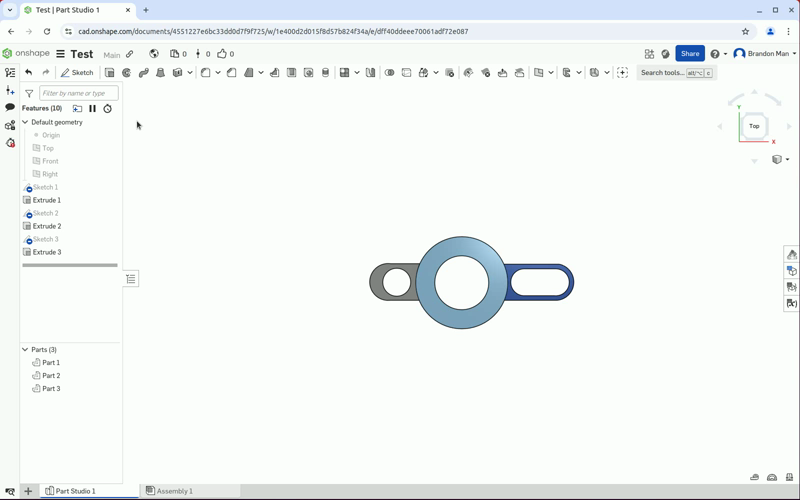
key(shift+h)
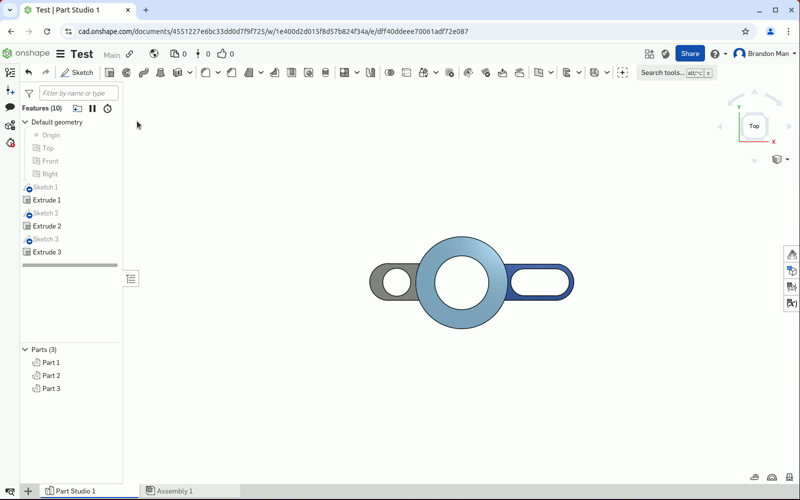
key(shift+h)
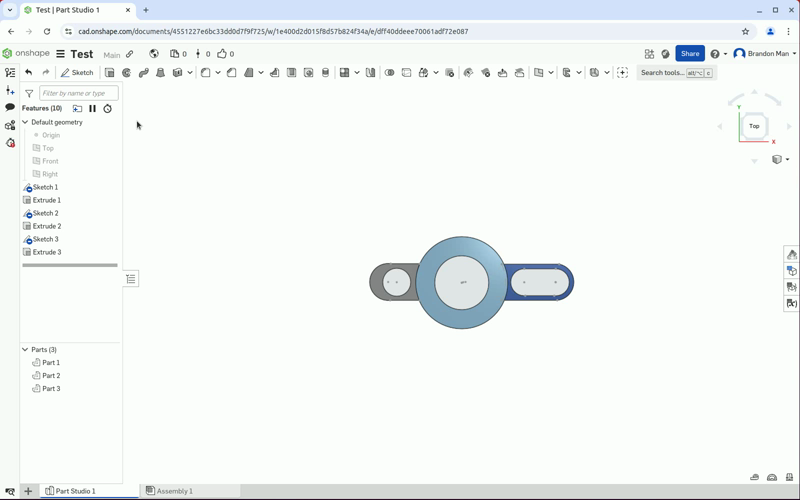
key(shift+7)
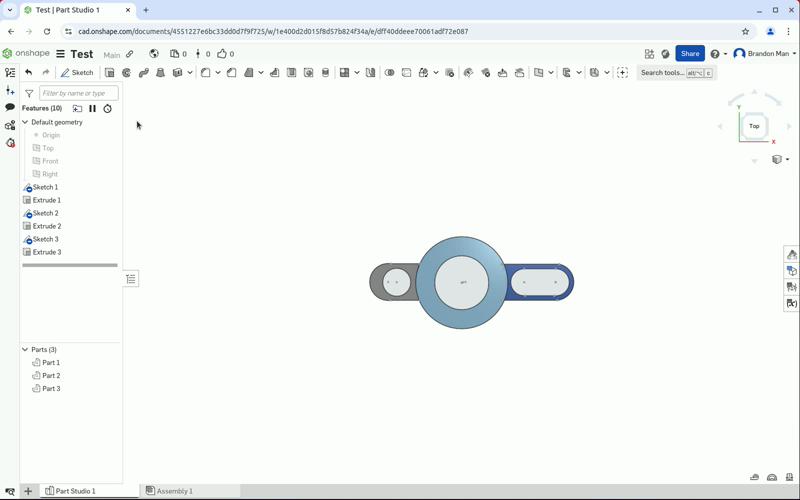
key(up, 3)
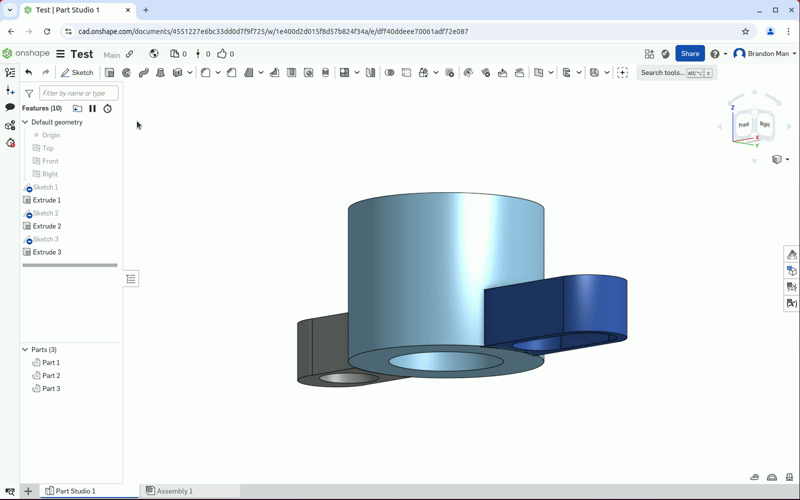
key(left, 3)
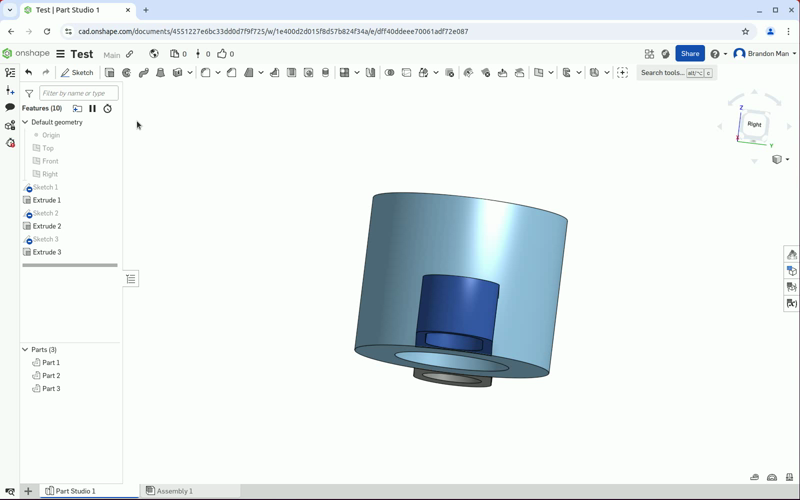
key(right, 3)
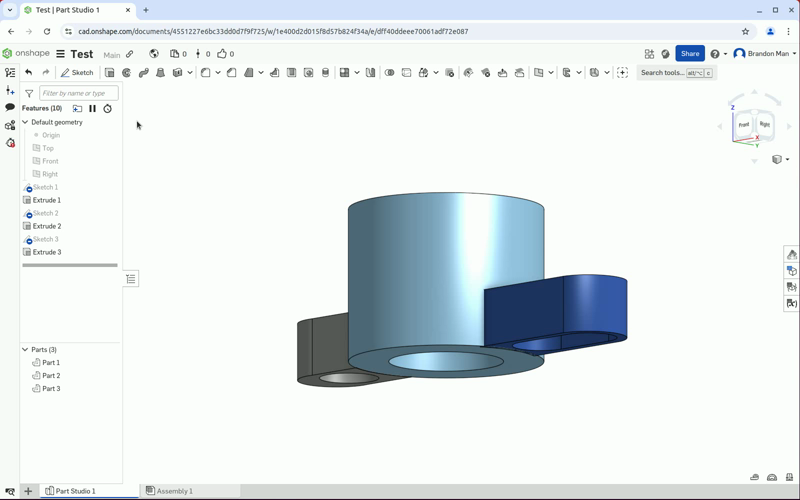
key(down, 3)
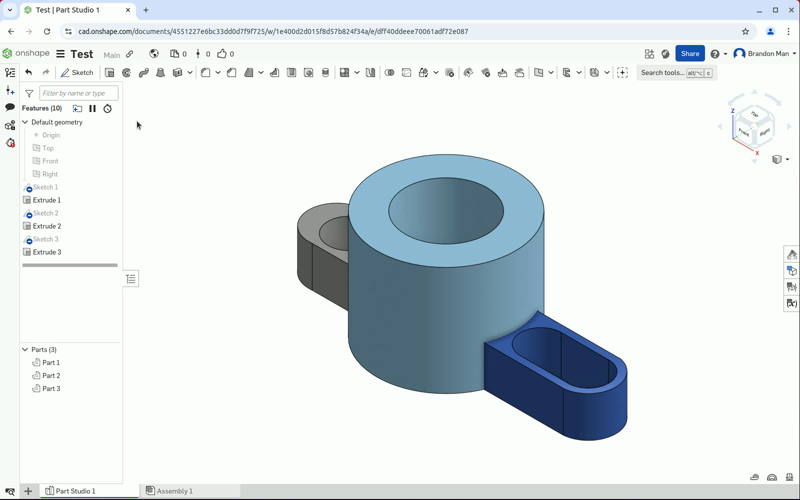
mouse_move(73, 189)
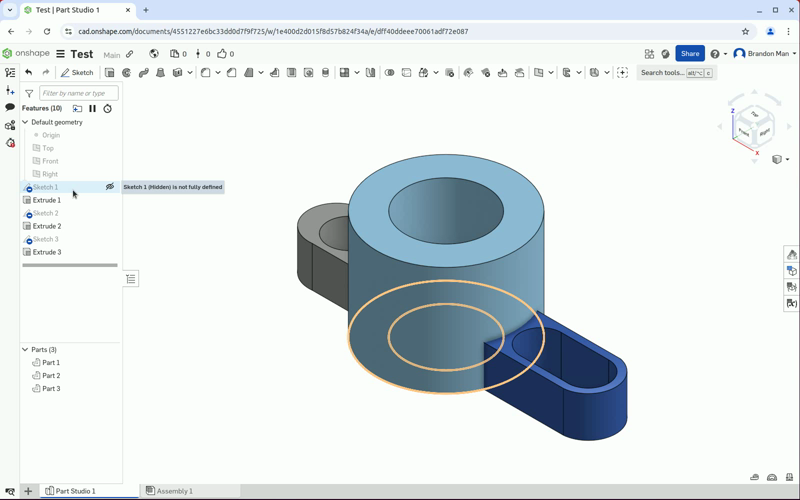
click(73, 189)